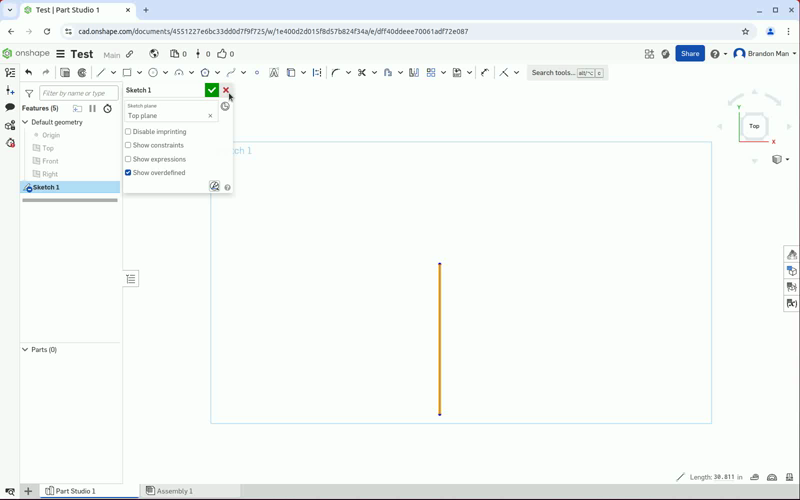
key(shift+h)
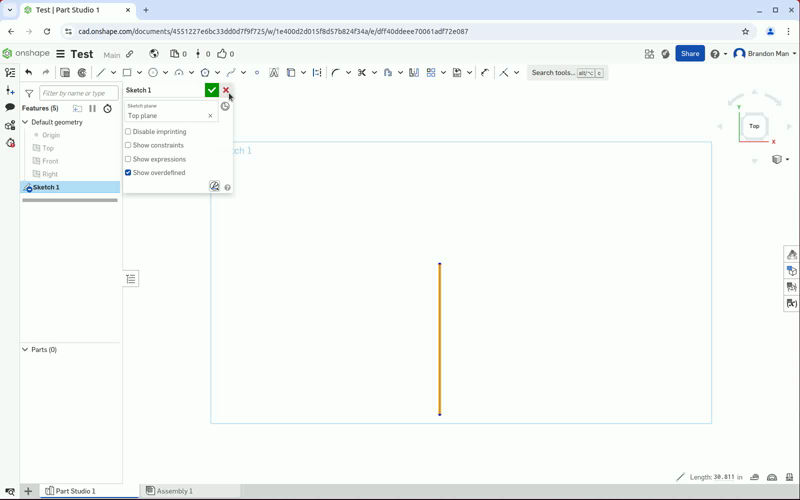
key(shift+s)
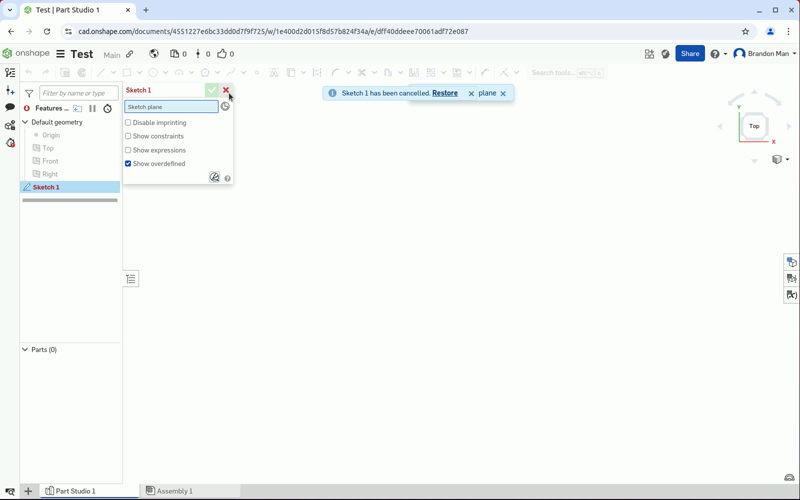
mouse_move(73, 150)
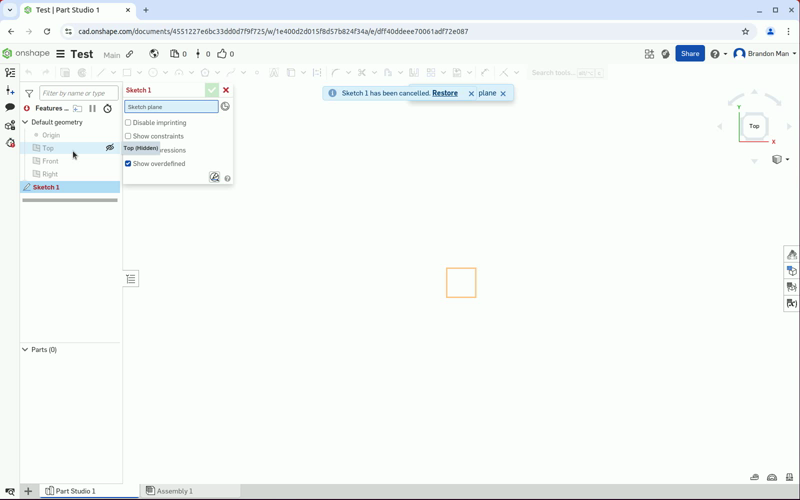
click(73, 150)
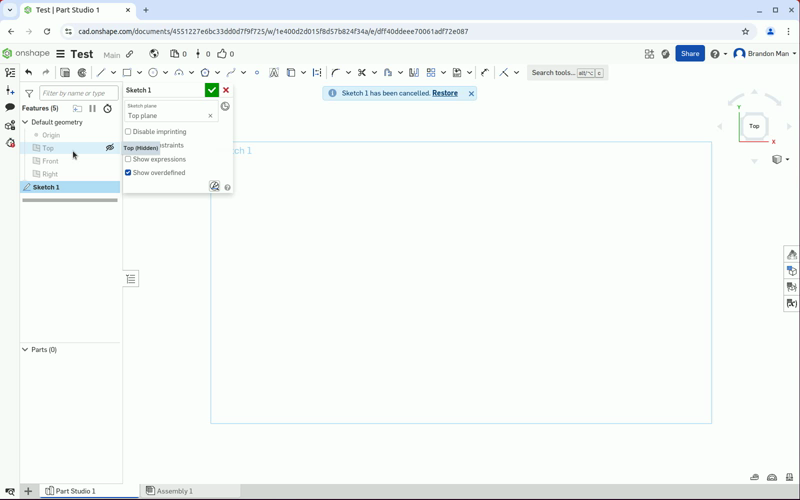
mouse_move(73, 352)
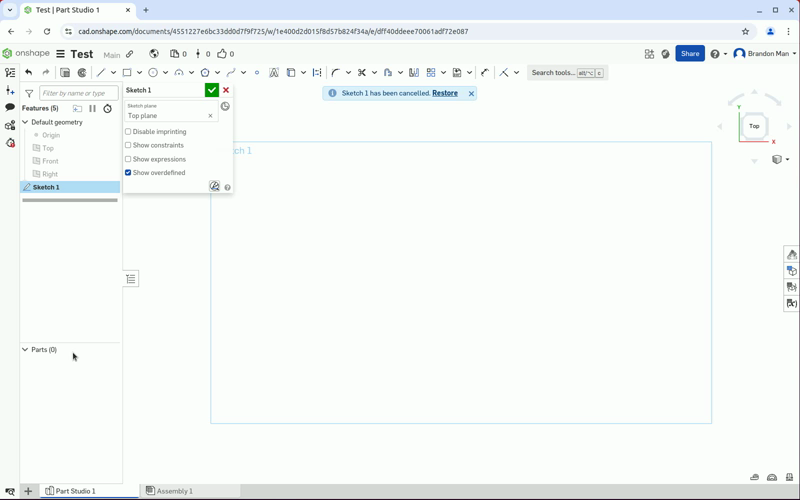
key(y)
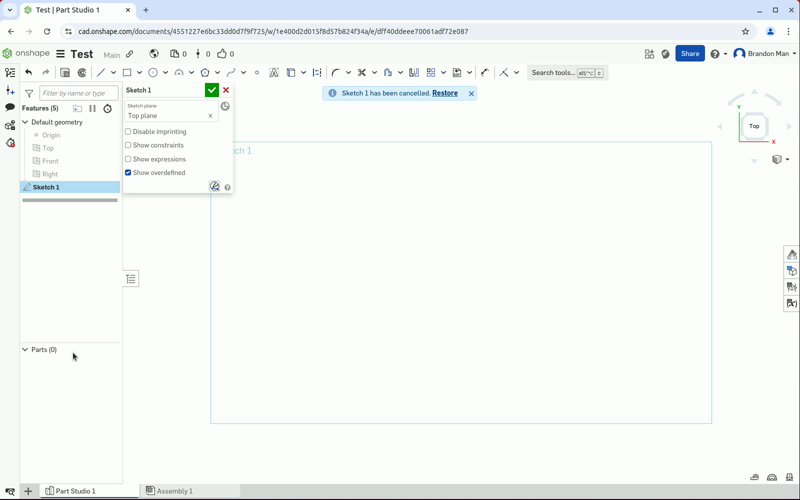
key(a)
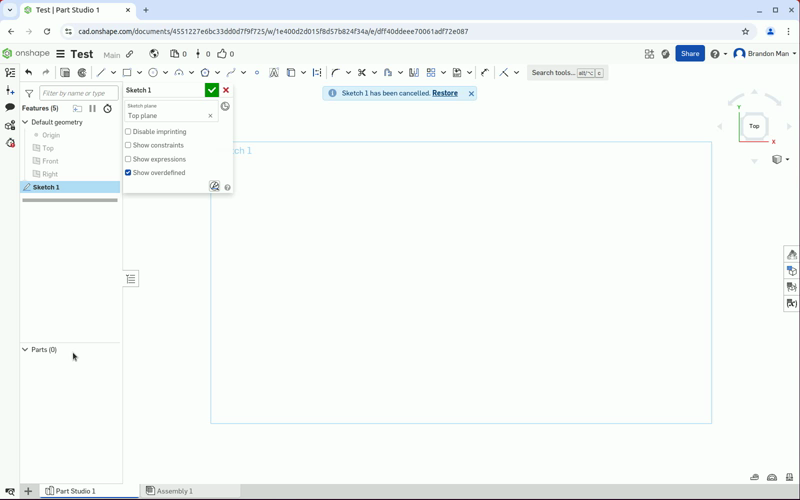
key_down(shift)
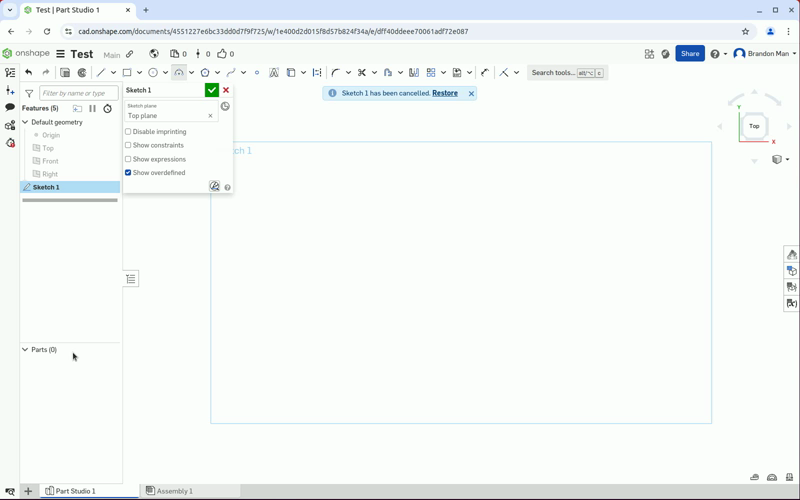
mouse_move(433, 224)
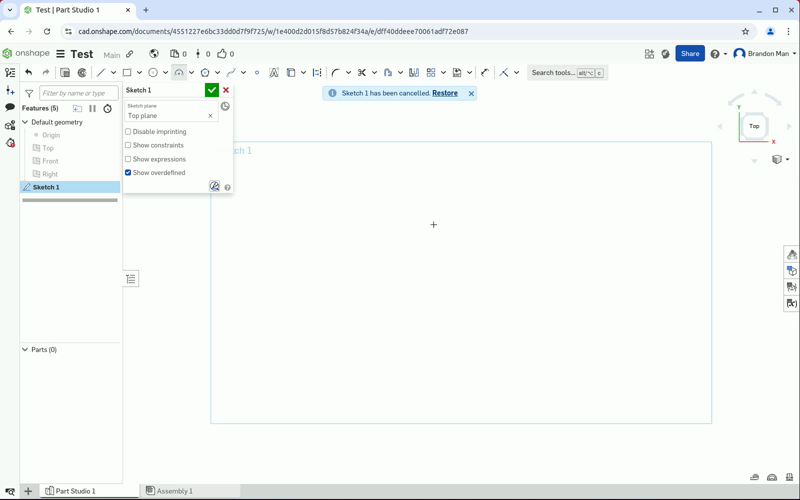
click(433, 224)
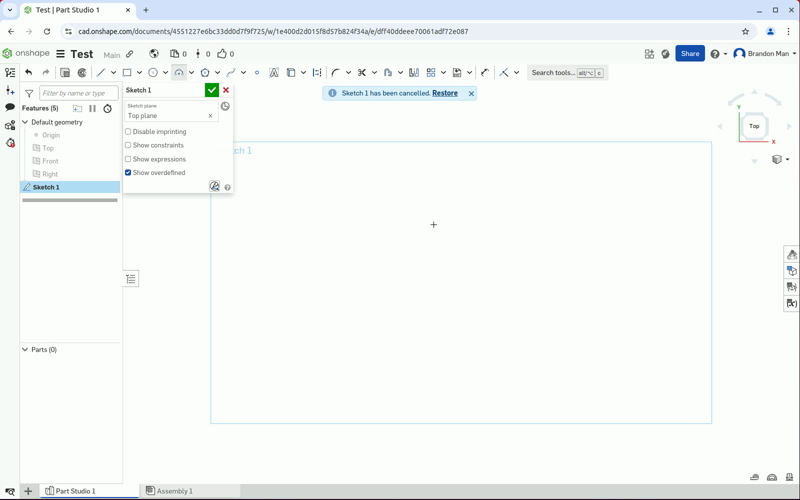
key_up(shift)
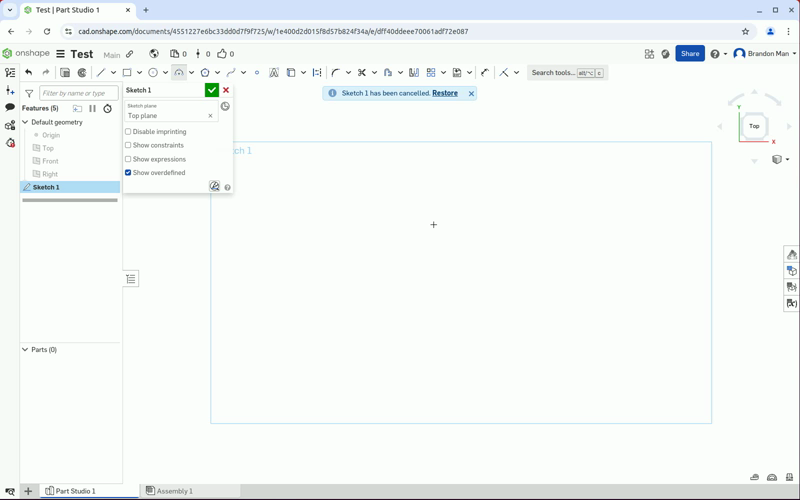
key_down(shift)
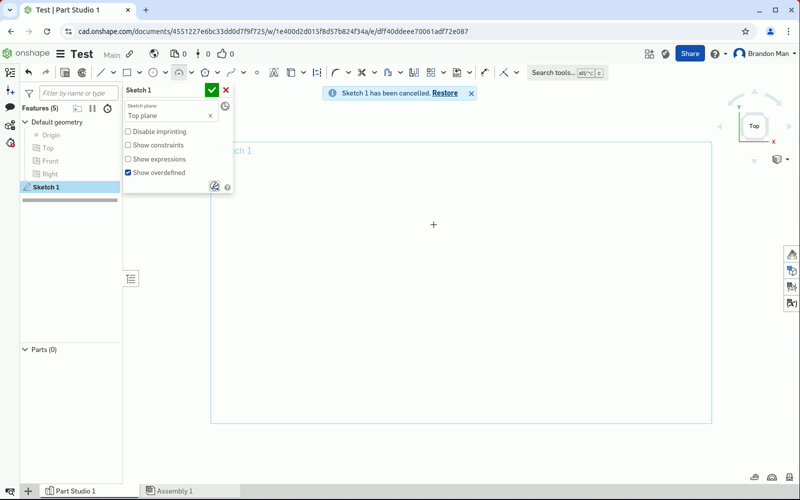
mouse_move(487, 224)
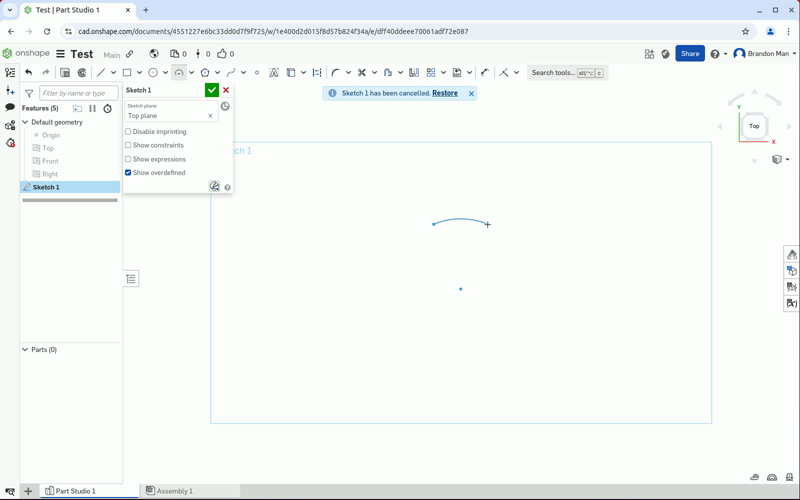
click(487, 224)
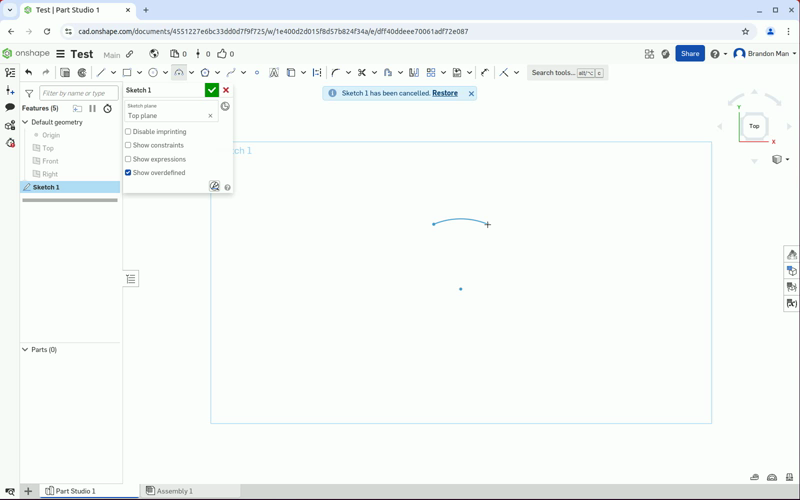
mouse_move(460, 218)
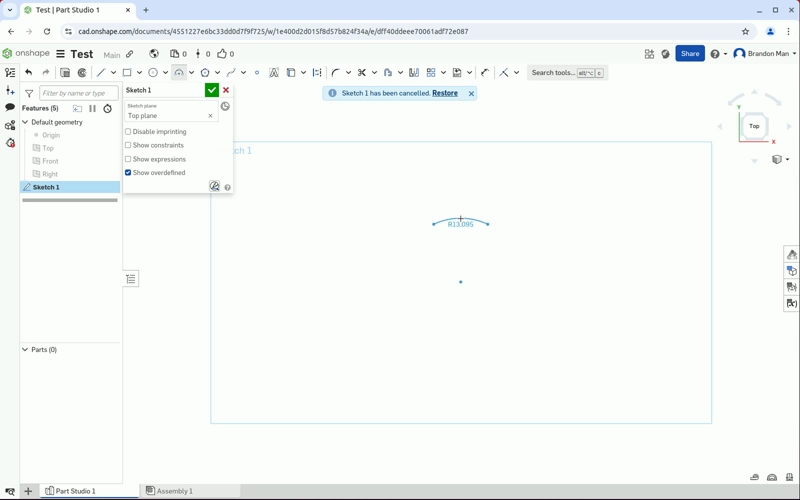
click(460, 218)
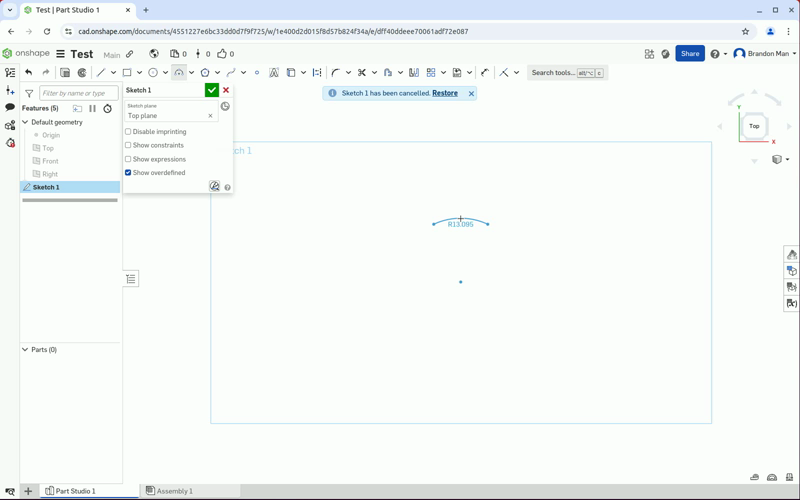
key_up(shift)
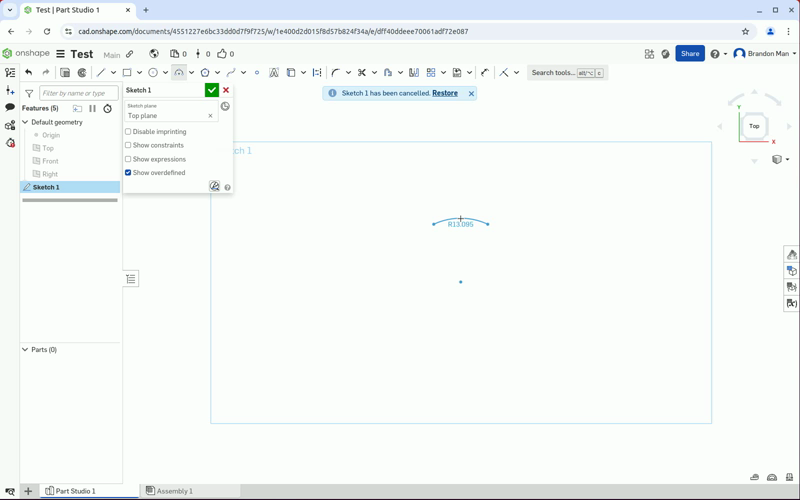
key(esc)
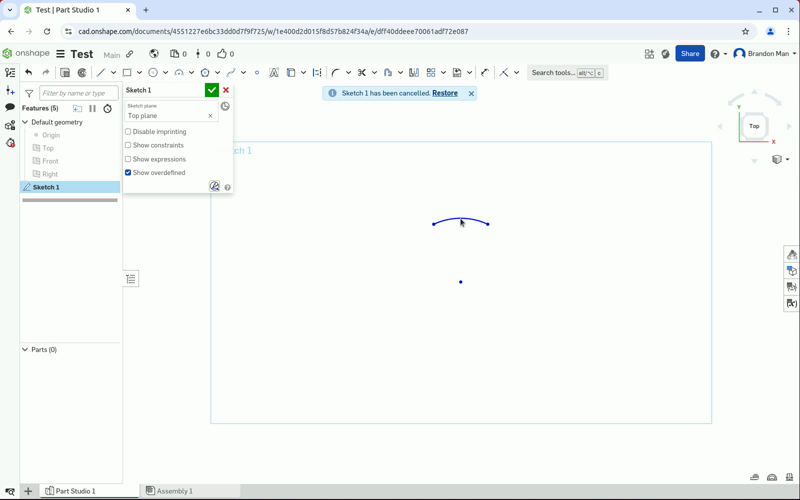
key(l)
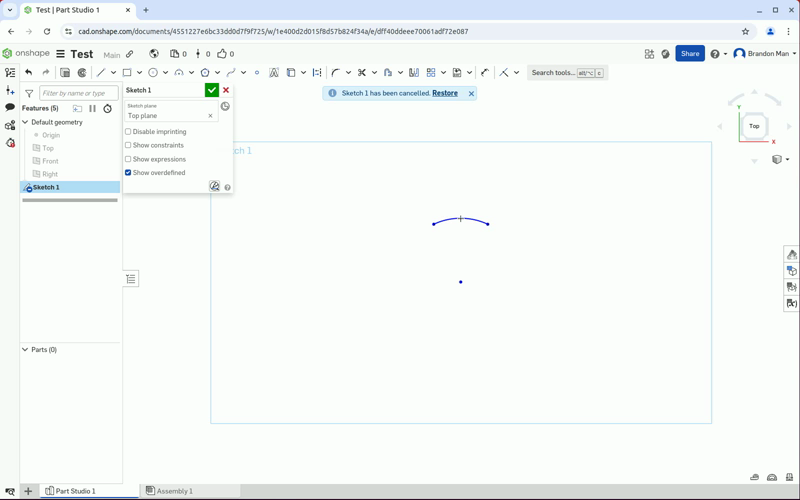
mouse_move(487, 224)
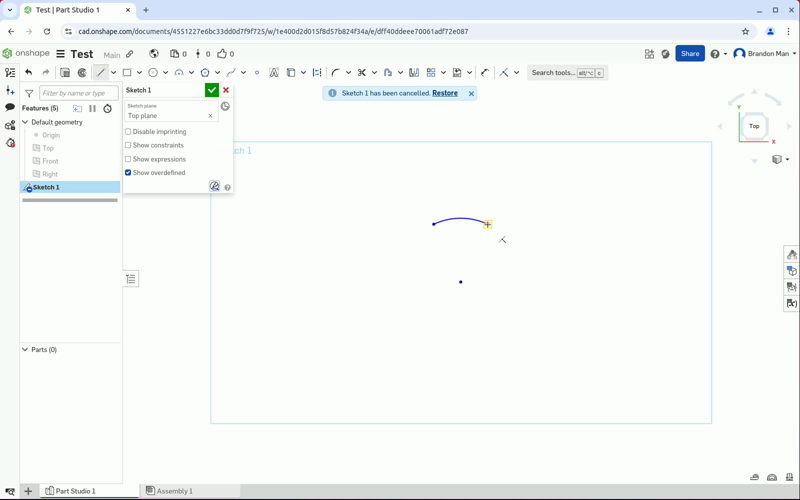
click(487, 224)
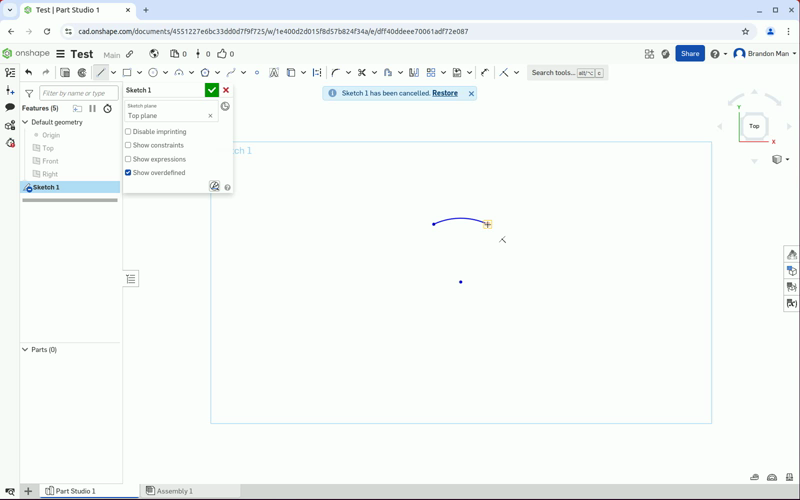
key_down(shift)
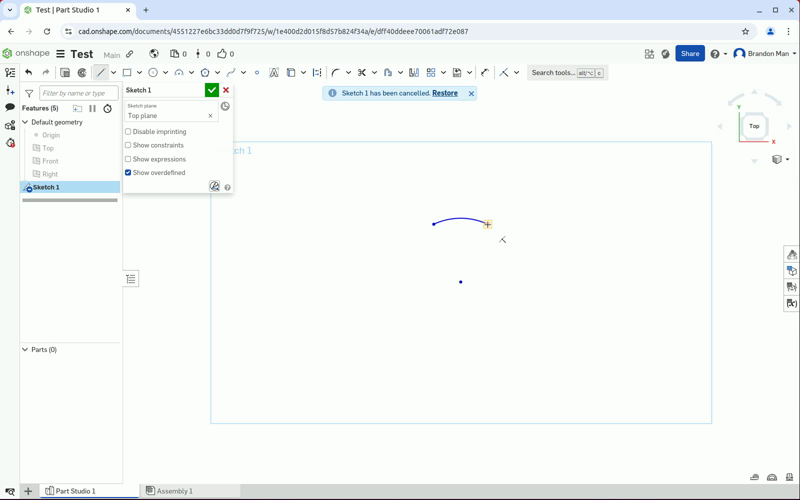
mouse_move(517, 224)
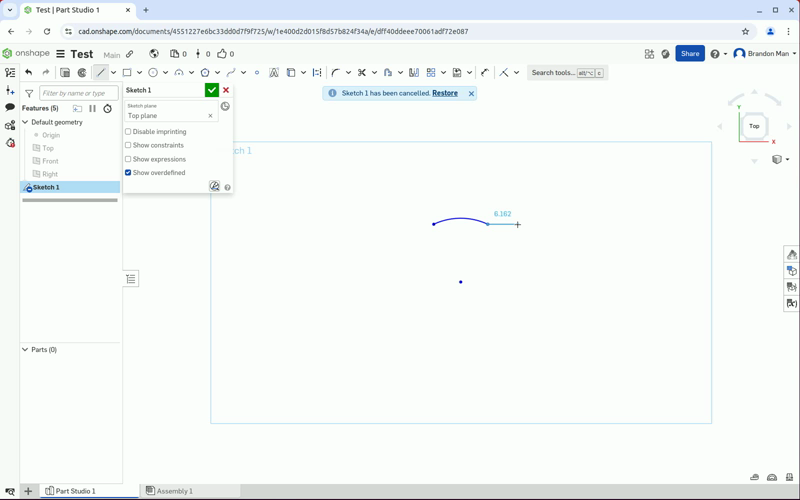
mouse_move(487, 218)
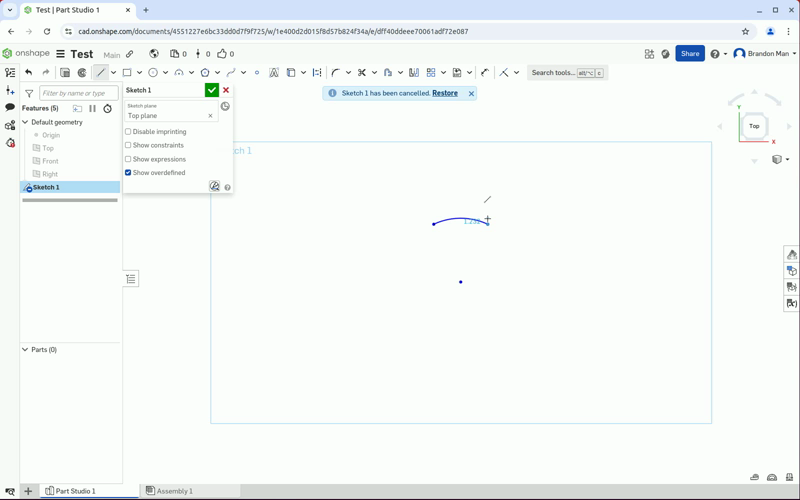
scroll(6)
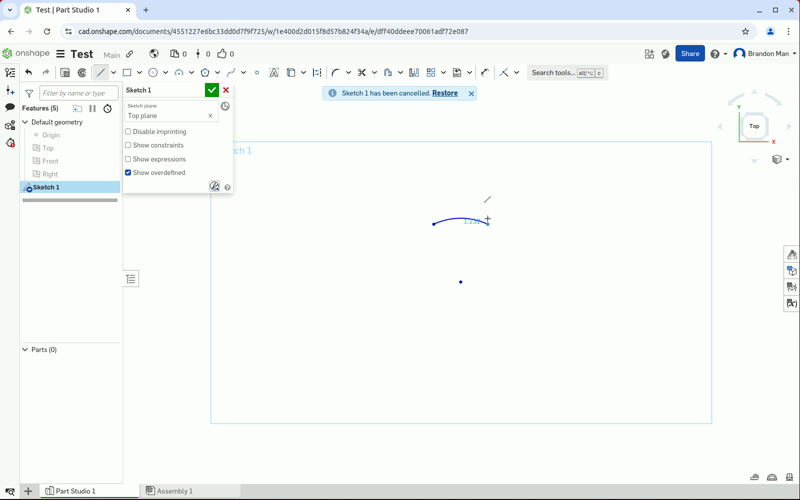
scroll(6)
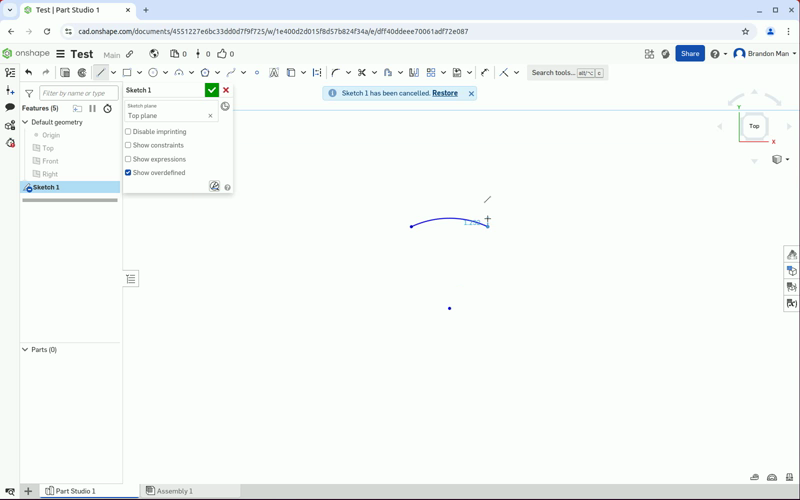
scroll(6)
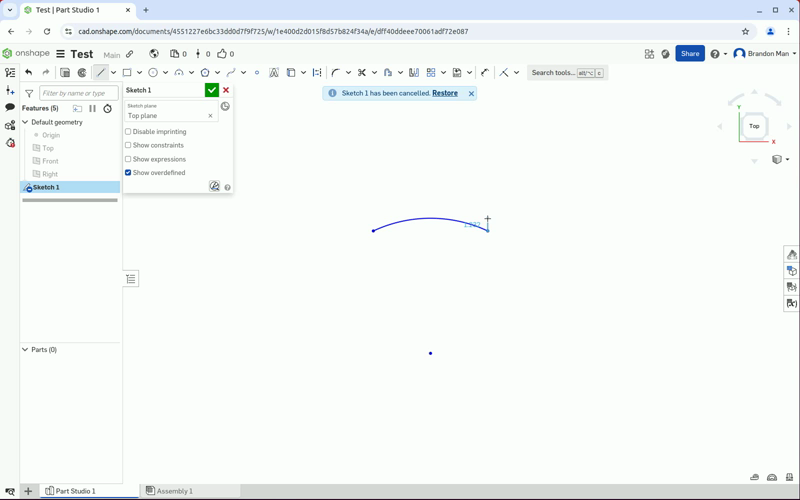
scroll(6)
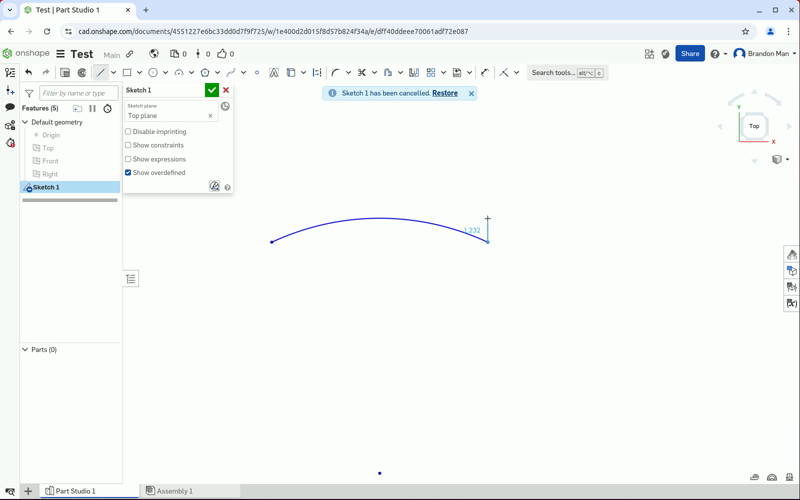
scroll(6)
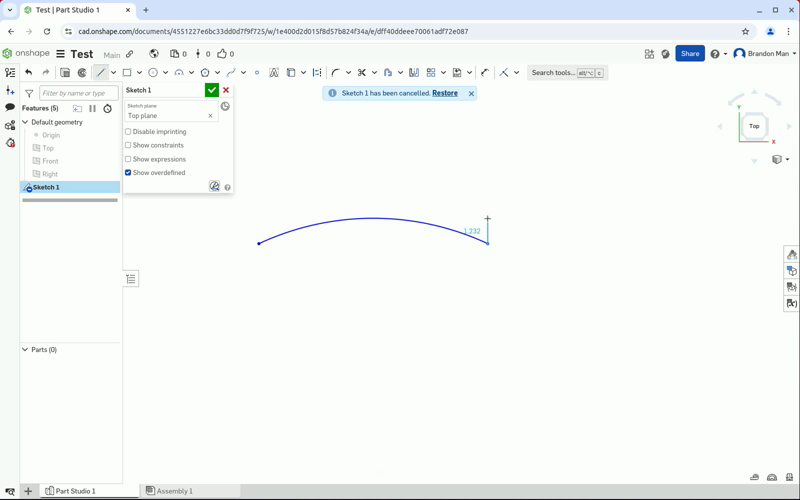
scroll(6)
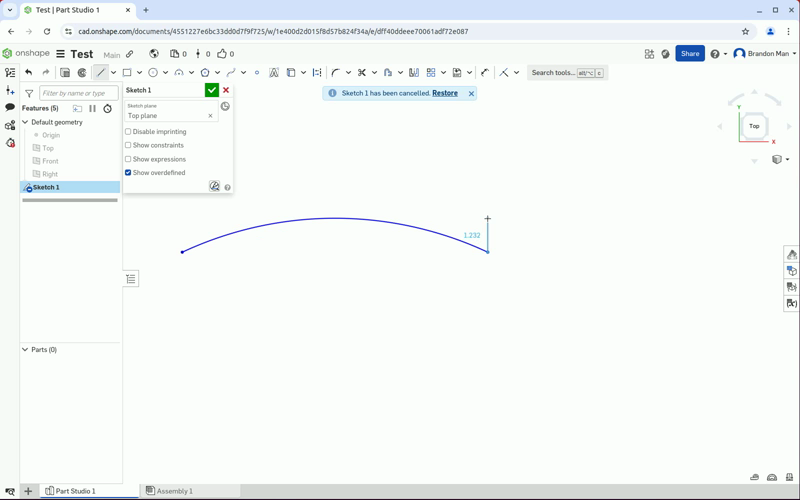
scroll(6)
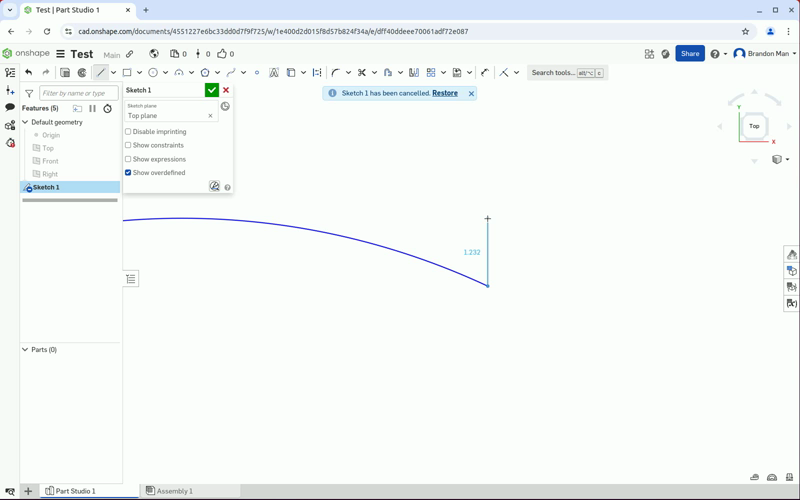
click(487, 218)
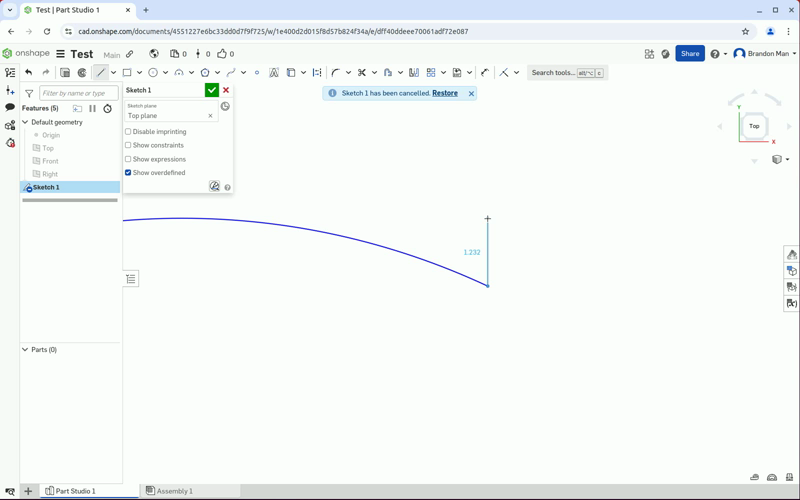
scroll(-6)
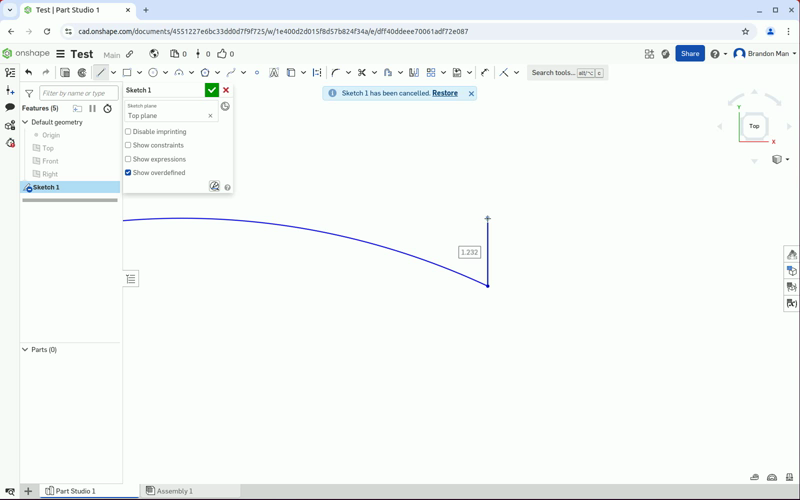
scroll(-6)
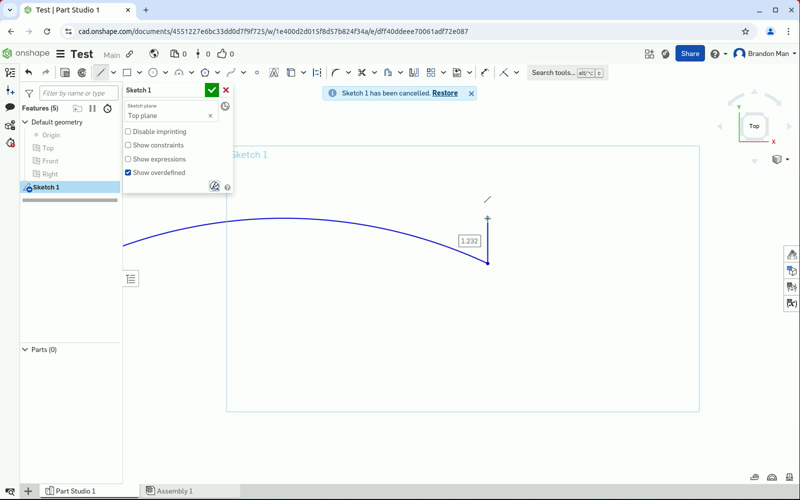
scroll(-6)
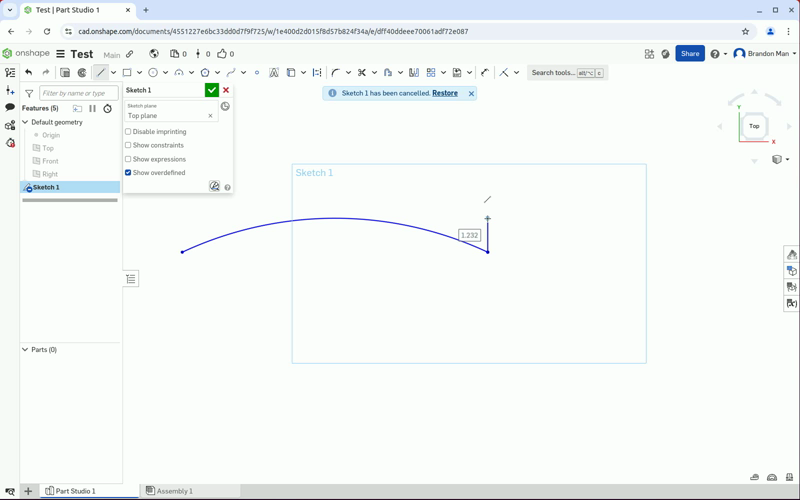
scroll(-6)
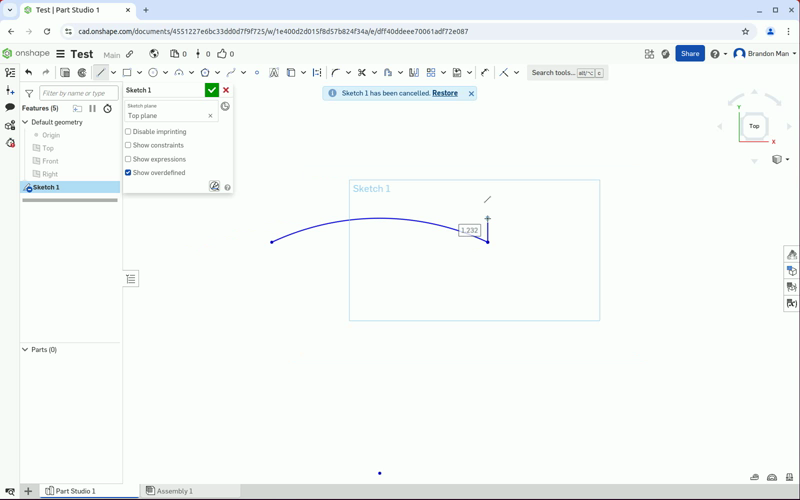
scroll(-6)
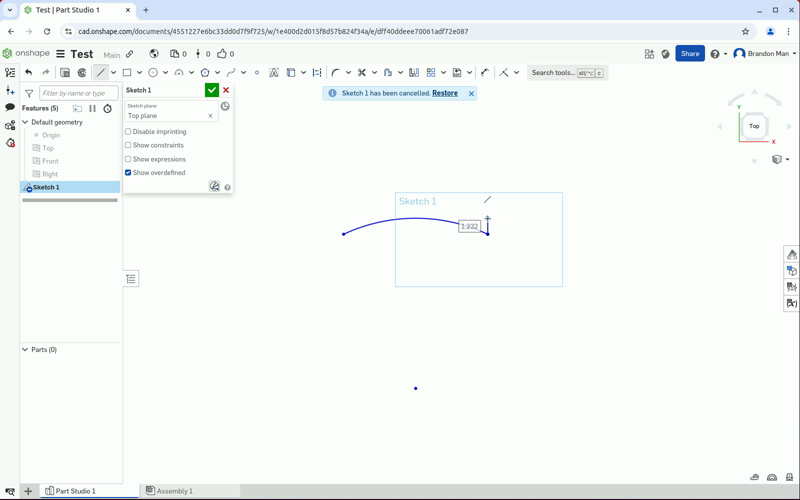
scroll(-6)
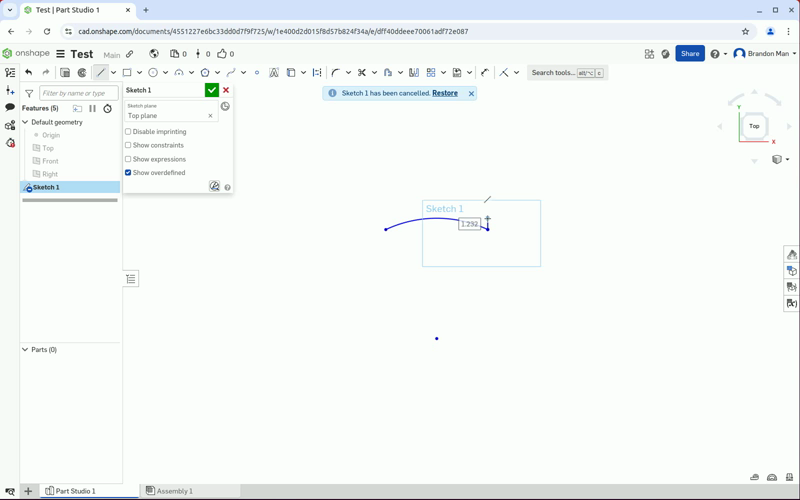
scroll(-6)
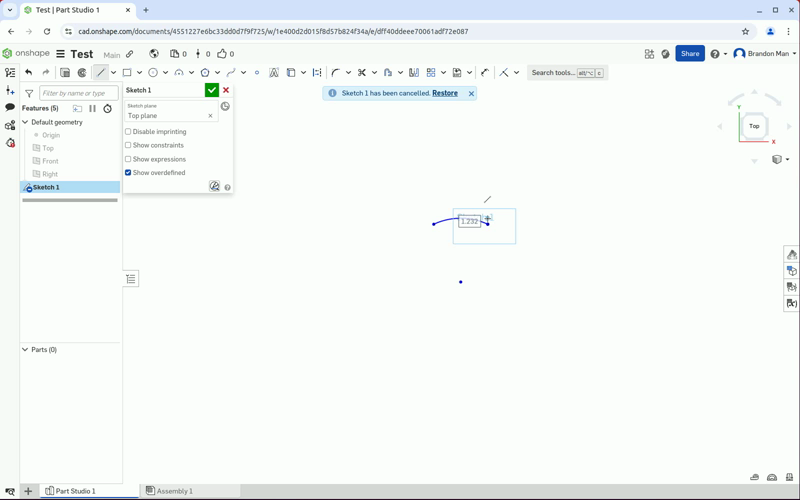
key_up(shift)
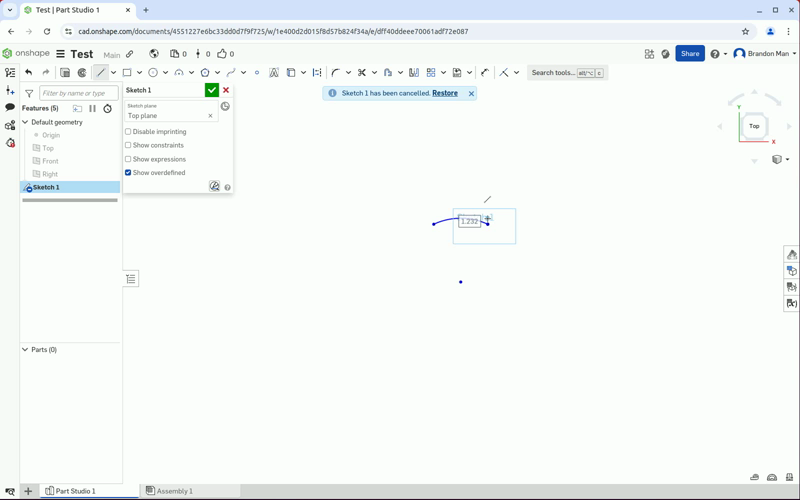
key_down(shift)
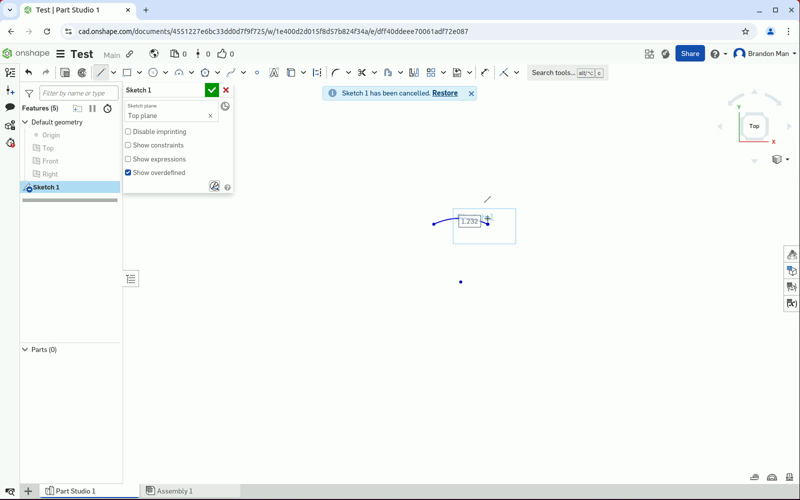
mouse_move(517, 218)
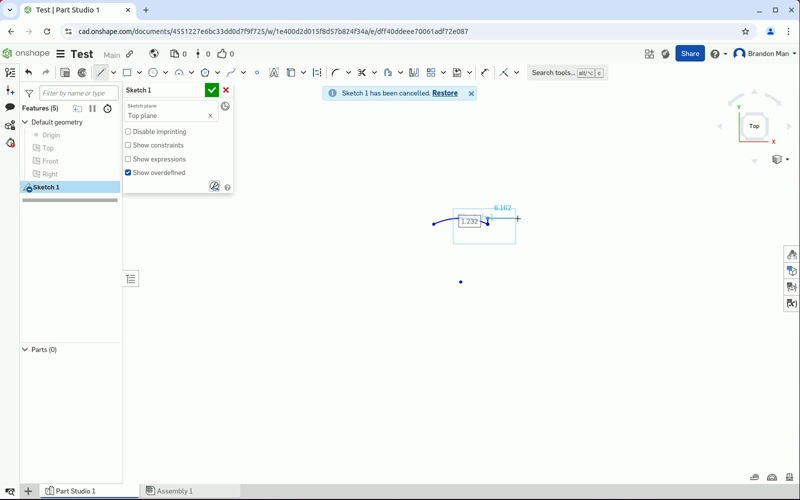
mouse_move(487, 169)
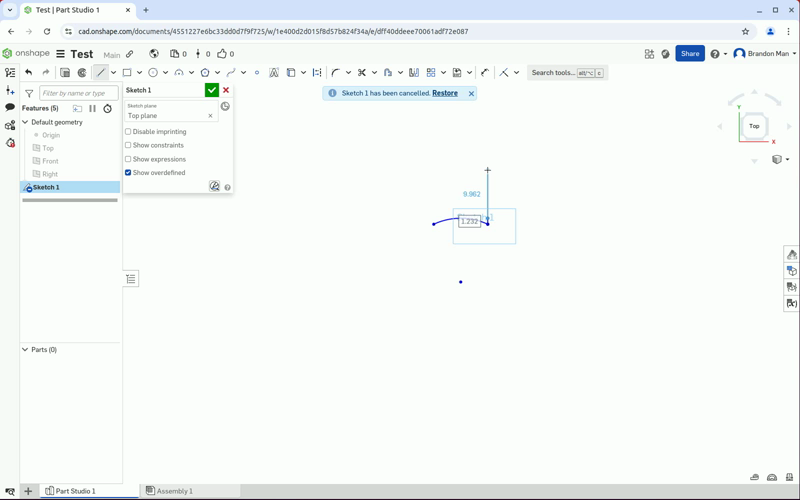
click(487, 169)
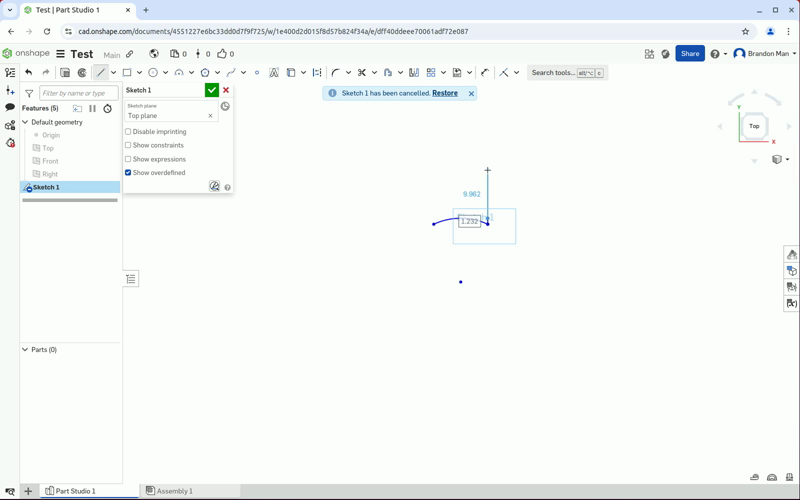
key_up(shift)
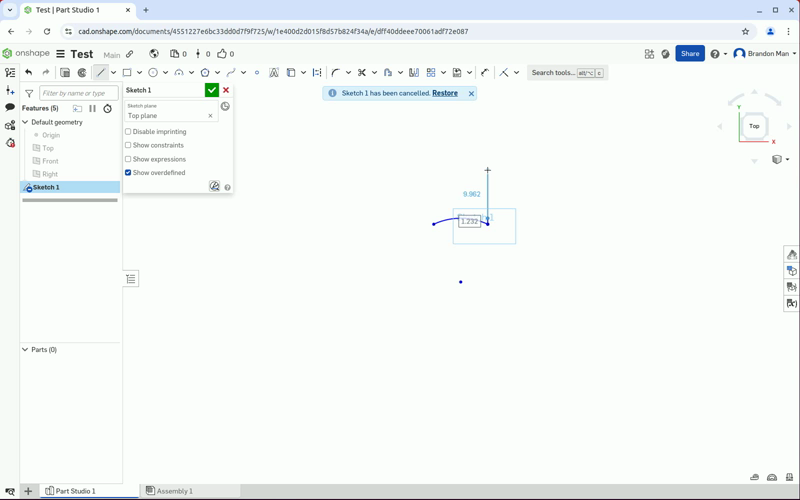
key_down(shift)
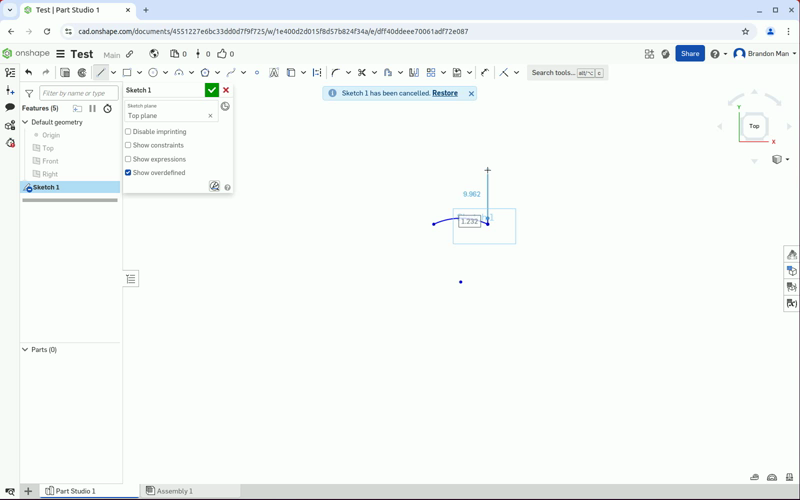
mouse_move(517, 169)
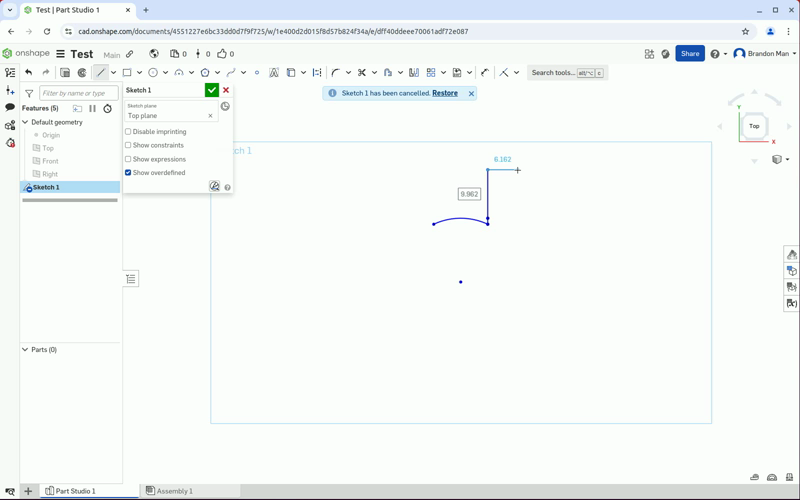
mouse_move(433, 169)
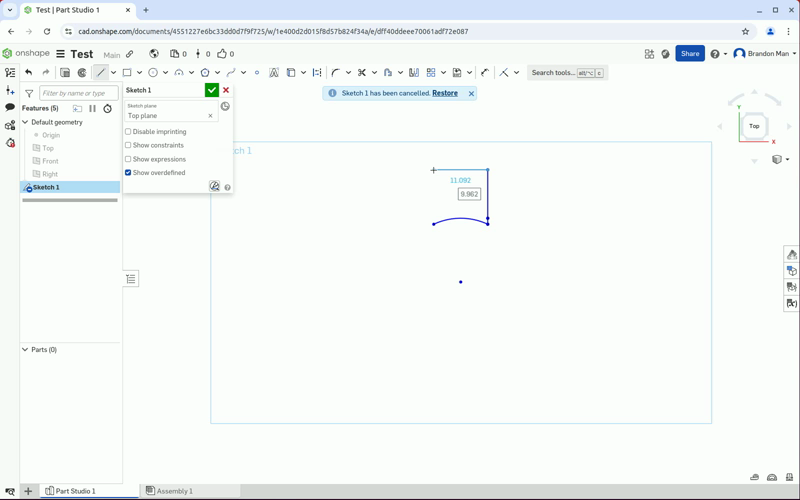
click(433, 169)
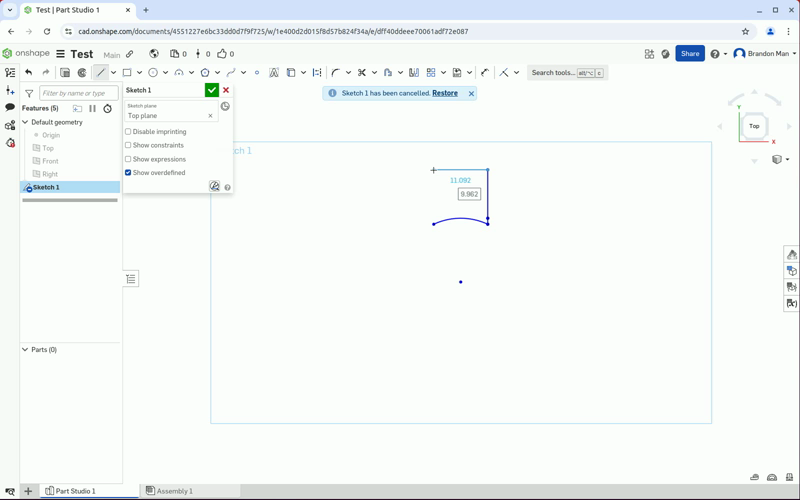
key_up(shift)
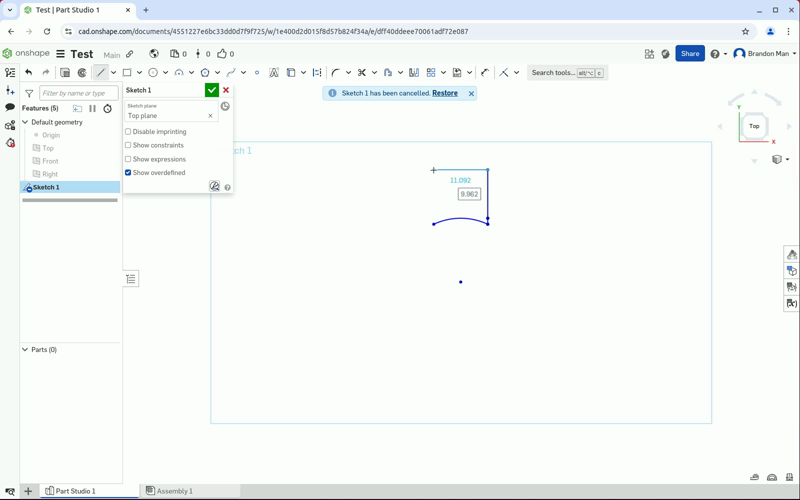
mouse_move(463, 169)
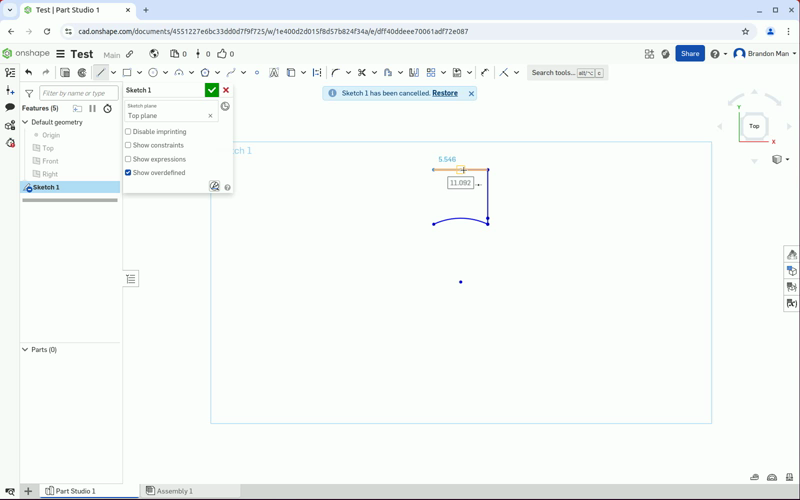
key_down(shift)
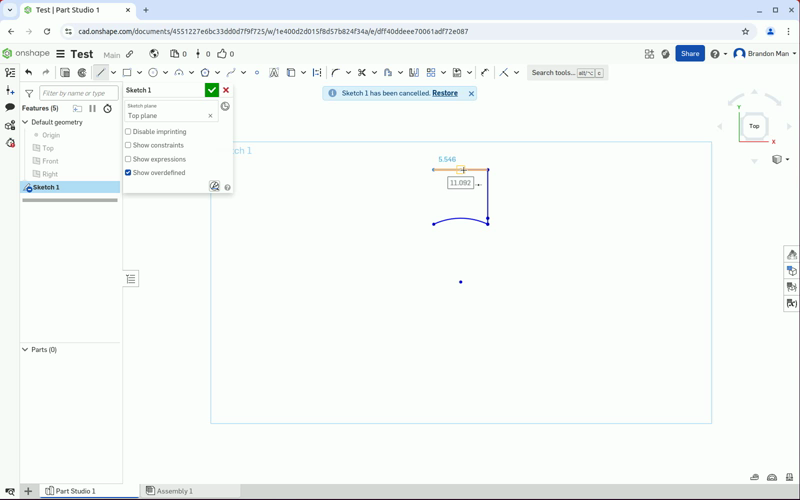
mouse_move(433, 224)
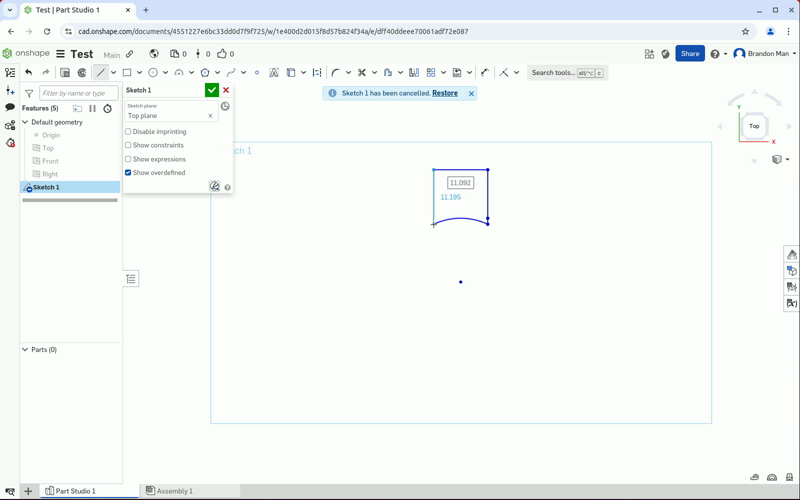
key_up(shift)
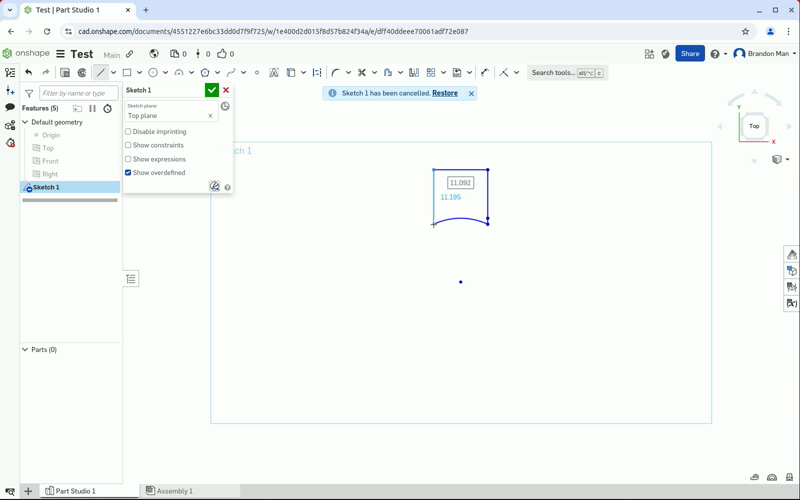
click(433, 224)
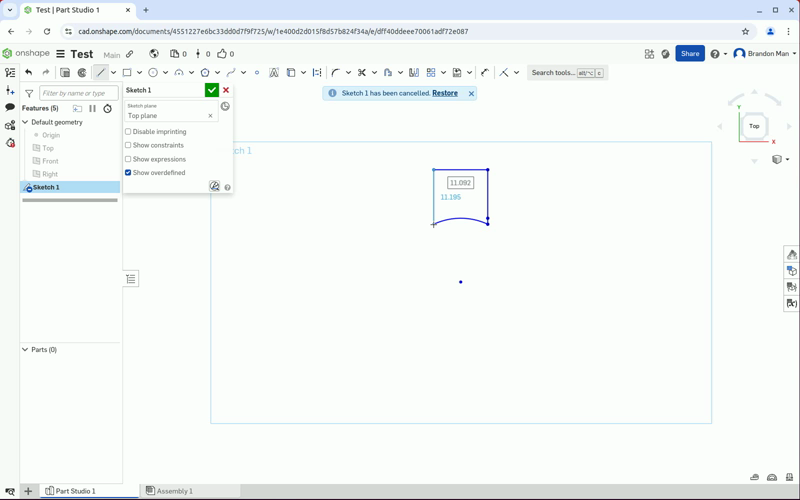
key(esc)
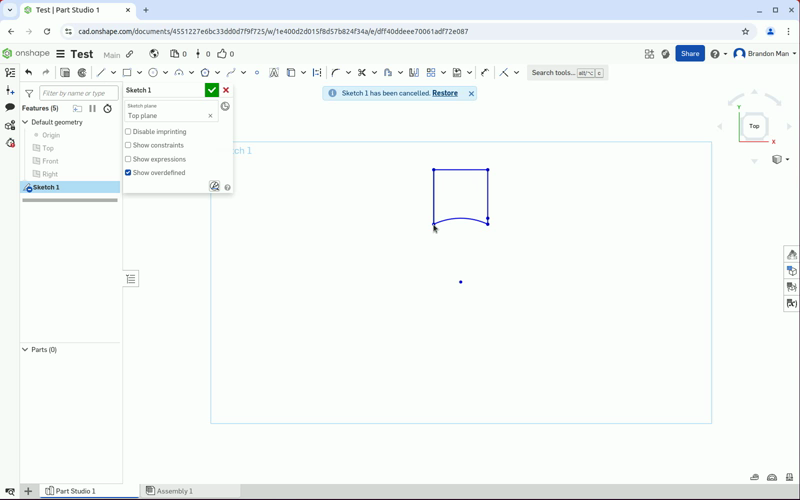
mouse_move(451, 188)
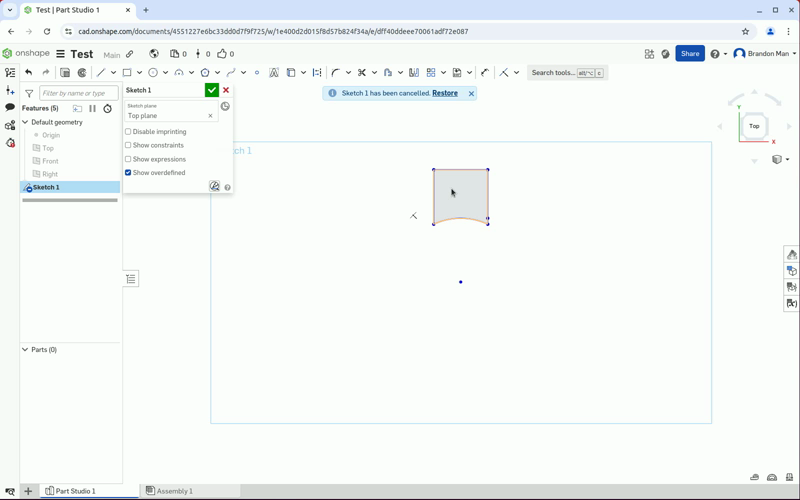
click(451, 188)
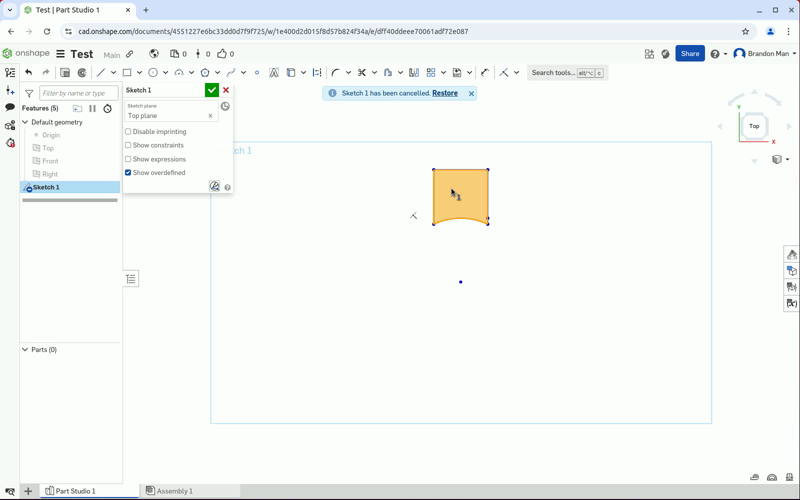
mouse_move(73, 352)
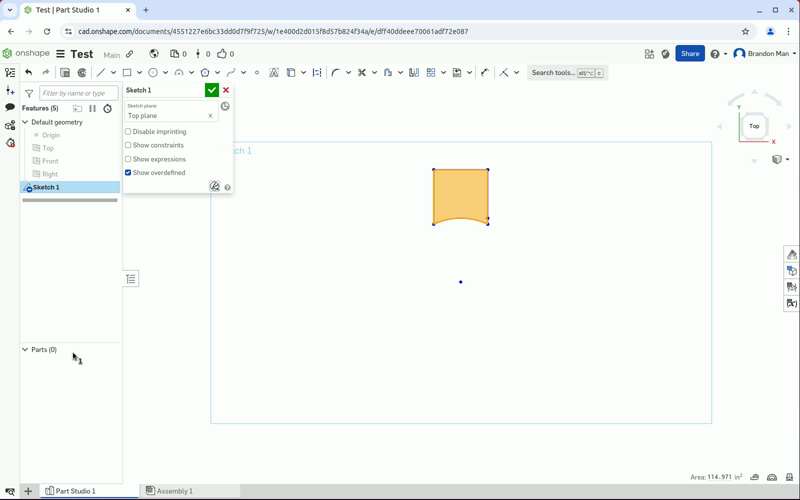
key(shift+y)
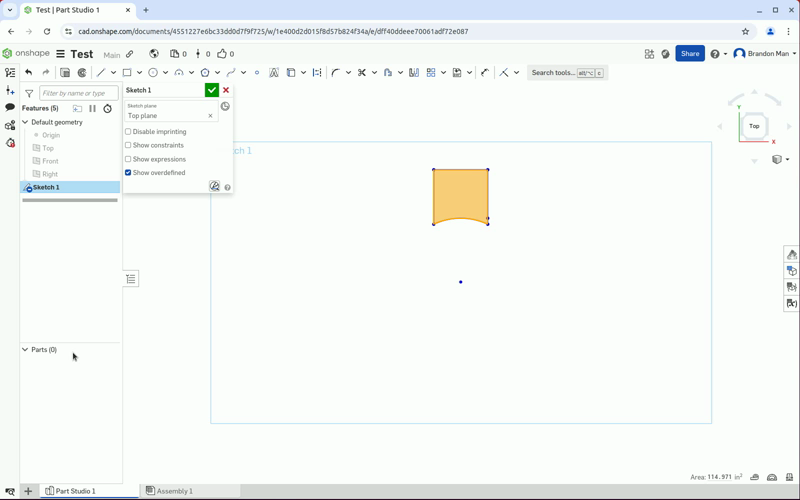
key(shift+e)
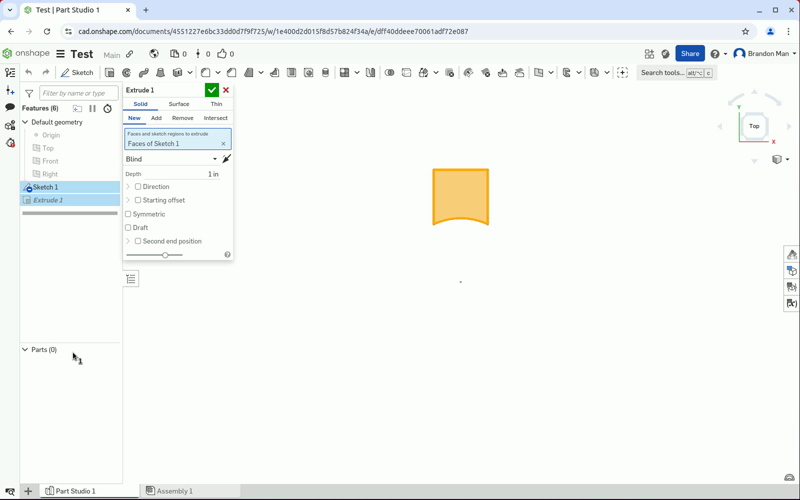
mouse_move(143, 106)
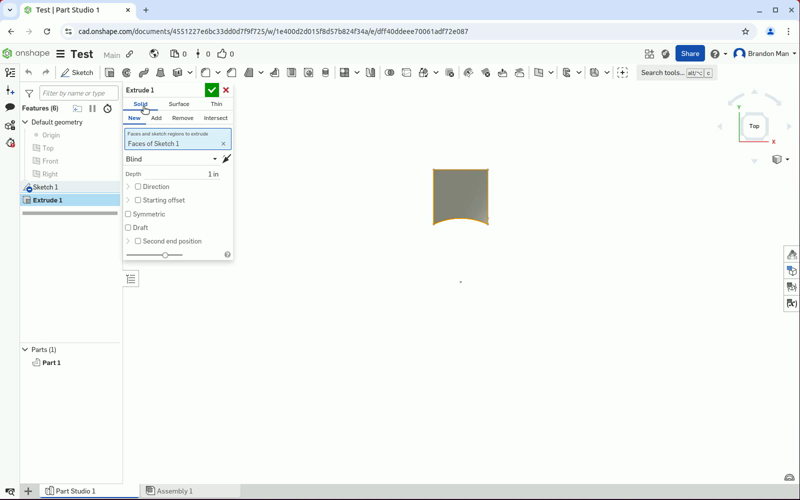
click(143, 106)
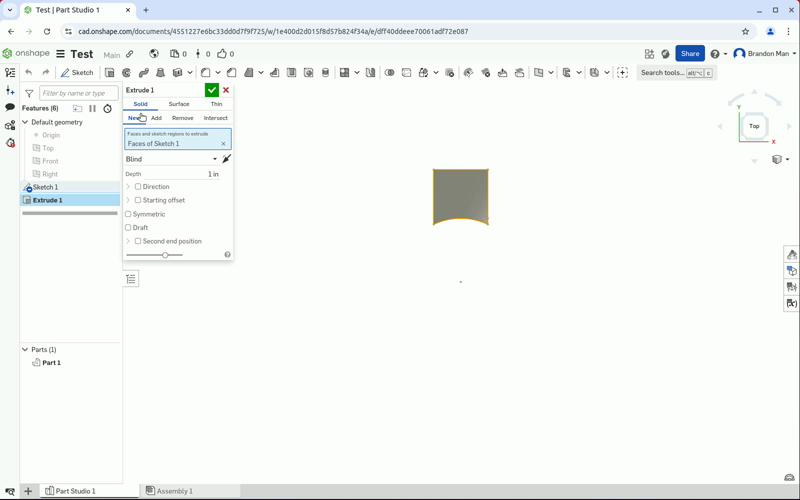
mouse_move(137, 120)
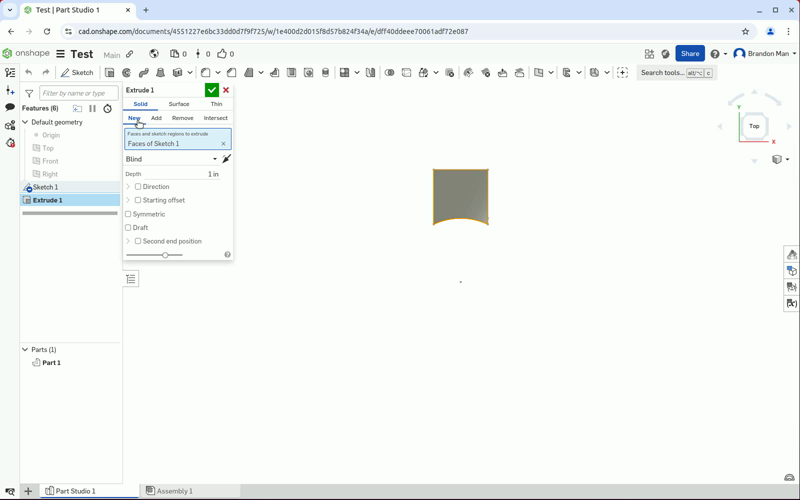
click(137, 120)
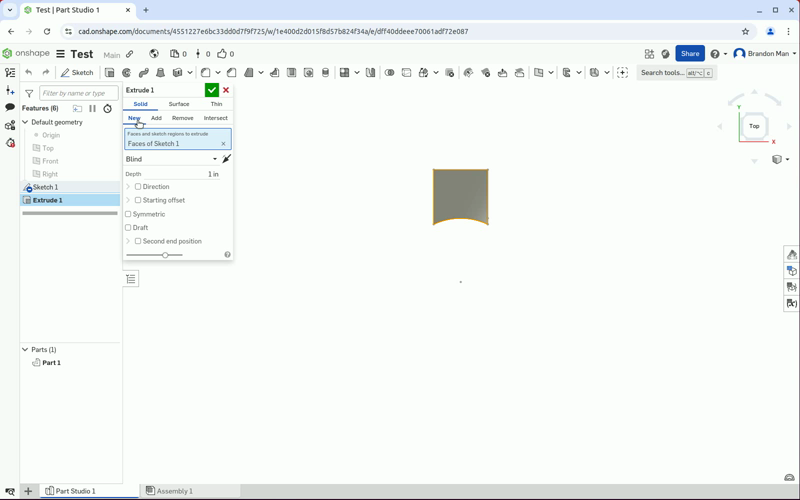
key(tab, 4)
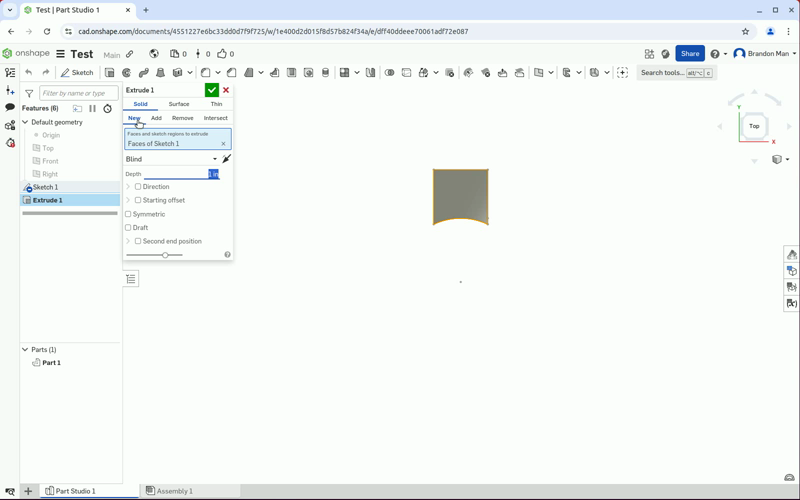
text(1.204)
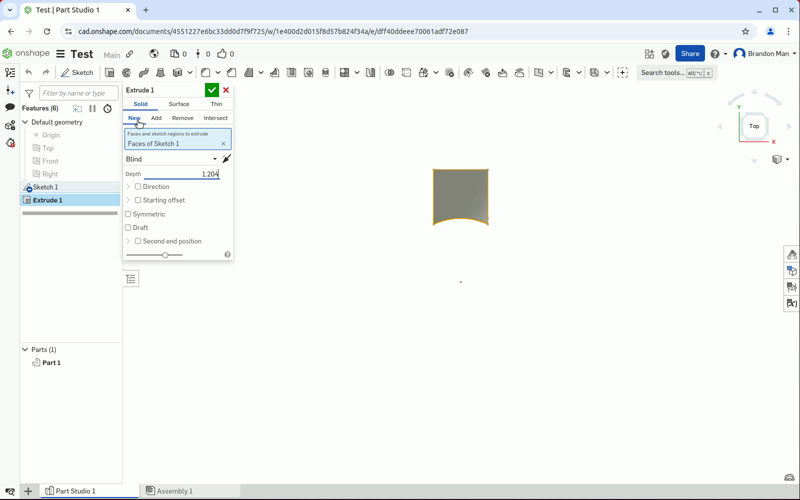
key(enter)
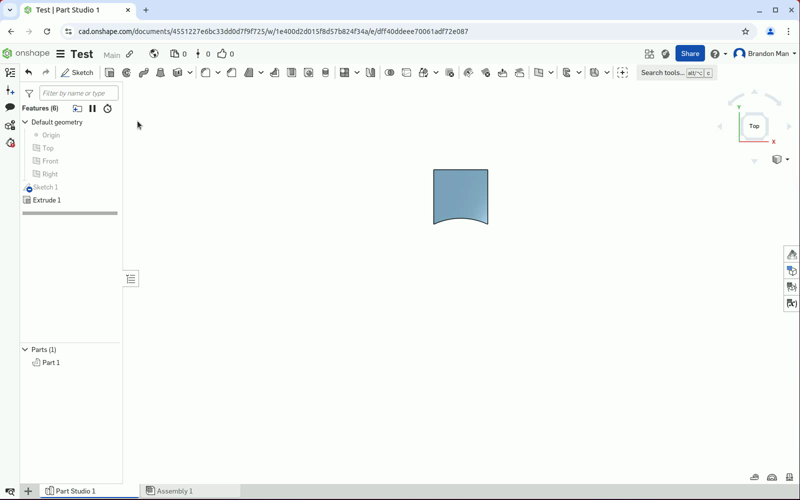
key(shift+h)
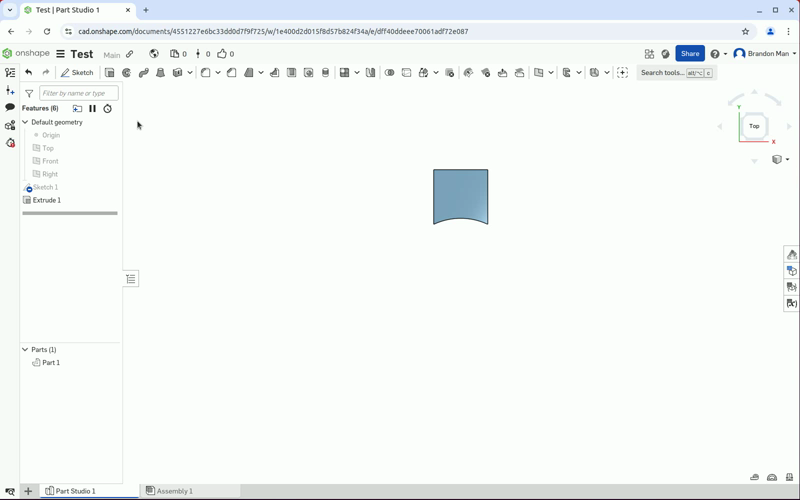
key(shift+h)
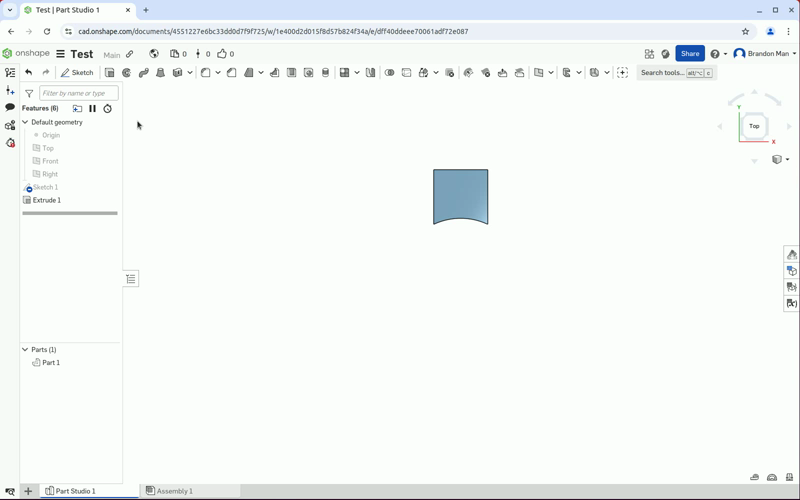
mouse_move(73, 189)
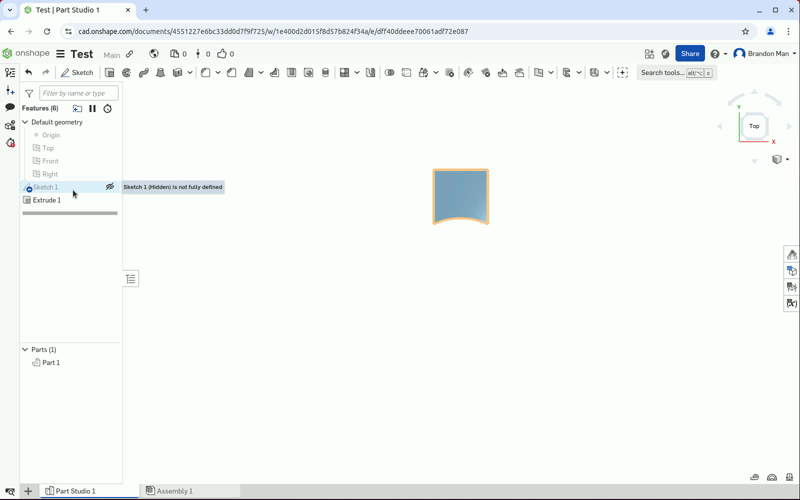
click(73, 189)
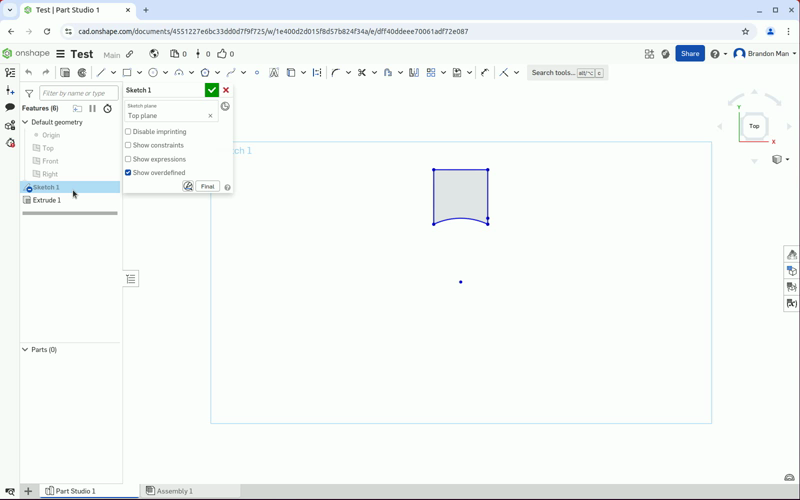
mouse_move(229, 92)
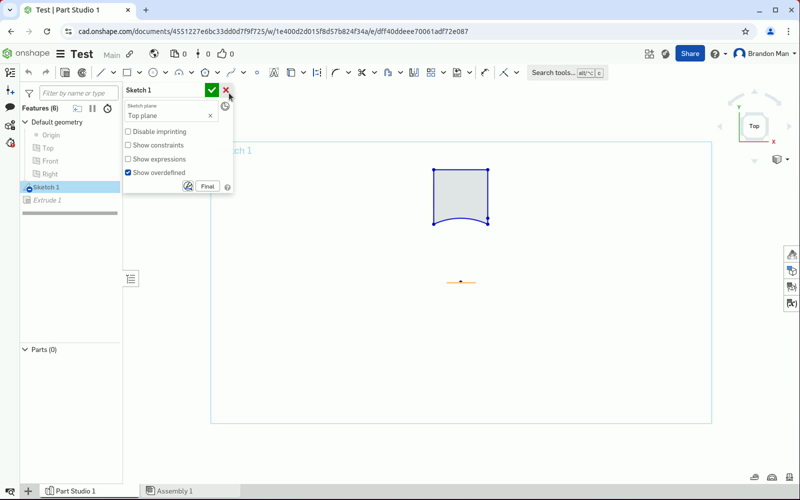
click(229, 92)
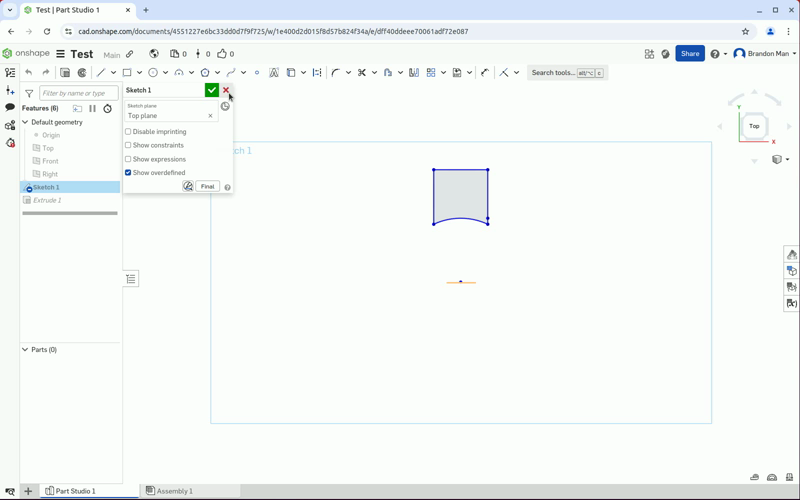
key(shift+s)
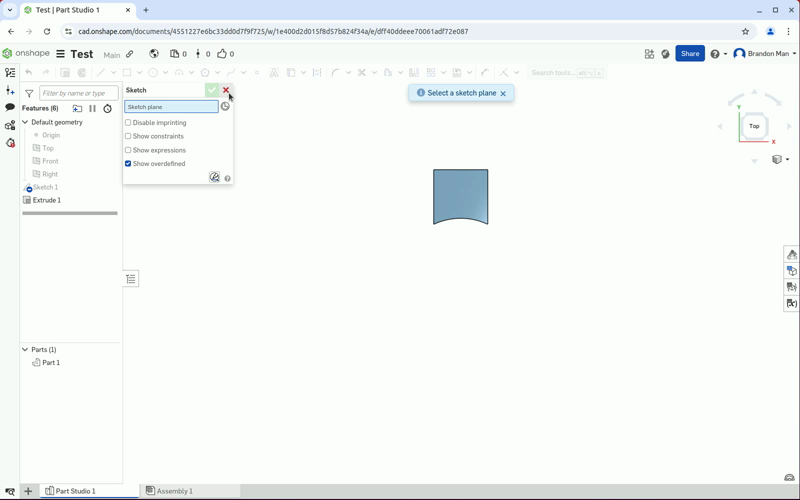
mouse_move(73, 150)
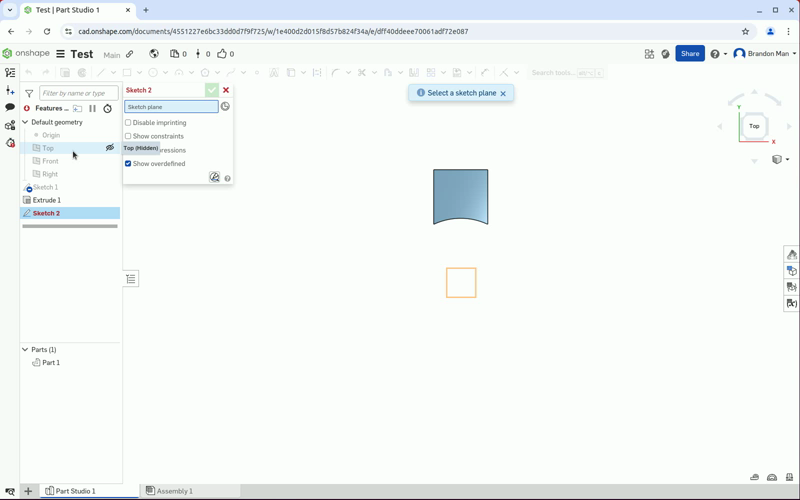
click(73, 150)
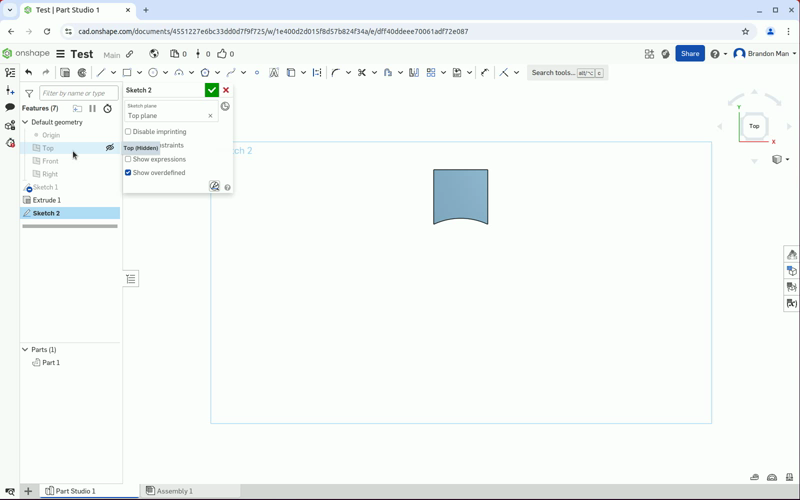
mouse_move(73, 352)
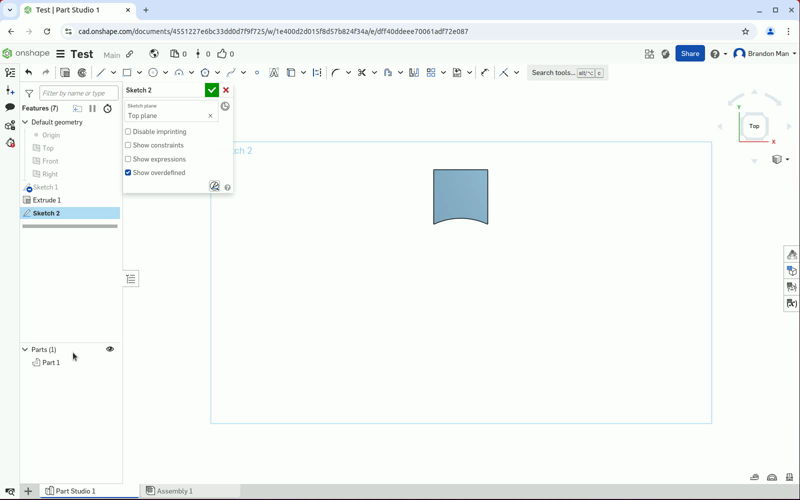
key(y)
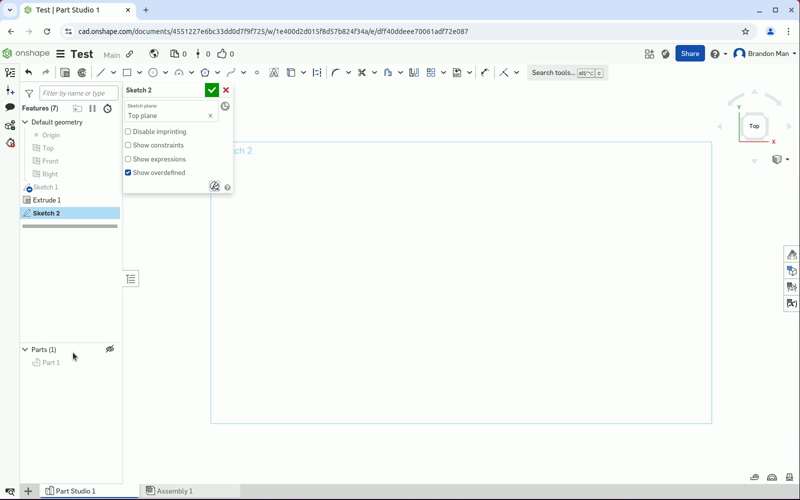
key(c)
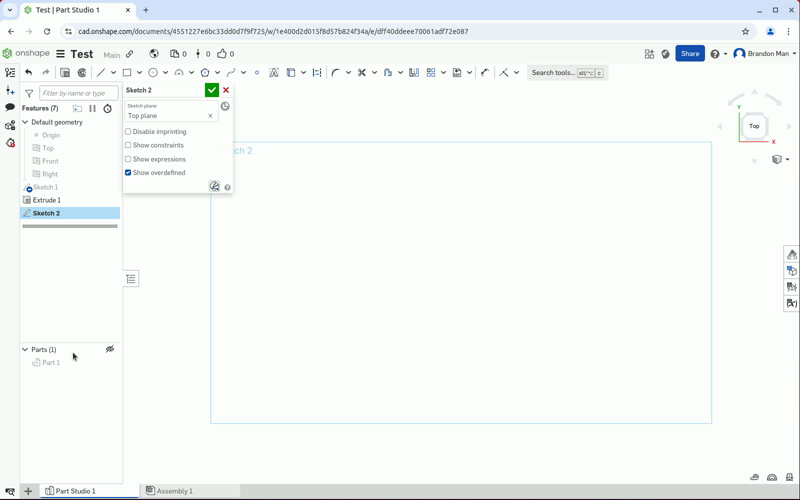
key_down(shift)
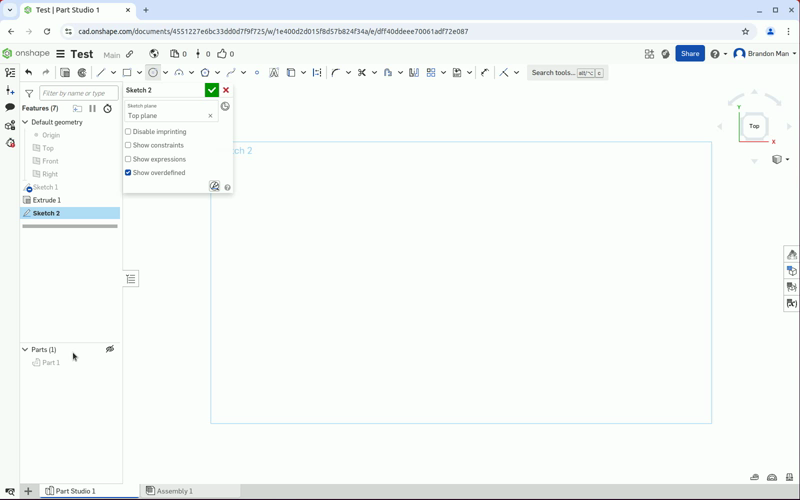
mouse_move(461, 282)
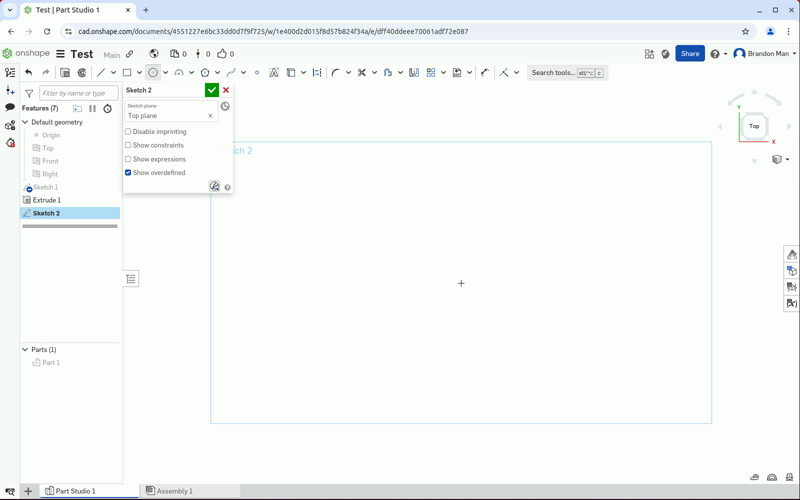
click(461, 282)
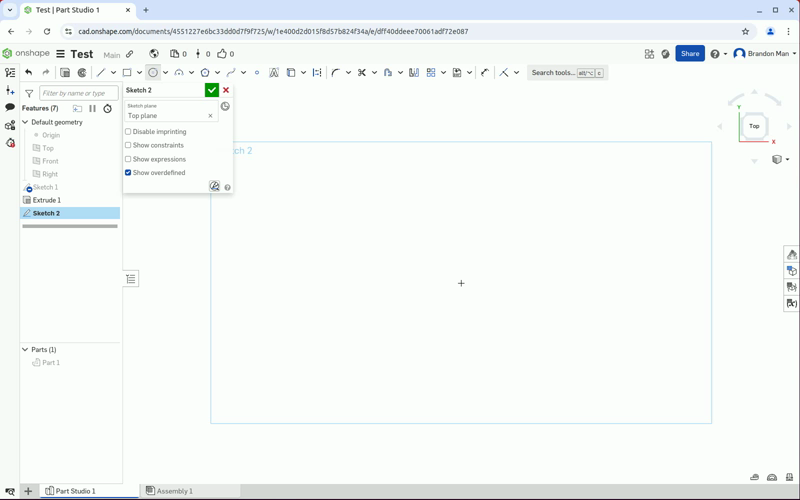
key_up(shift)
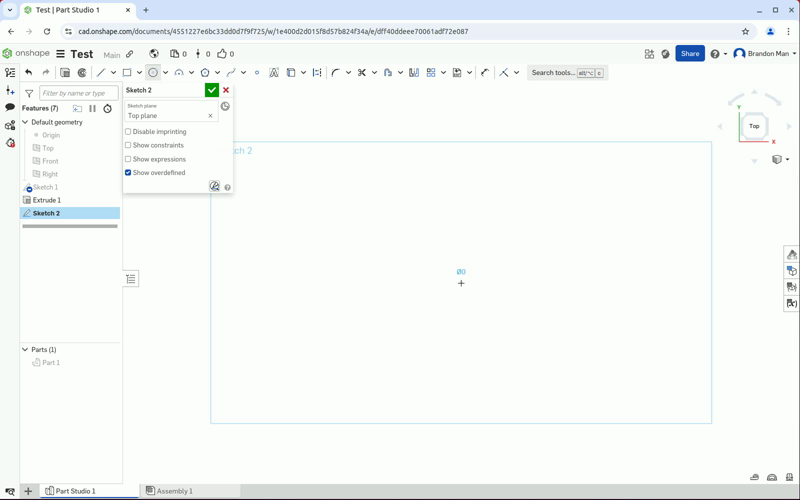
mouse_move(526, 282)
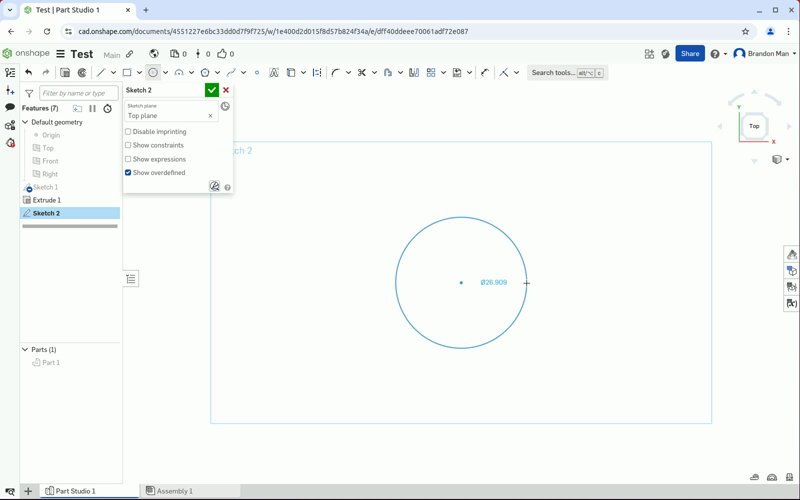
click(526, 282)
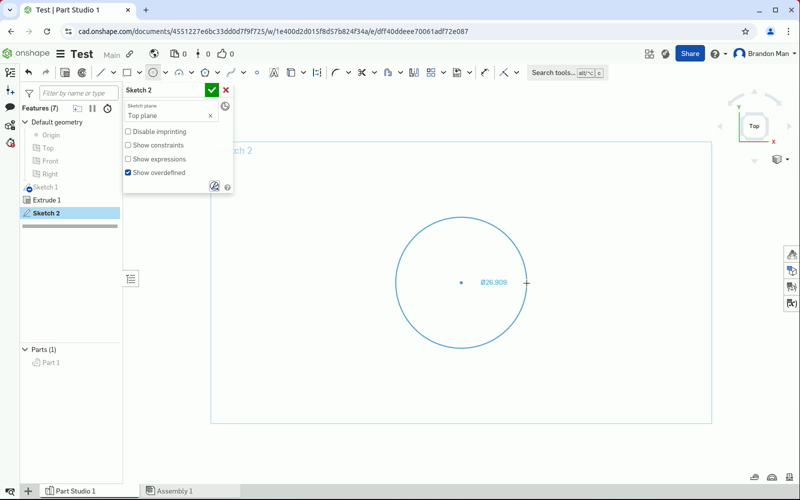
key(esc)
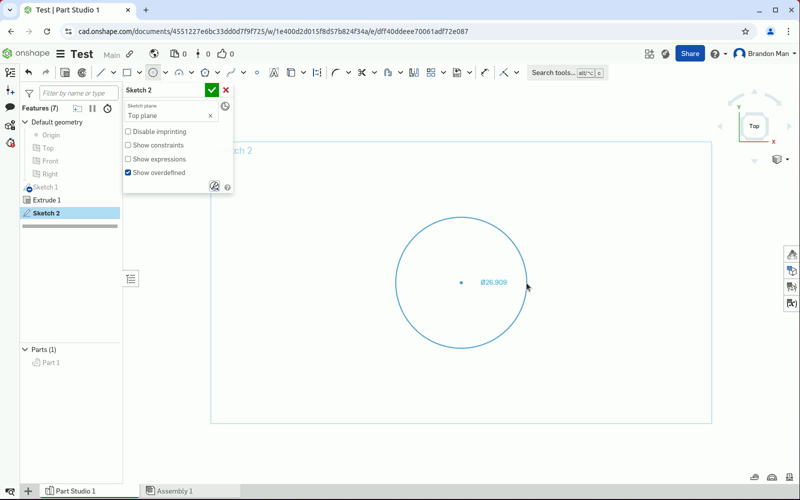
key(c)
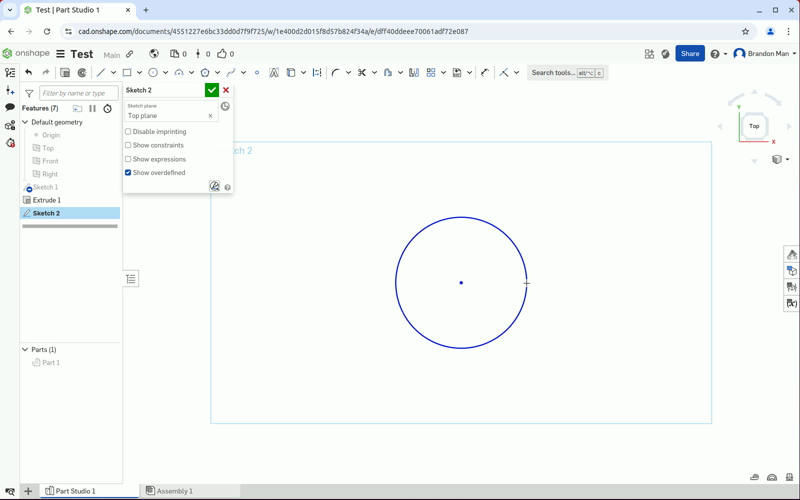
key_down(shift)
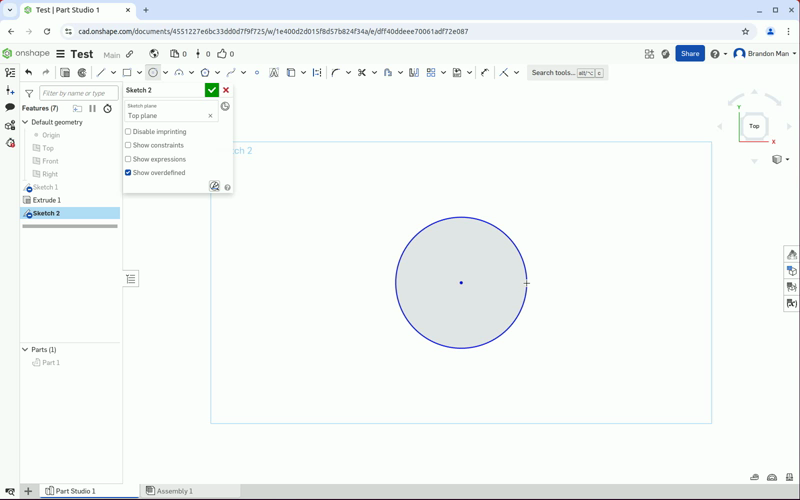
mouse_move(461, 282)
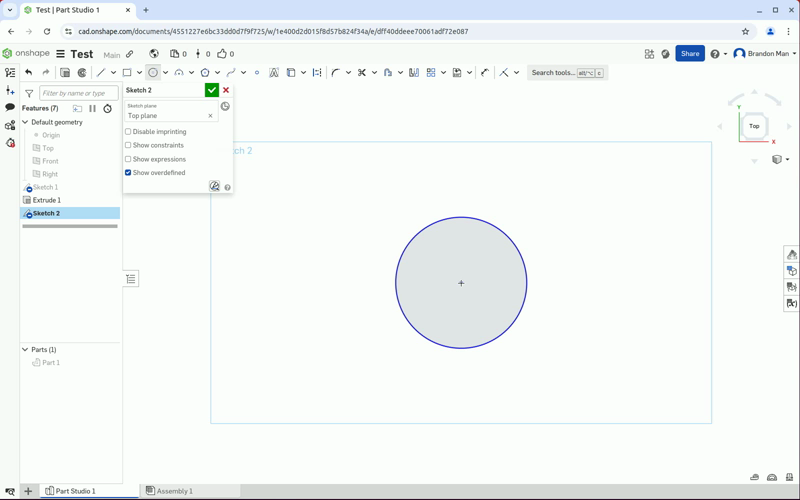
click(461, 282)
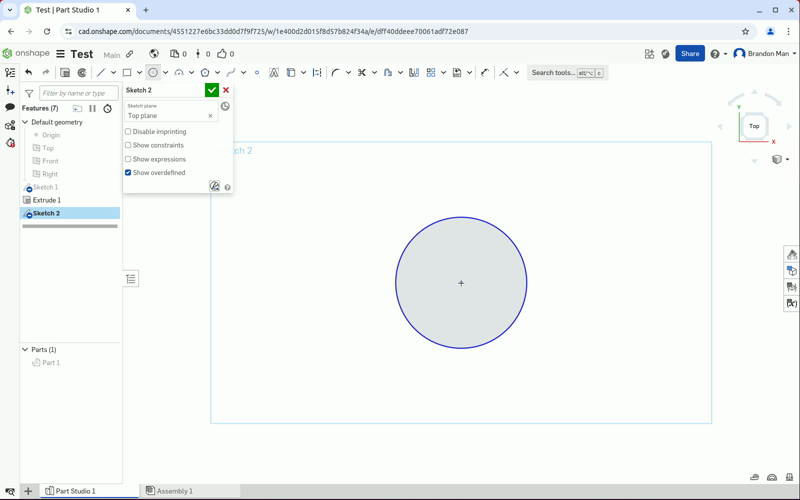
key_up(shift)
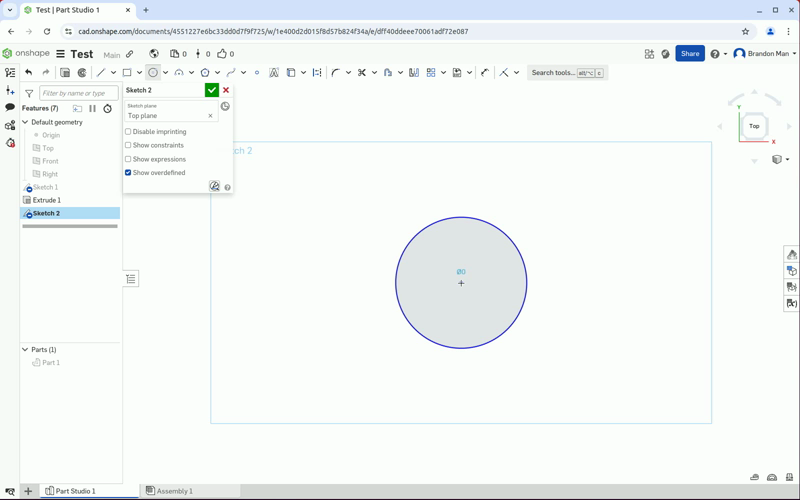
mouse_move(515, 282)
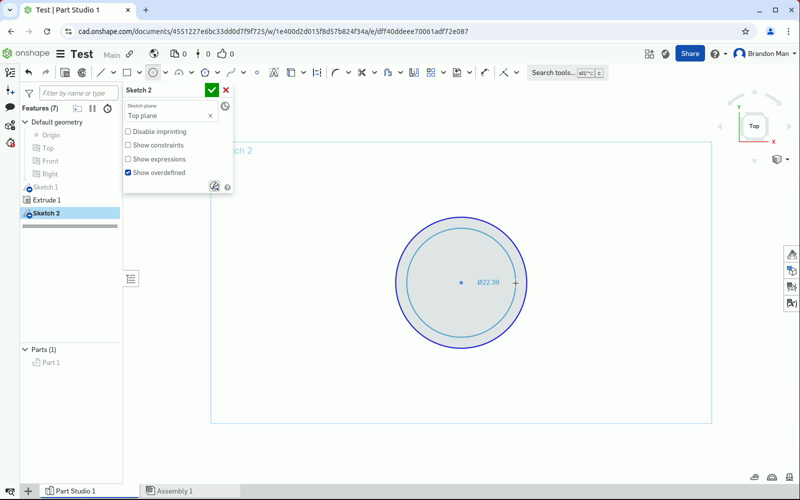
click(515, 282)
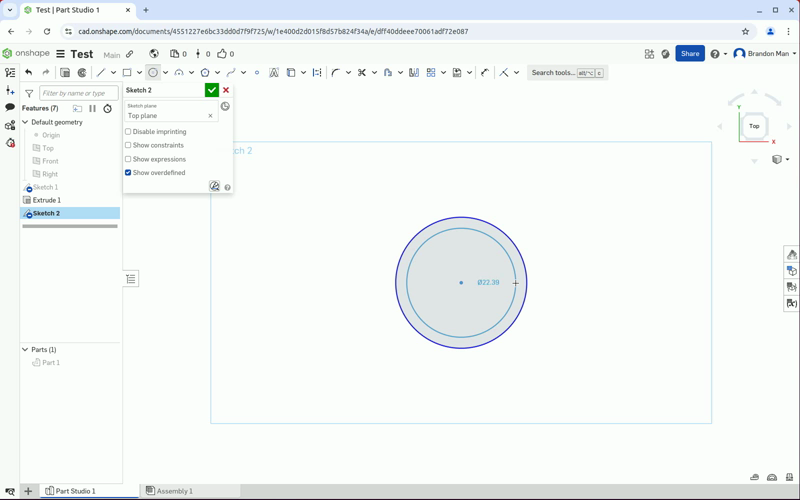
key(esc)
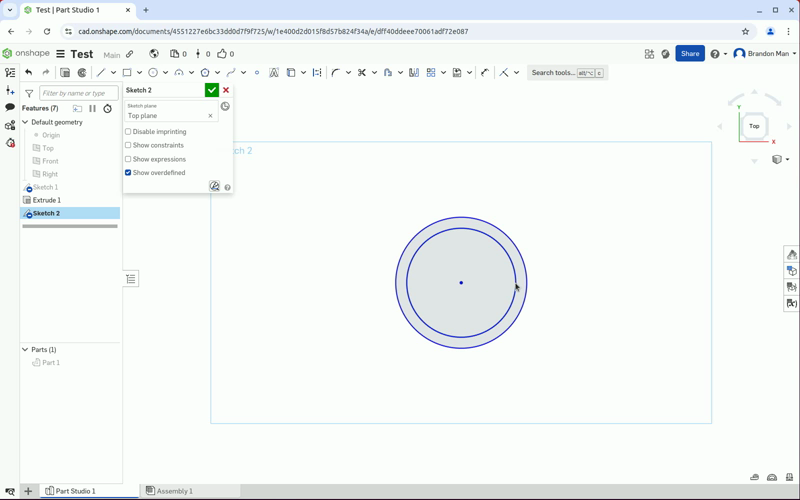
mouse_move(488, 335)
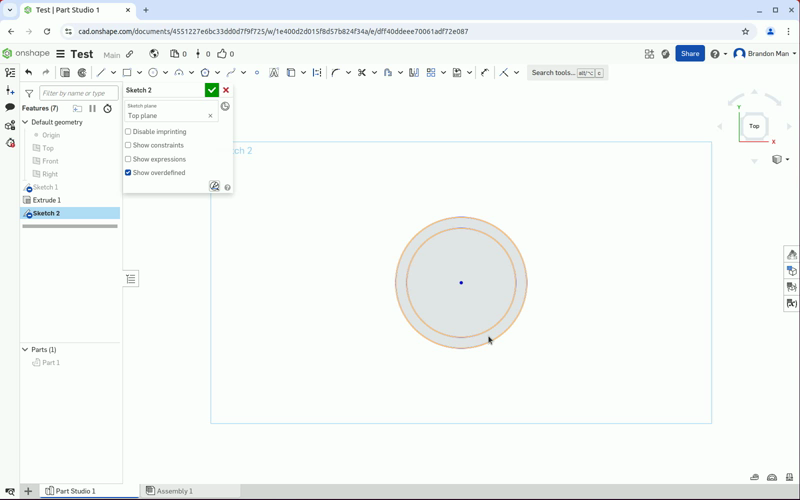
click(488, 335)
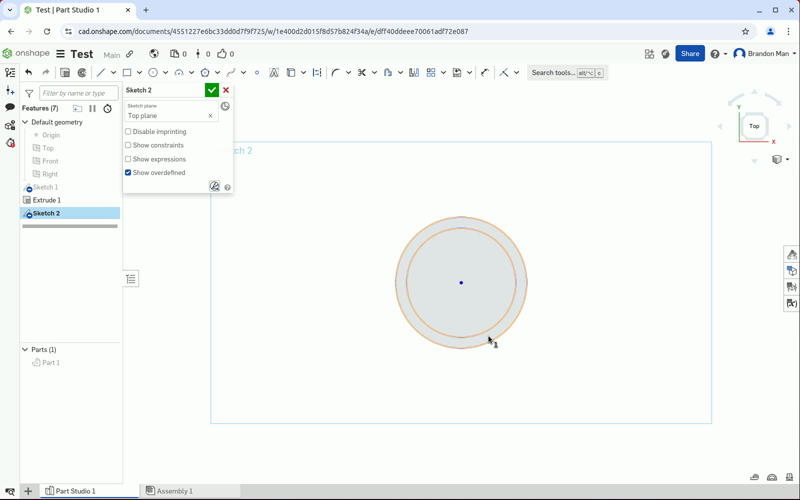
mouse_move(73, 352)
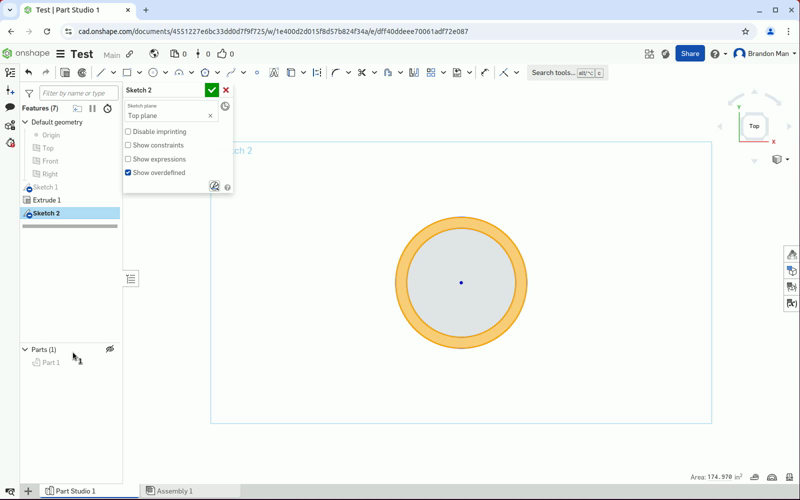
key(shift+y)
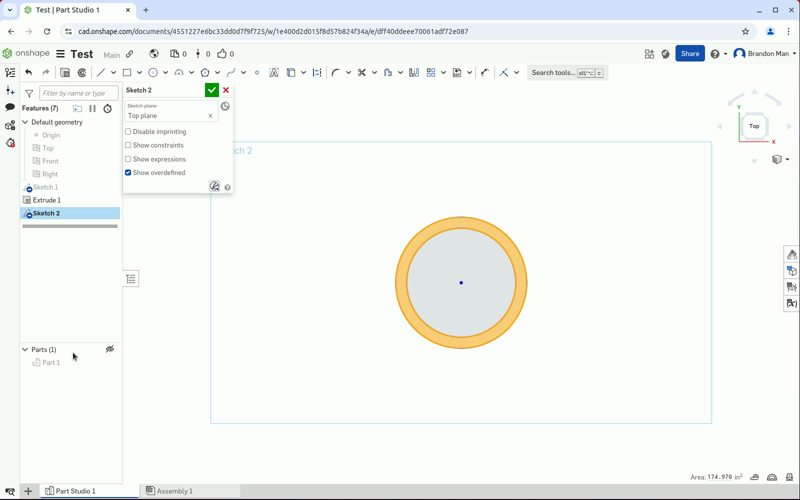
key(shift+e)
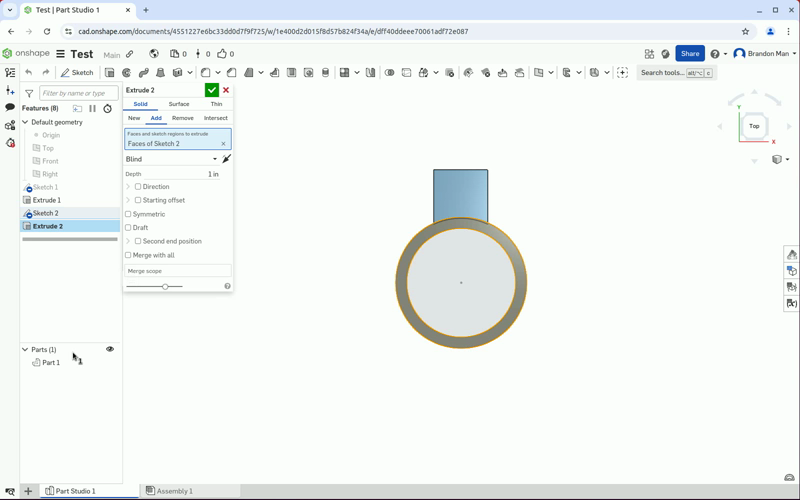
mouse_move(143, 106)
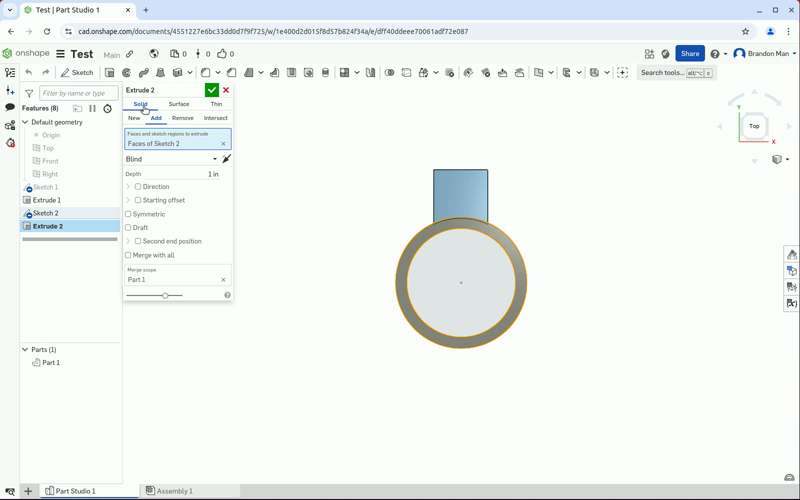
click(143, 106)
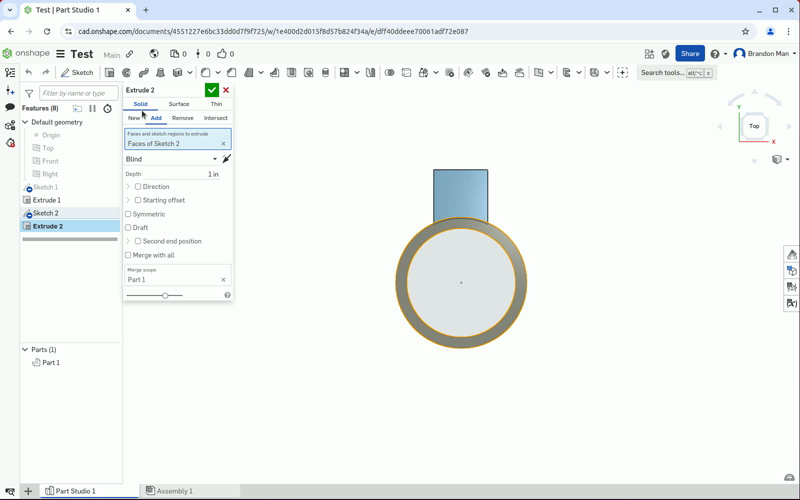
mouse_move(137, 120)
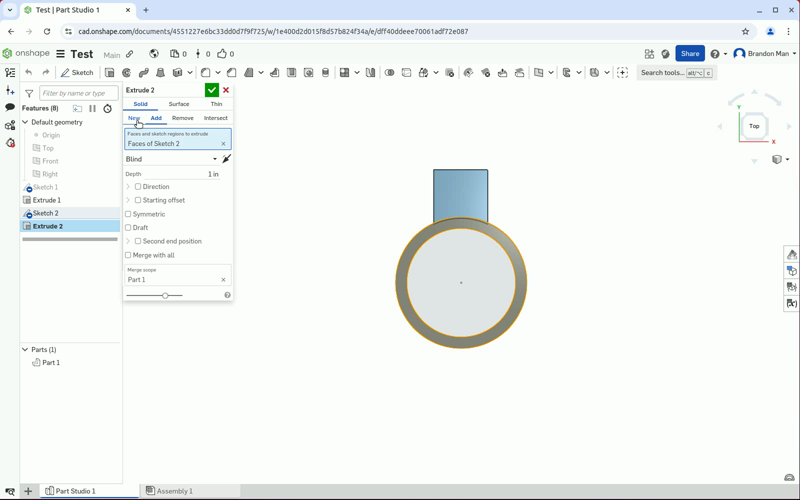
click(137, 120)
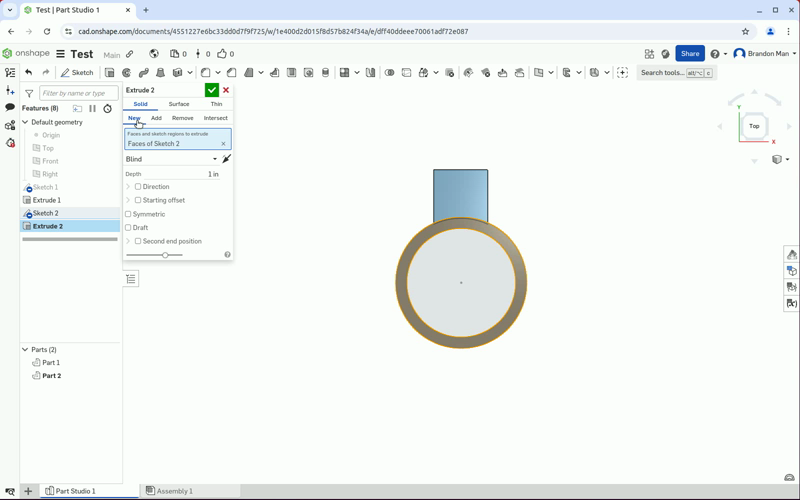
key(tab, 4)
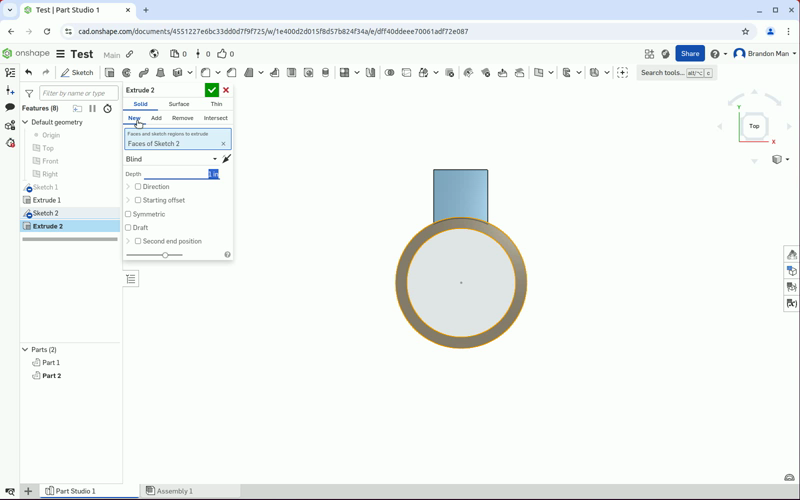
text(1.204)
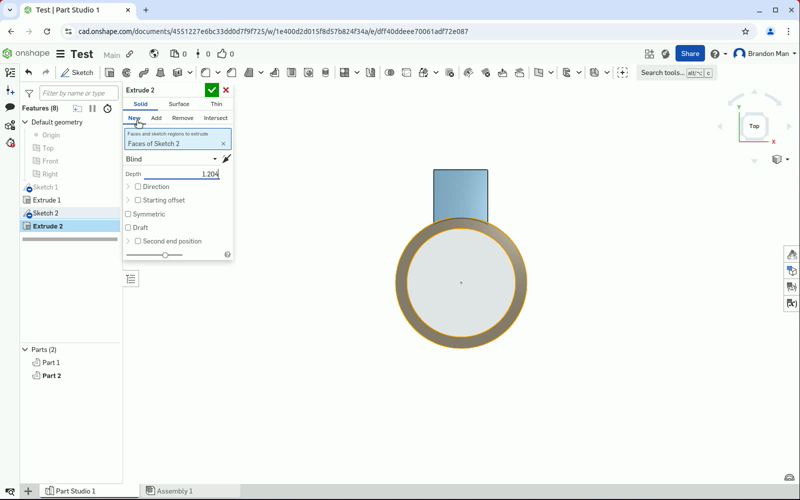
key(enter)
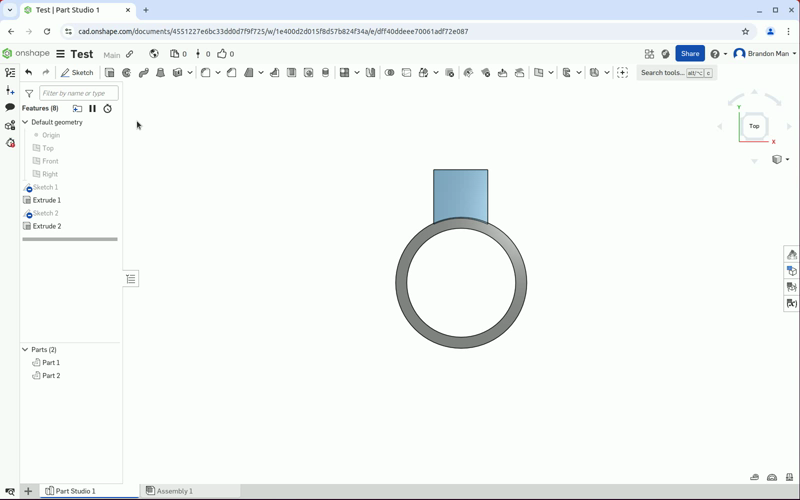
key(shift+h)
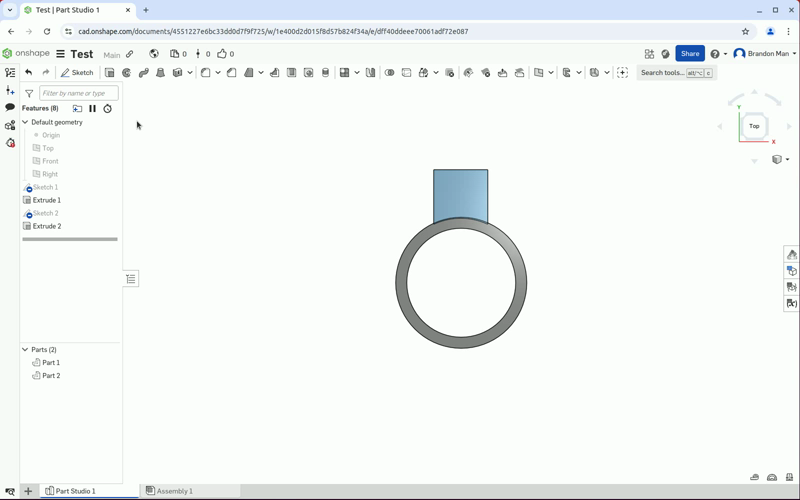
key(shift+h)
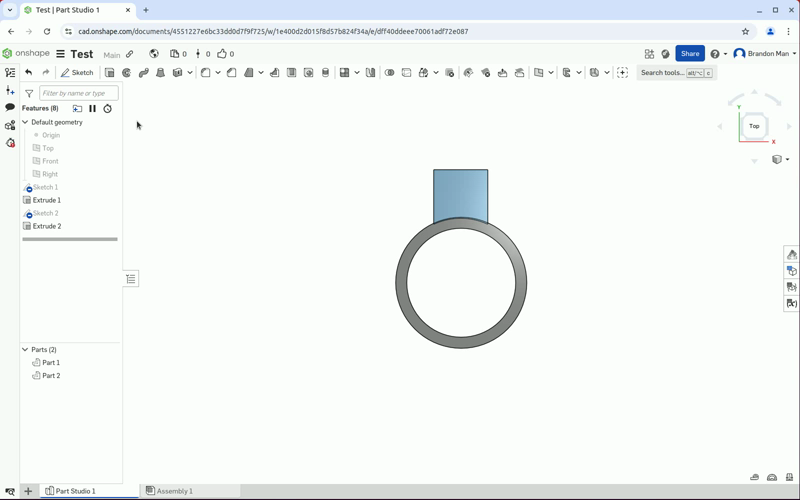
mouse_move(73, 189)
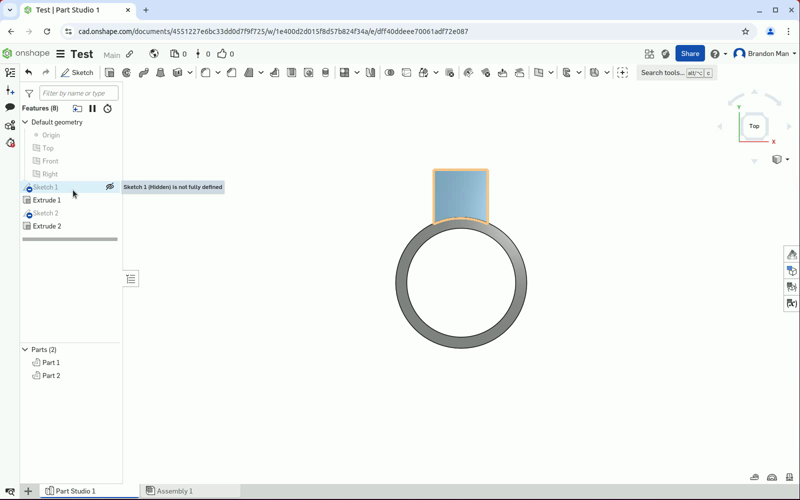
click(73, 189)
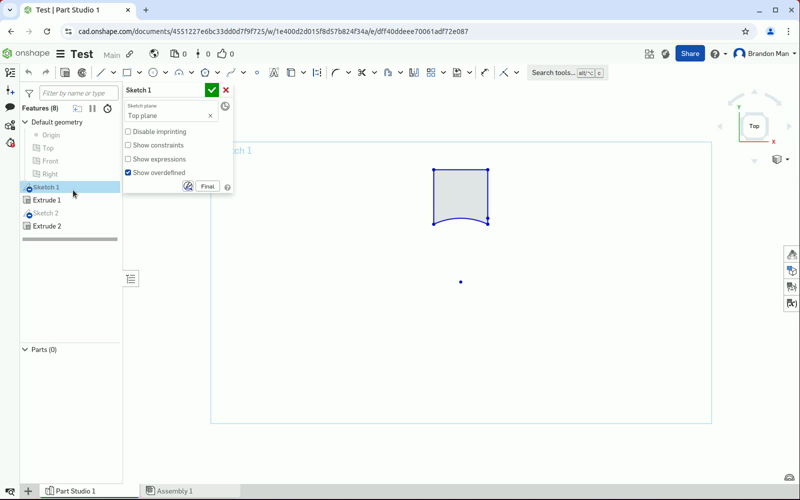
mouse_move(229, 92)
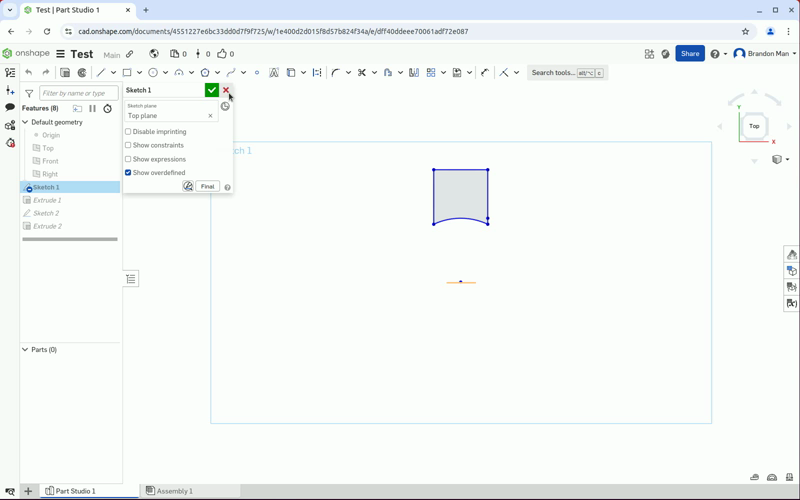
click(229, 92)
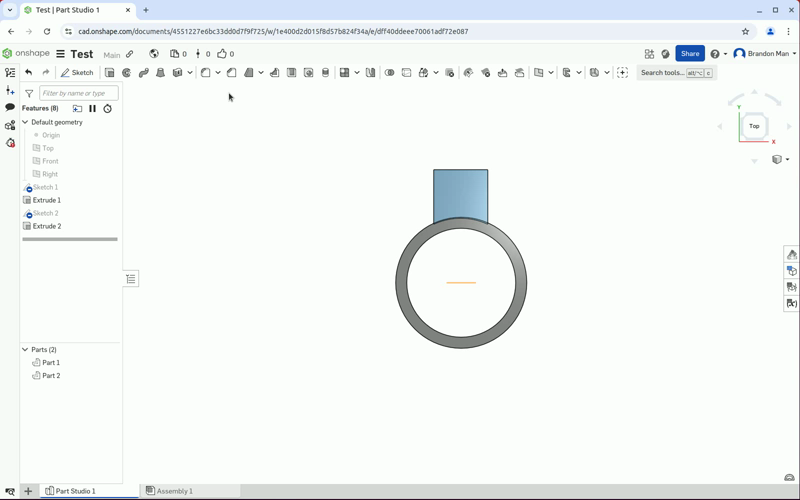
mouse_move(541, 75)
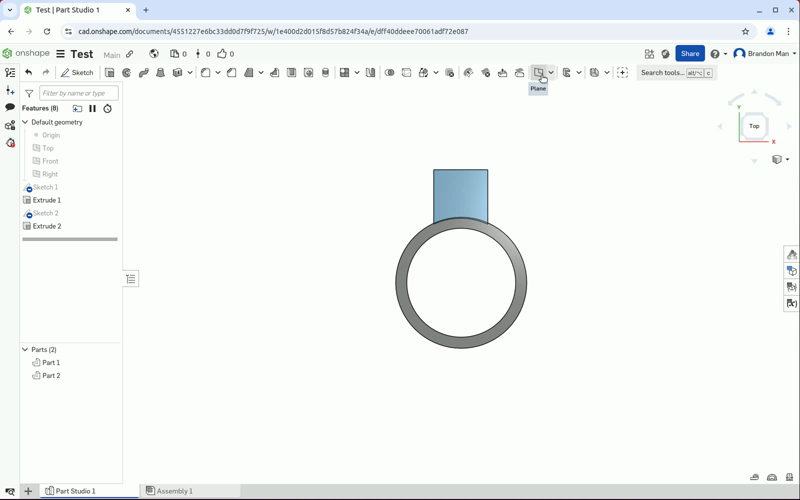
click(541, 75)
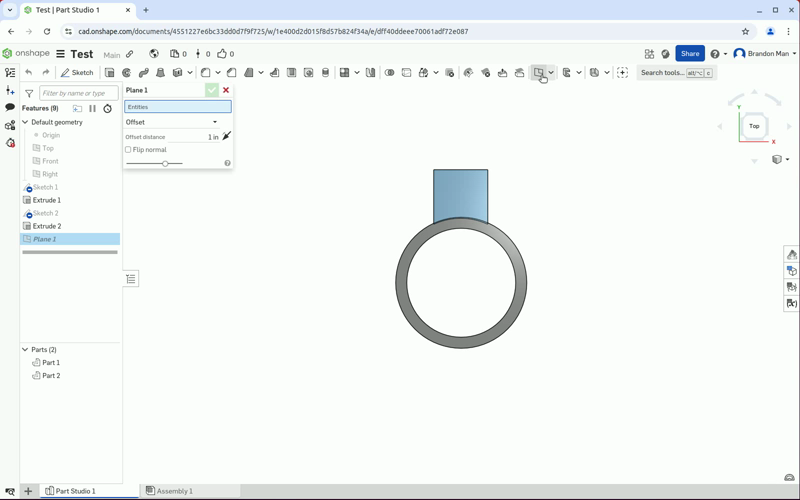
mouse_move(73, 150)
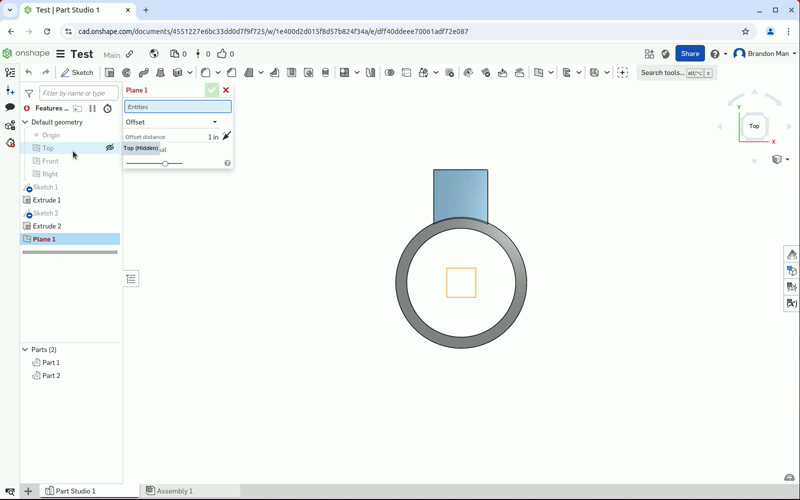
click(73, 150)
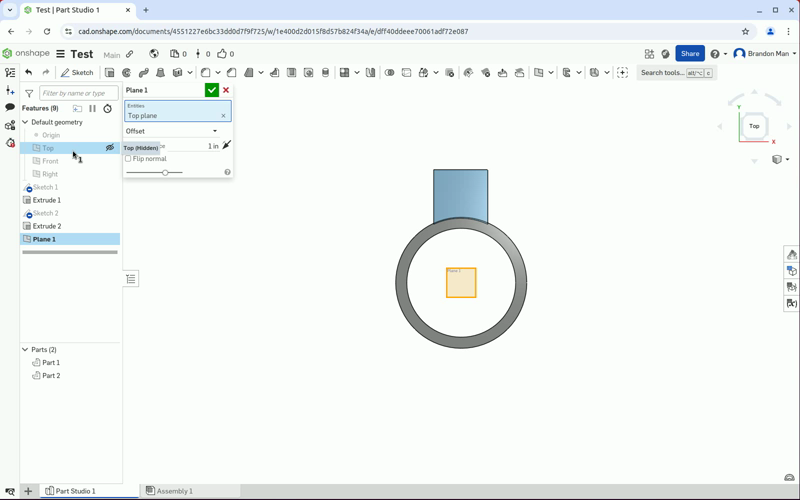
key(tab, 2)
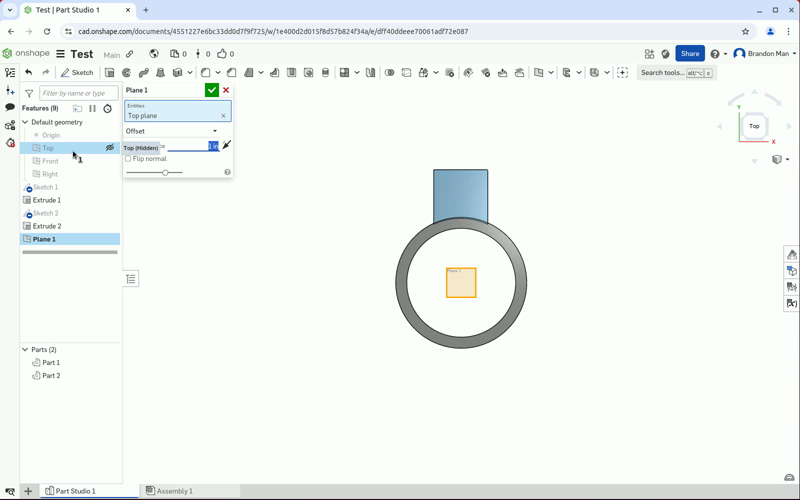
text(1.202)
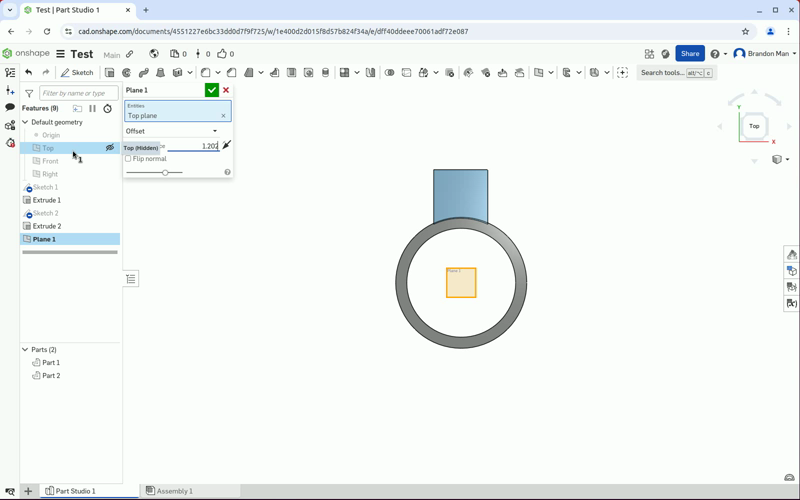
key(enter, 2)
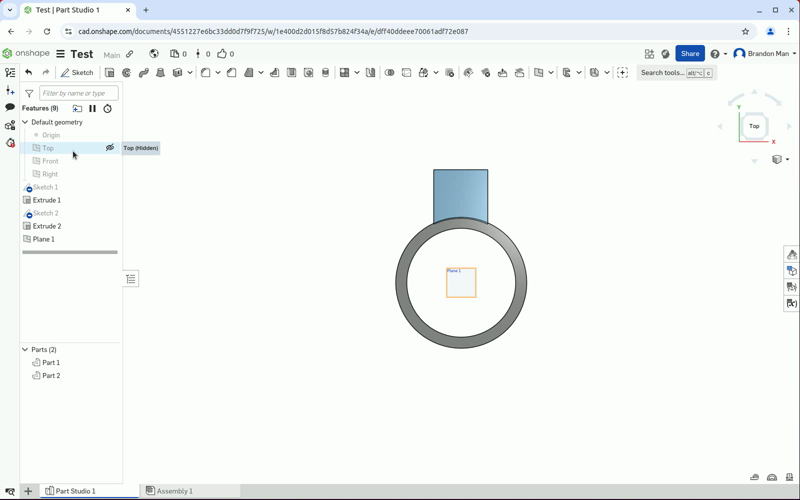
key(shift+s)
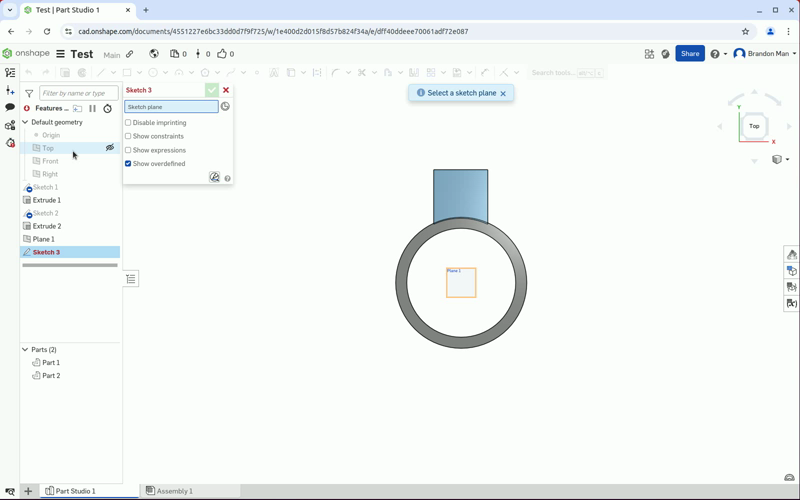
mouse_move(73, 241)
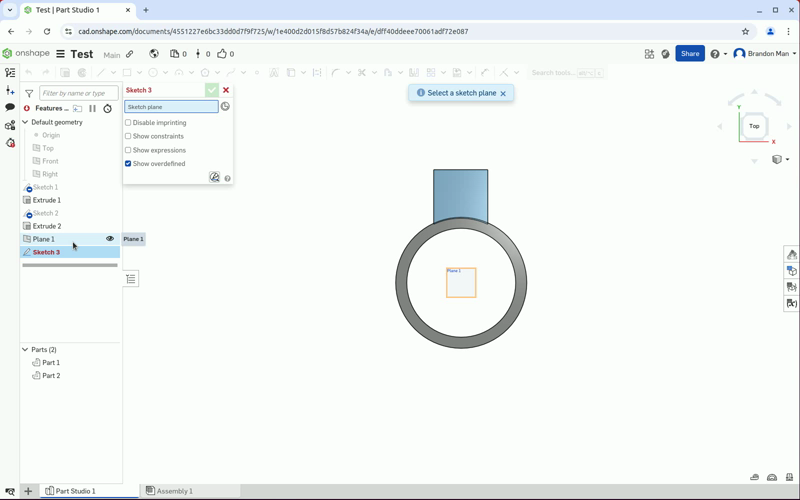
click(73, 241)
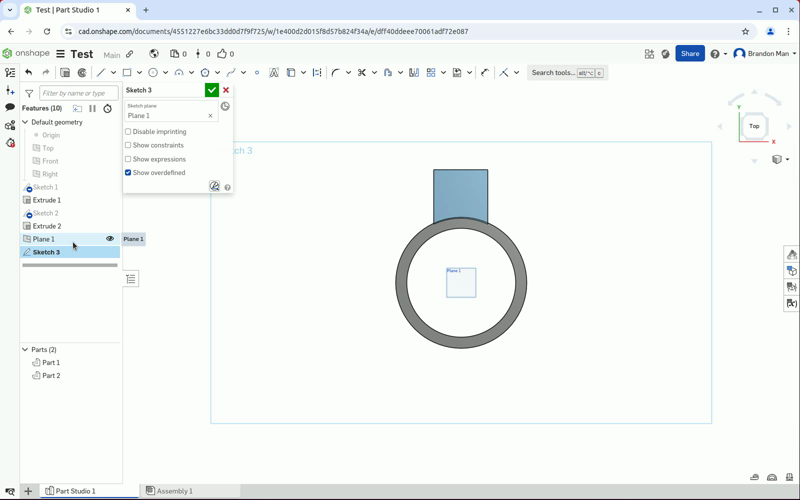
mouse_move(73, 352)
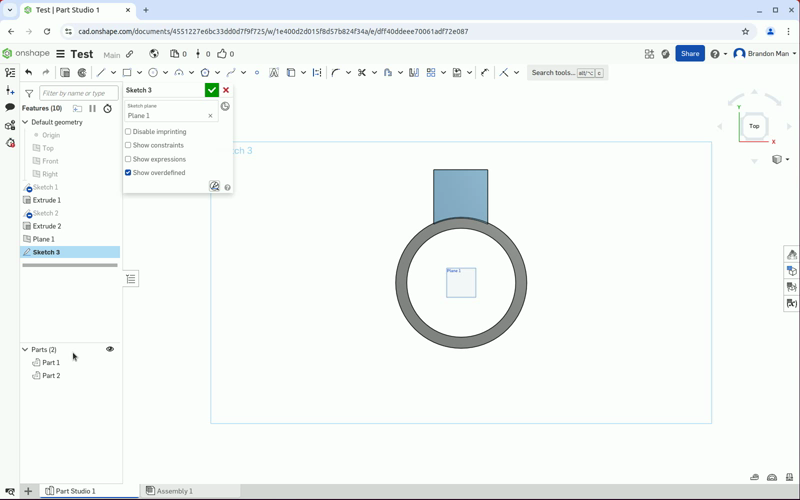
key(y)
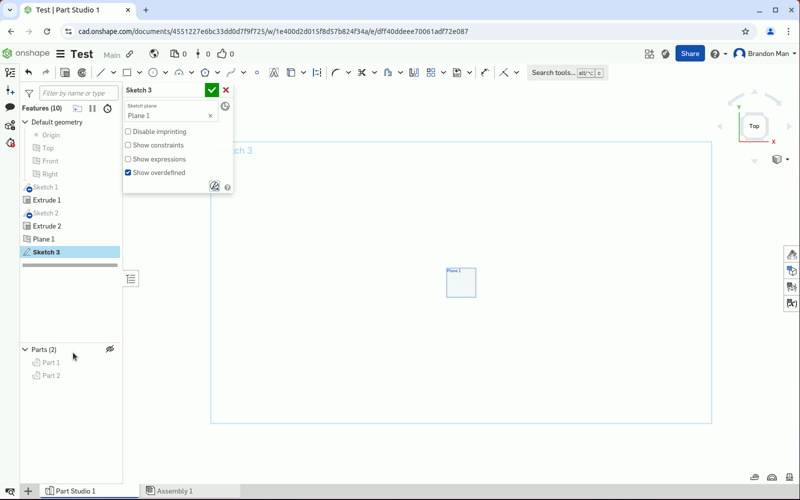
key(c)
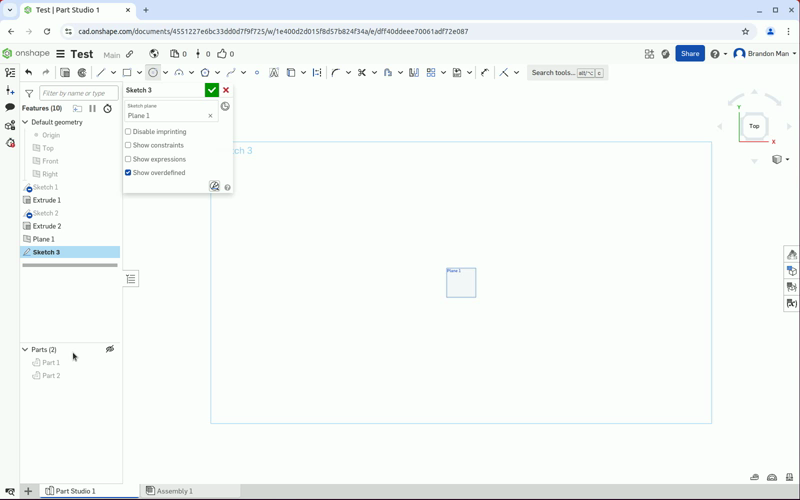
key_down(shift)
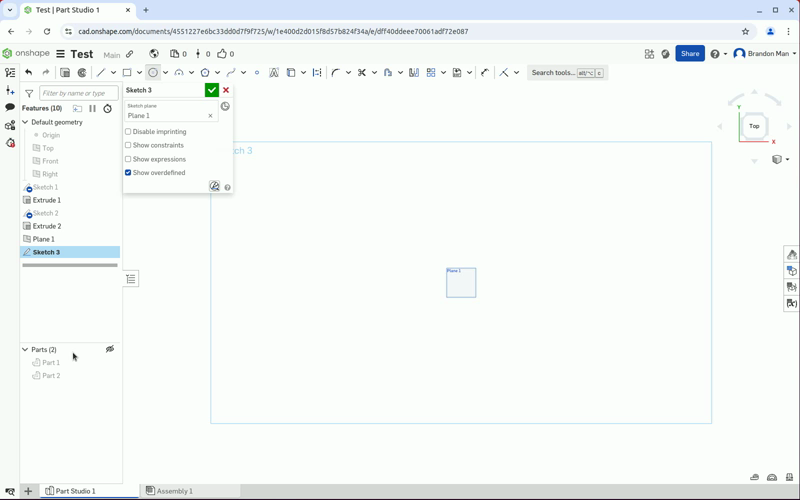
mouse_move(461, 282)
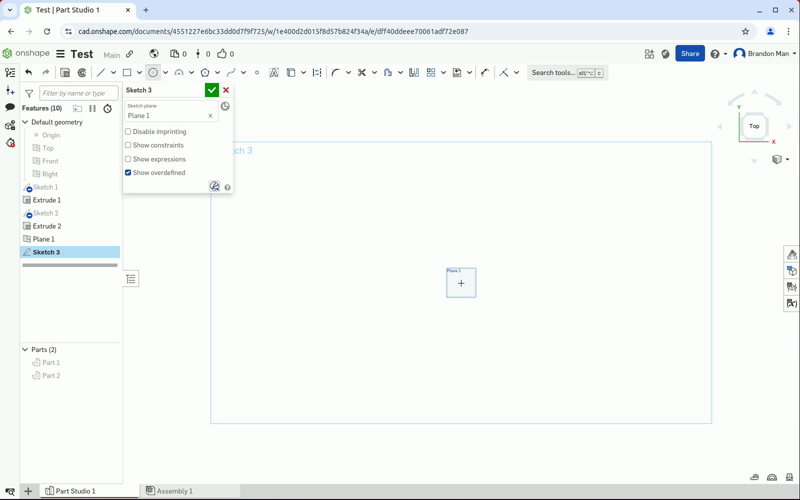
click(461, 282)
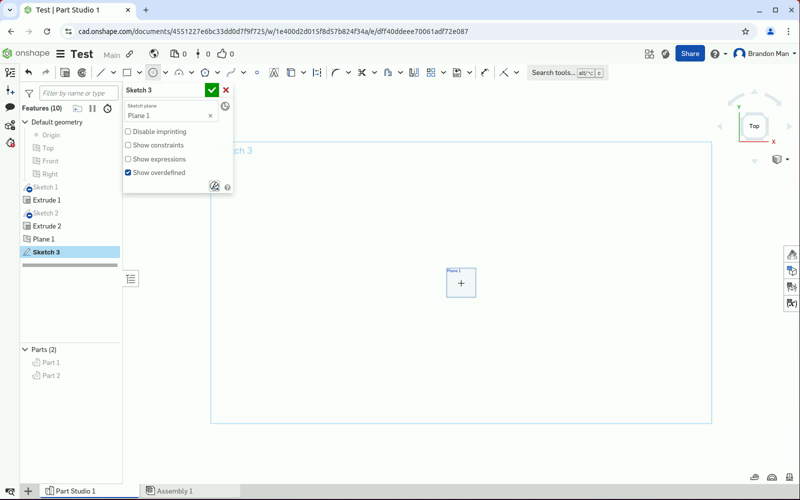
key_up(shift)
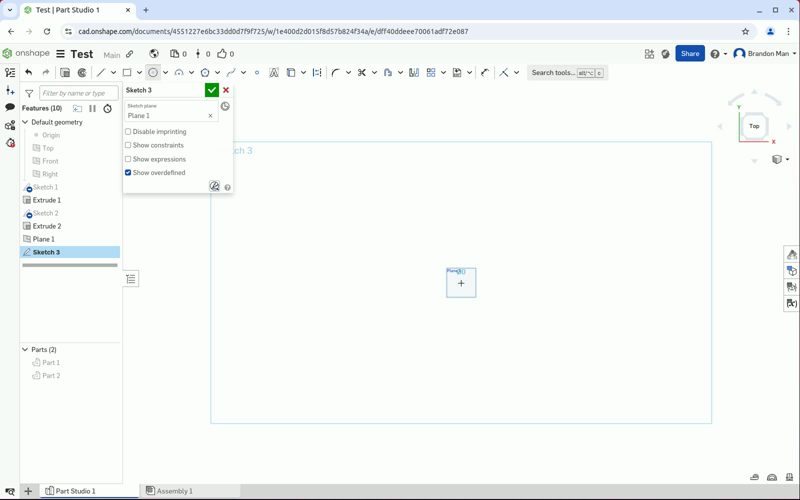
mouse_move(526, 282)
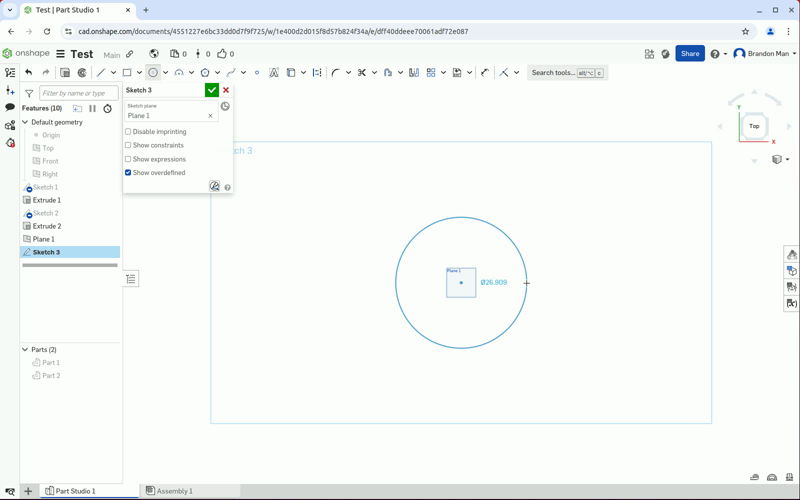
click(526, 282)
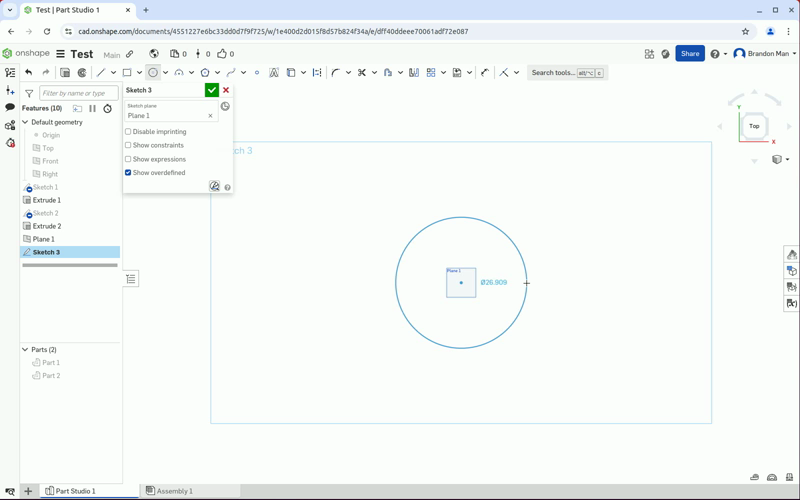
key(esc)
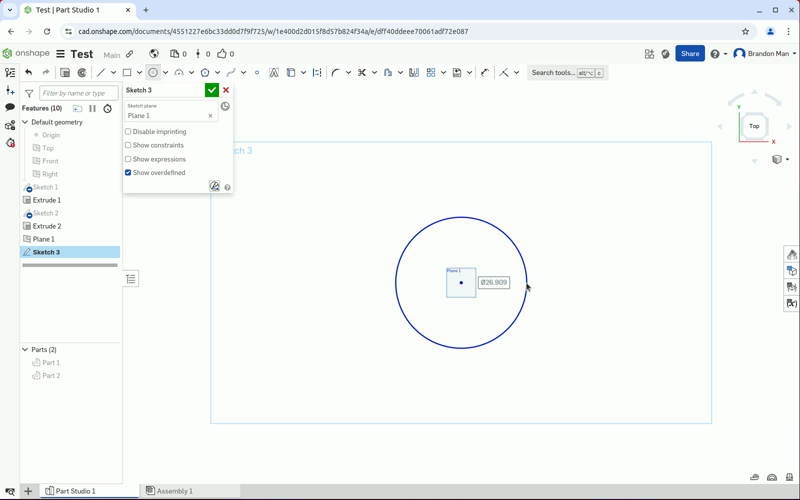
key(c)
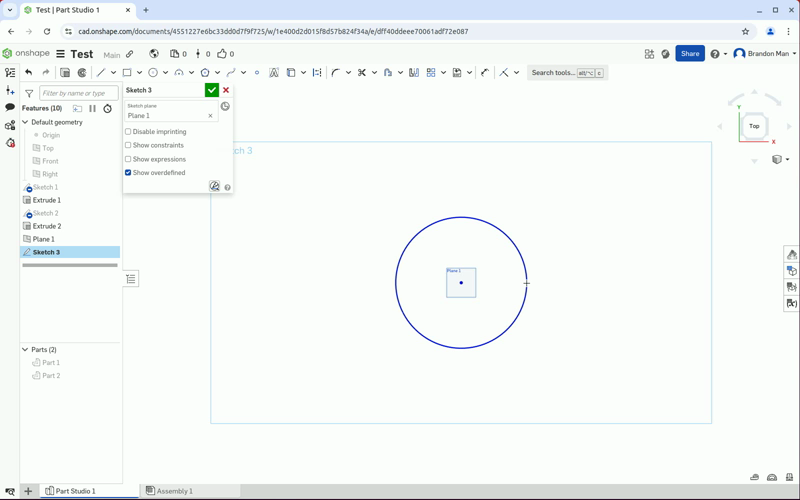
key_down(shift)
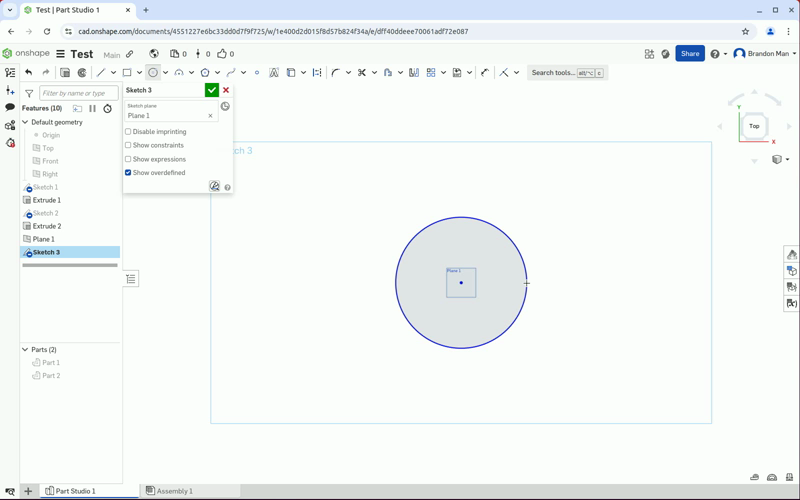
mouse_move(461, 282)
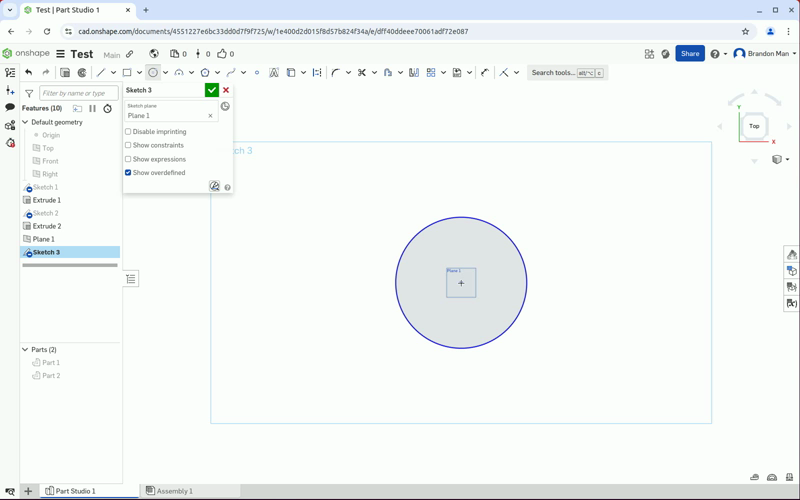
click(461, 282)
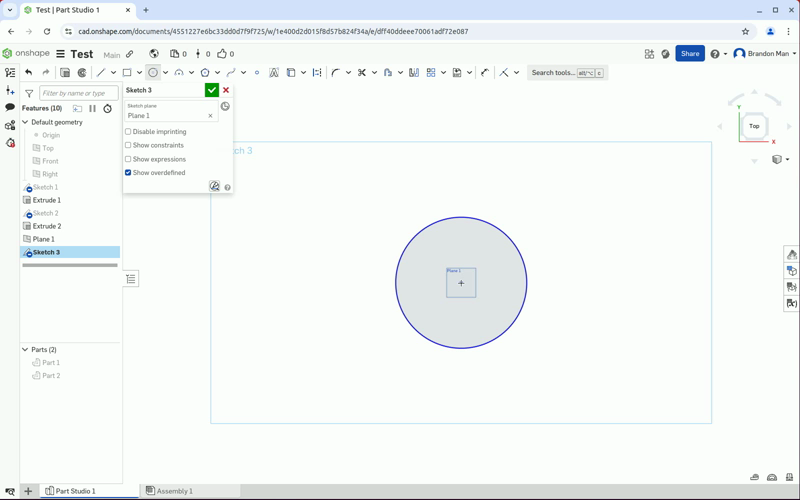
key_up(shift)
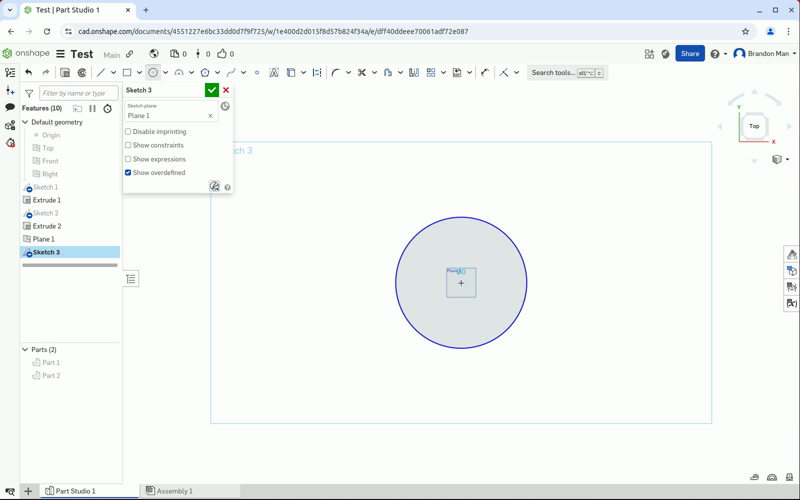
mouse_move(523, 282)
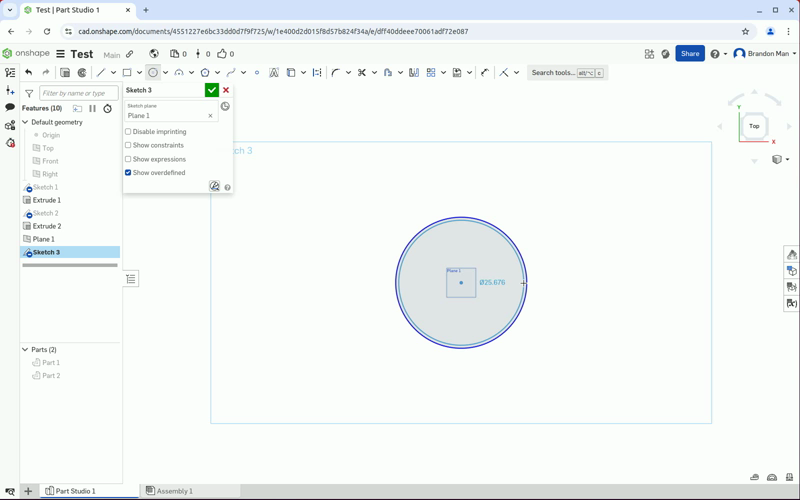
scroll(6)
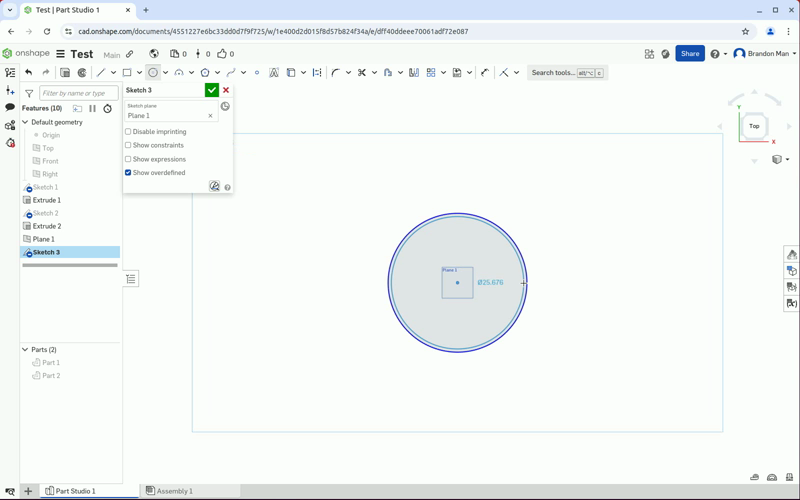
scroll(6)
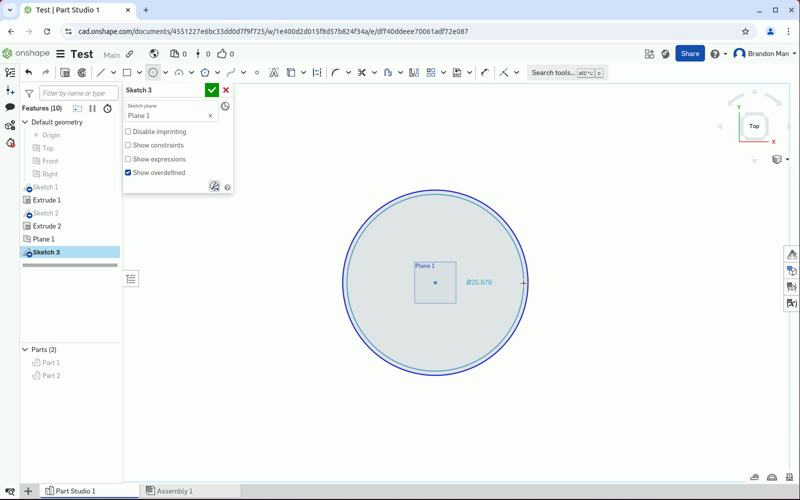
scroll(6)
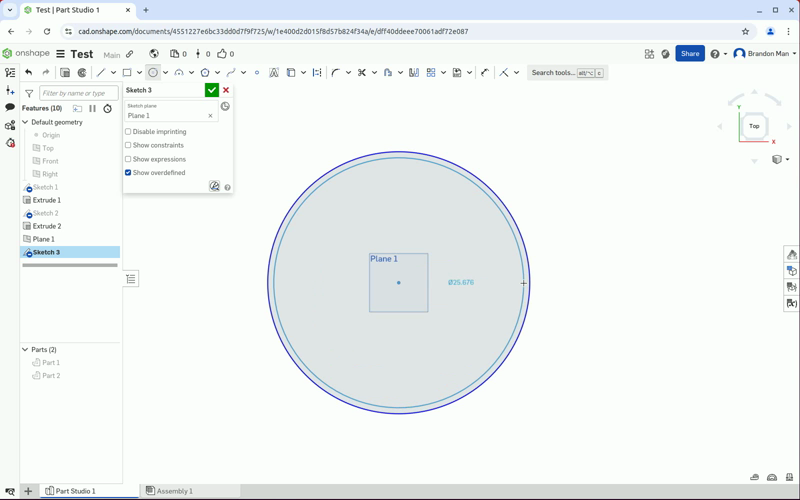
scroll(6)
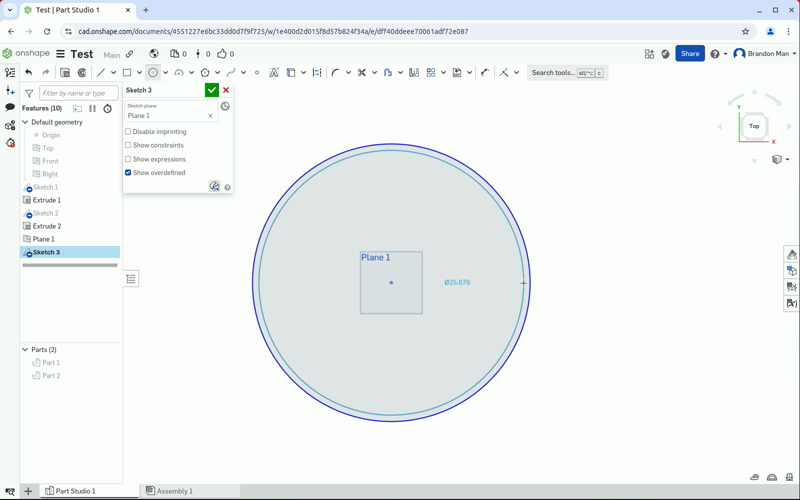
scroll(6)
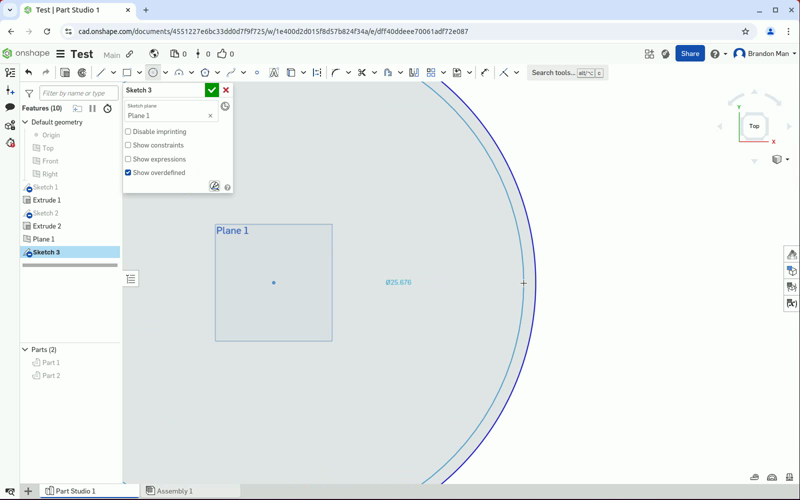
scroll(6)
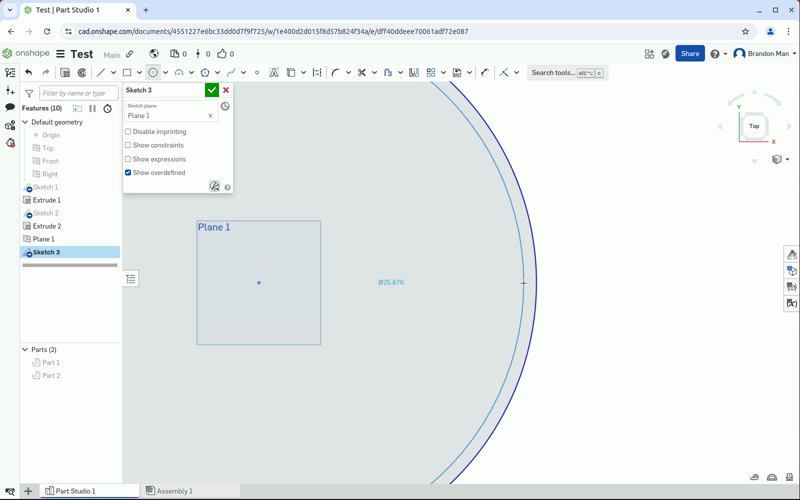
scroll(6)
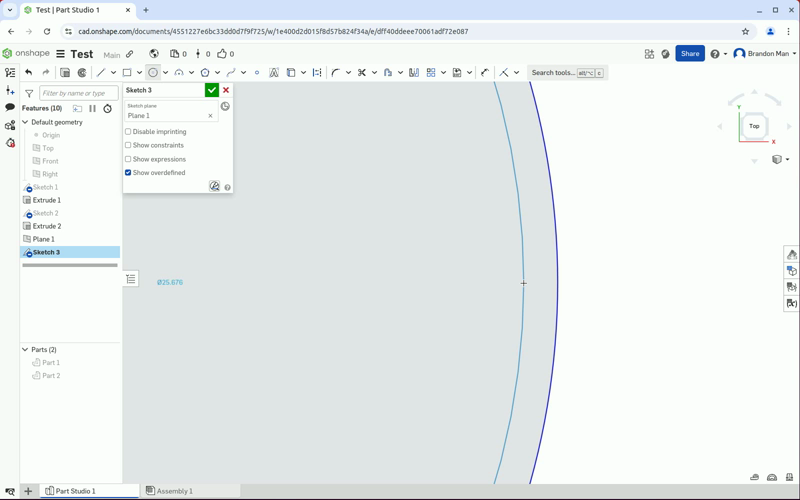
click(523, 282)
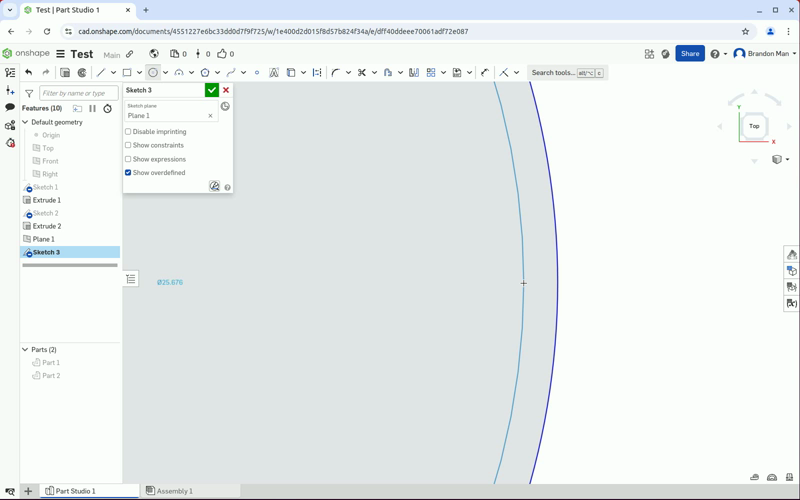
scroll(-6)
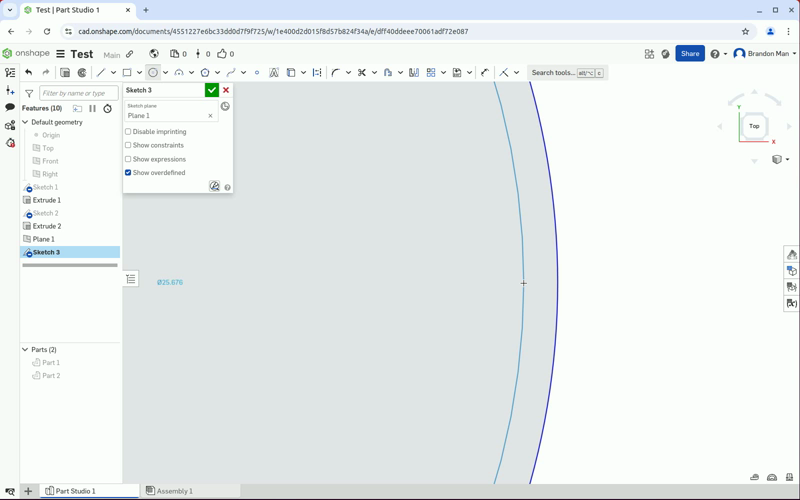
scroll(-6)
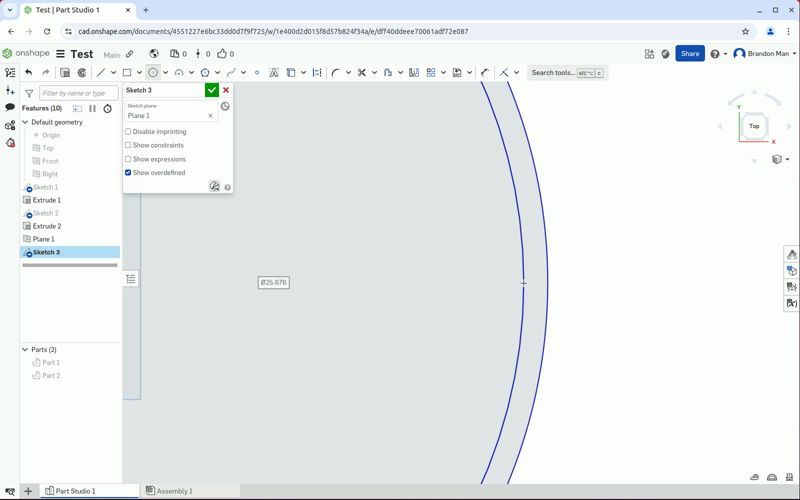
scroll(-6)
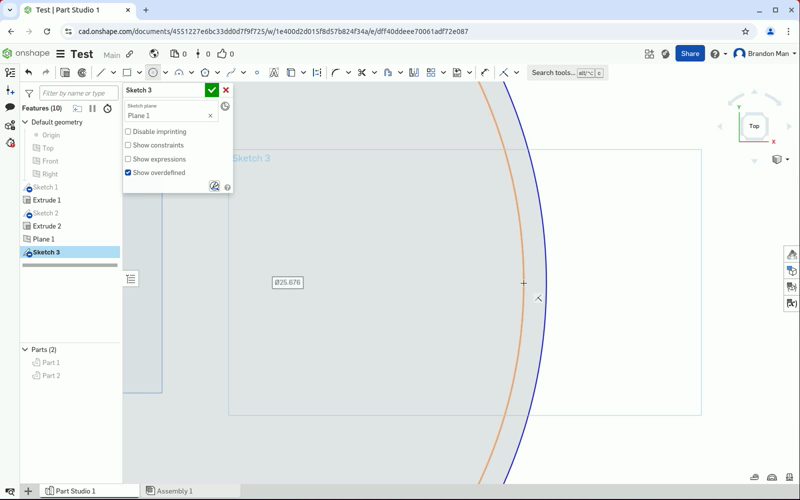
scroll(-6)
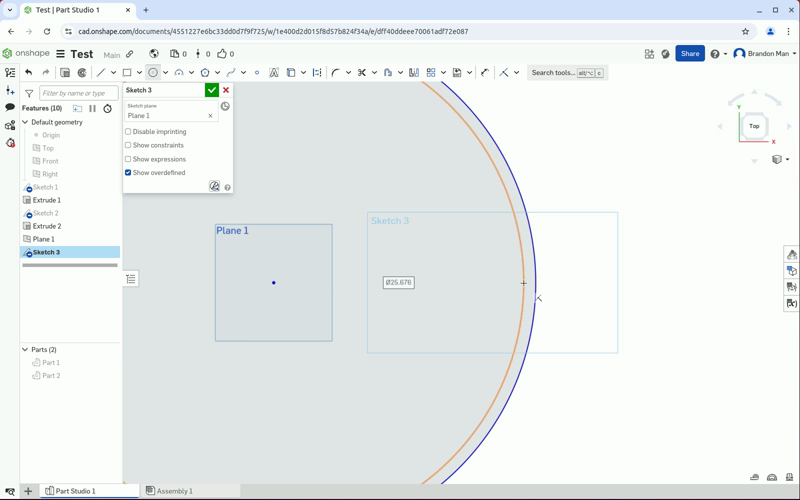
scroll(-6)
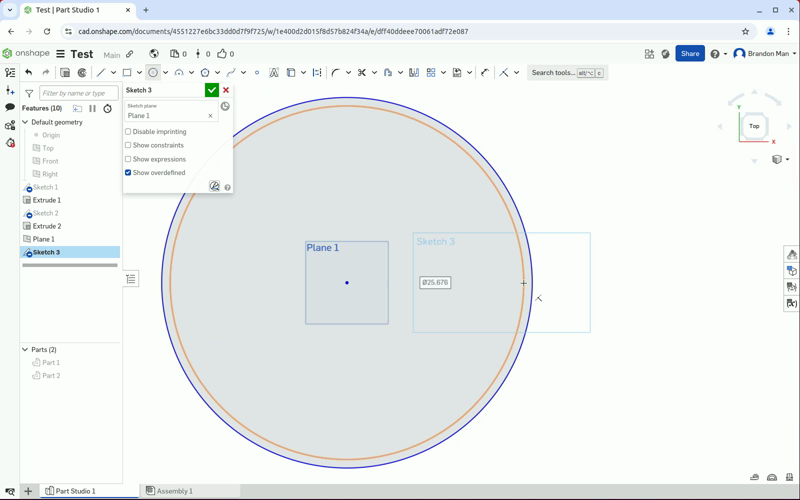
scroll(-6)
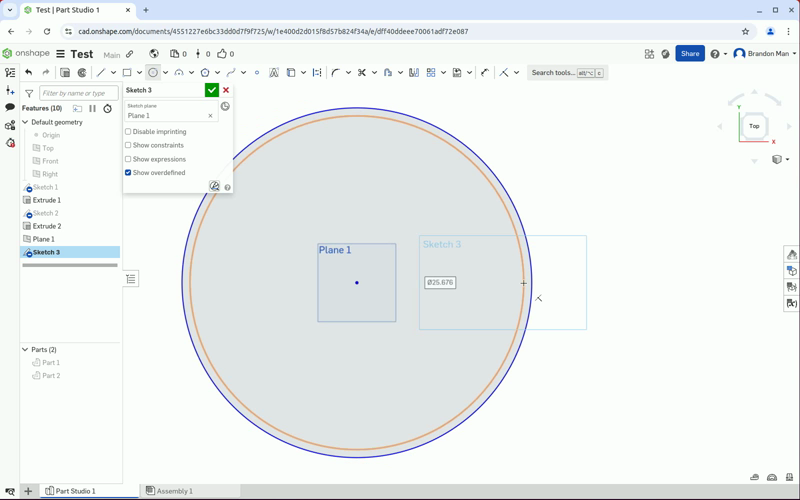
scroll(-6)
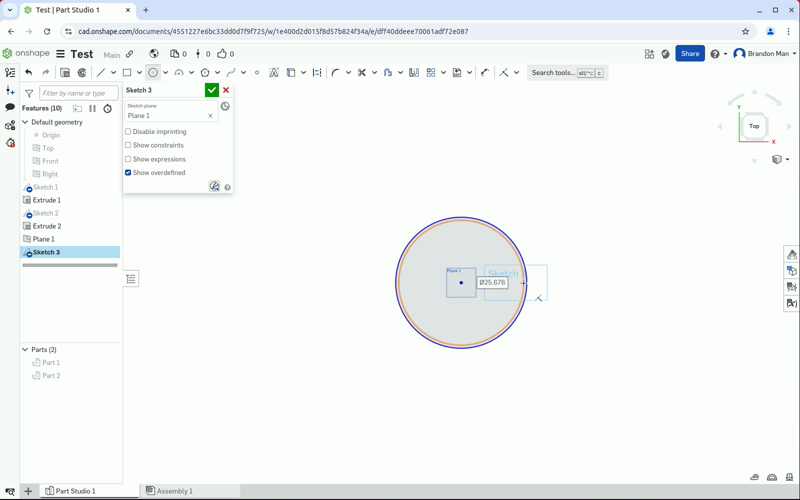
key(esc)
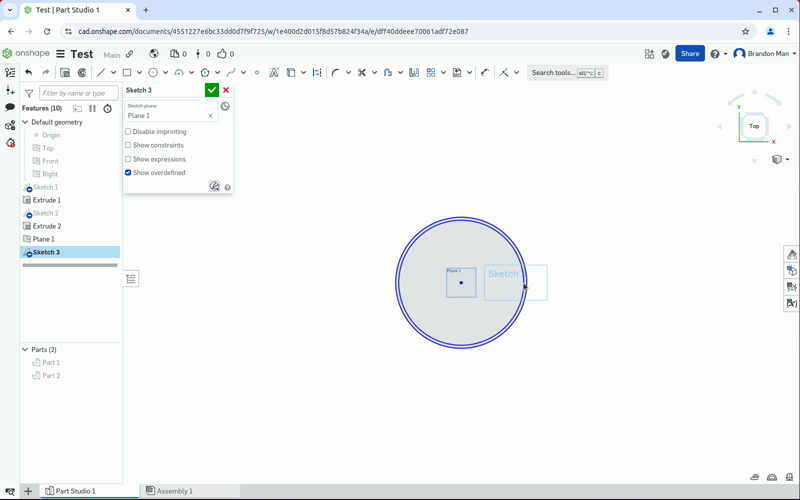
mouse_move(491, 226)
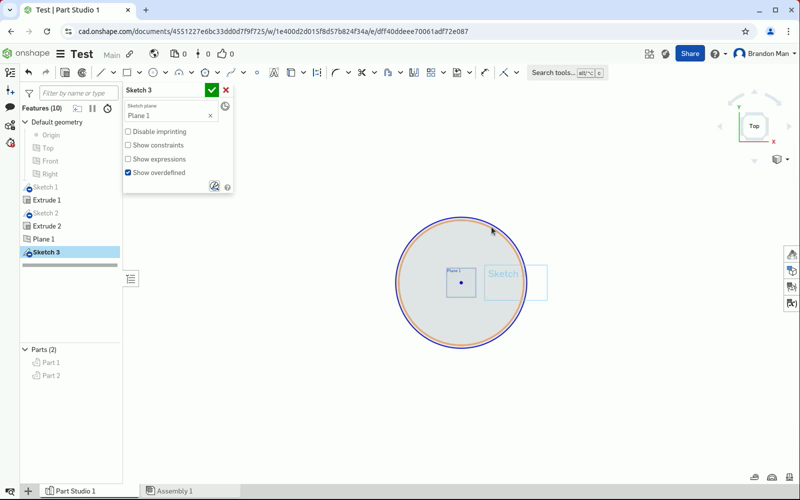
scroll(6)
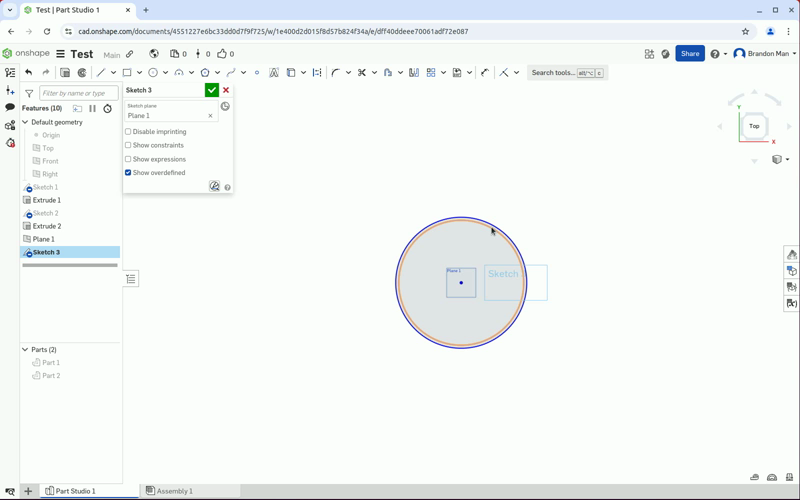
scroll(6)
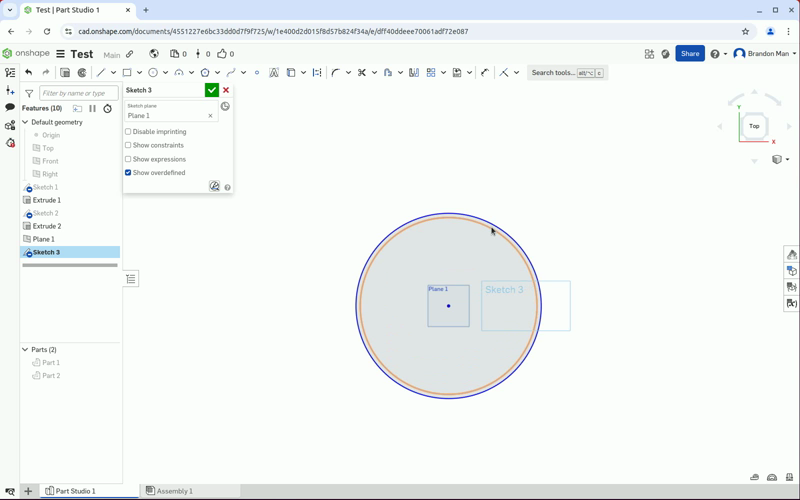
scroll(6)
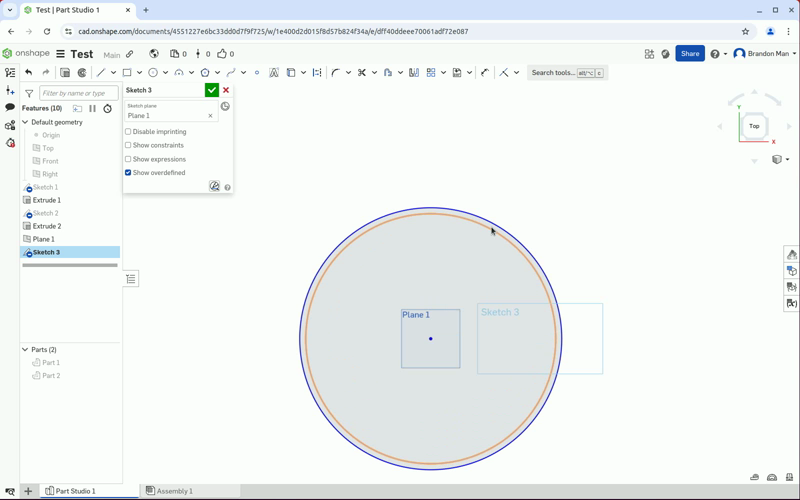
scroll(6)
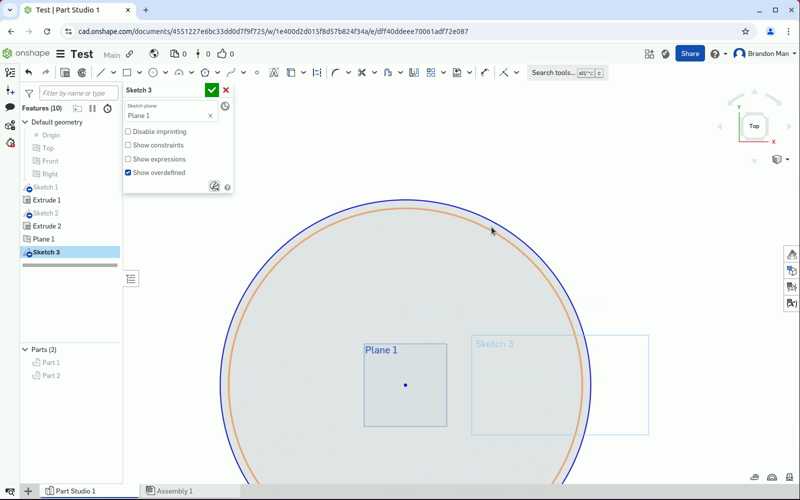
scroll(6)
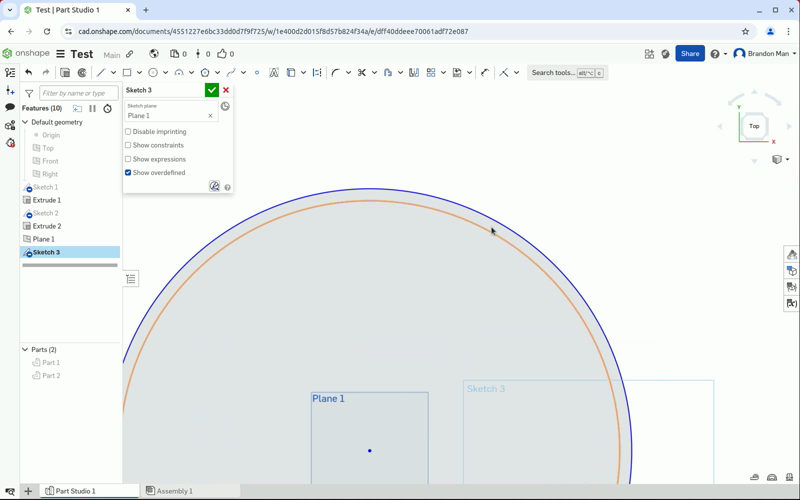
scroll(6)
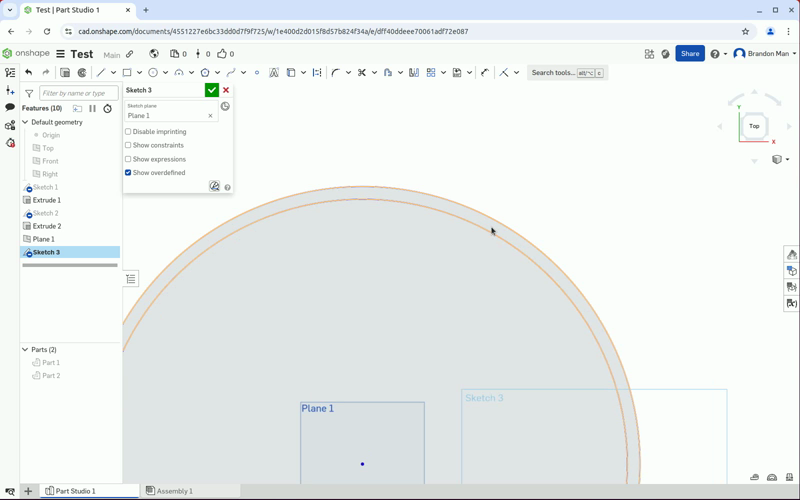
scroll(6)
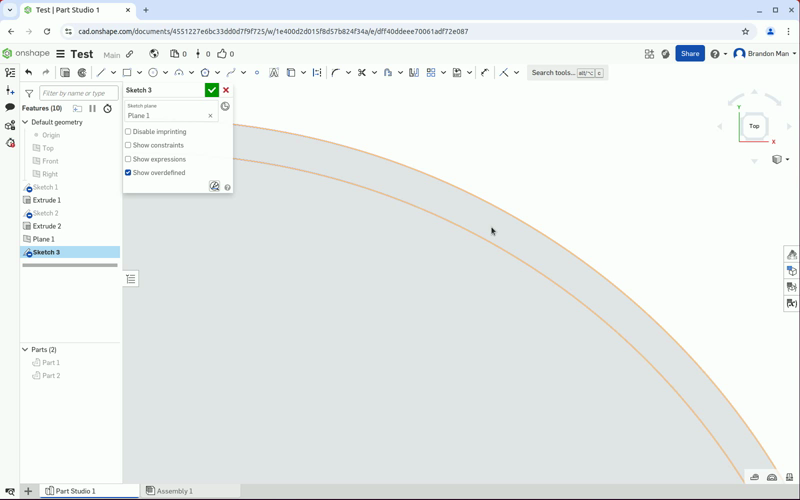
click(491, 226)
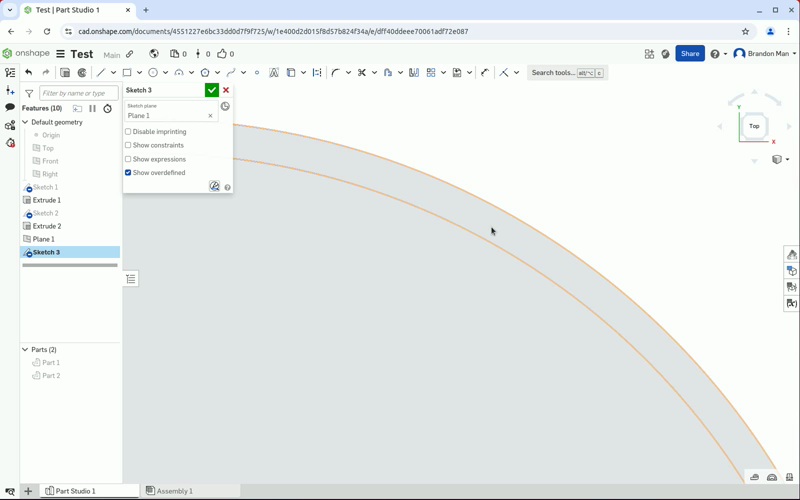
scroll(-6)
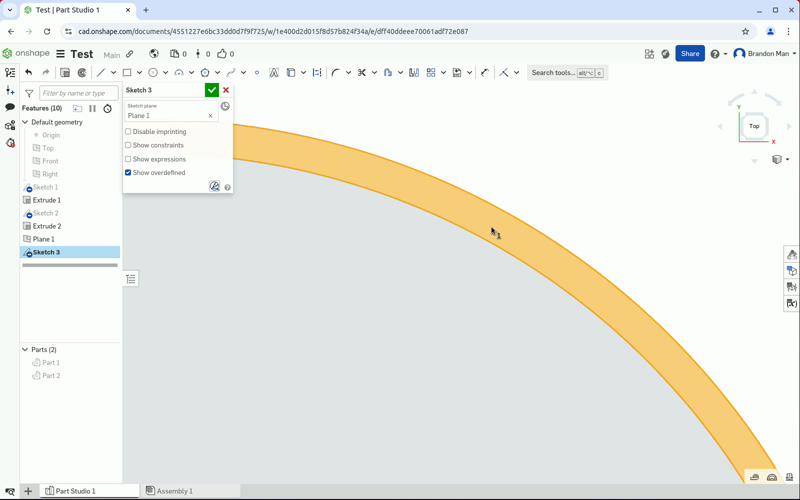
scroll(-6)
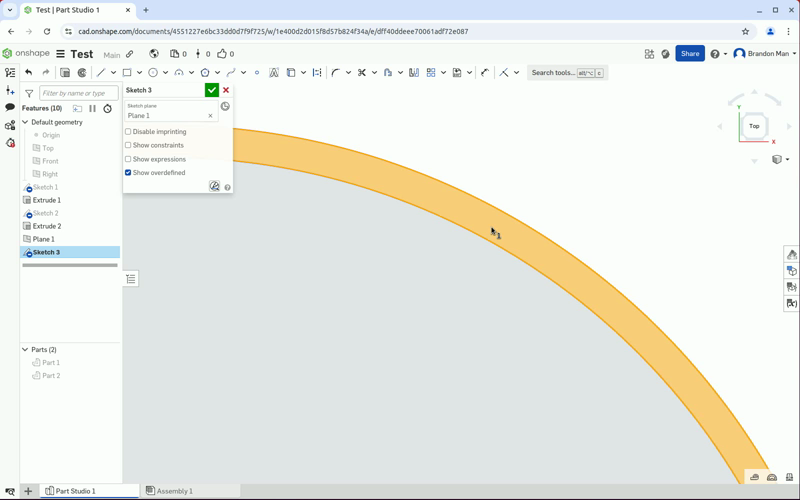
scroll(-6)
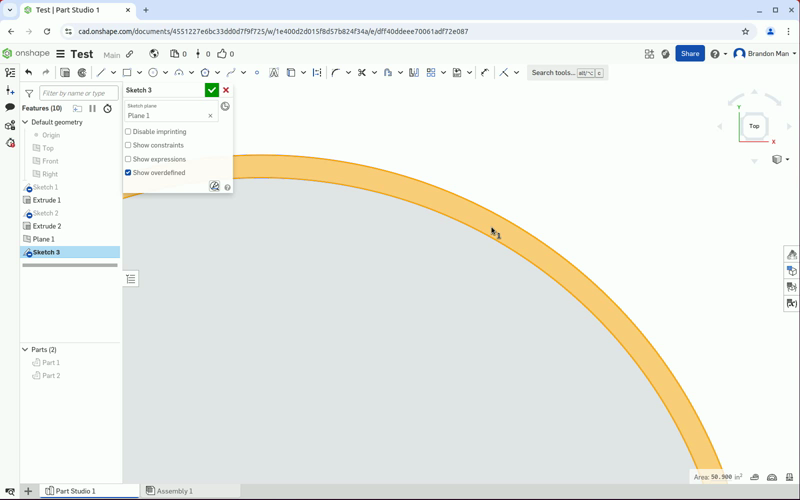
scroll(-6)
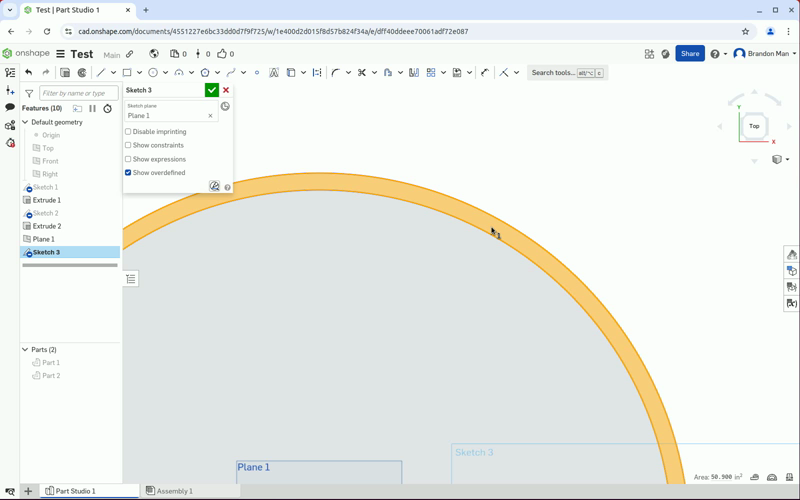
scroll(-6)
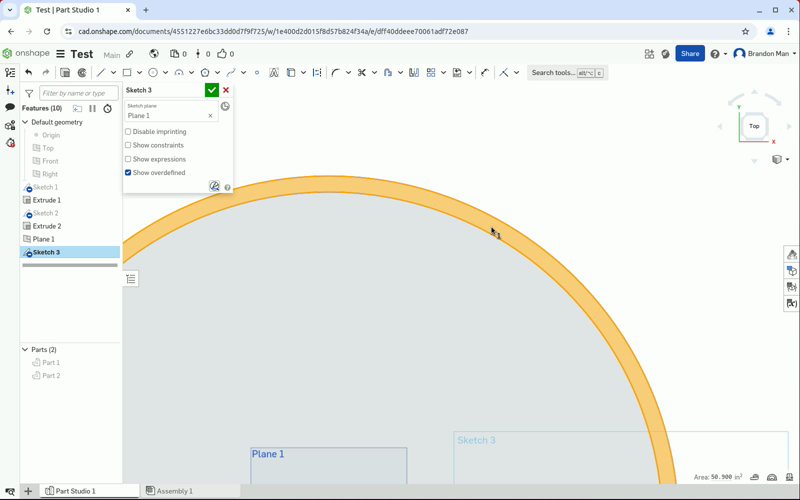
scroll(-6)
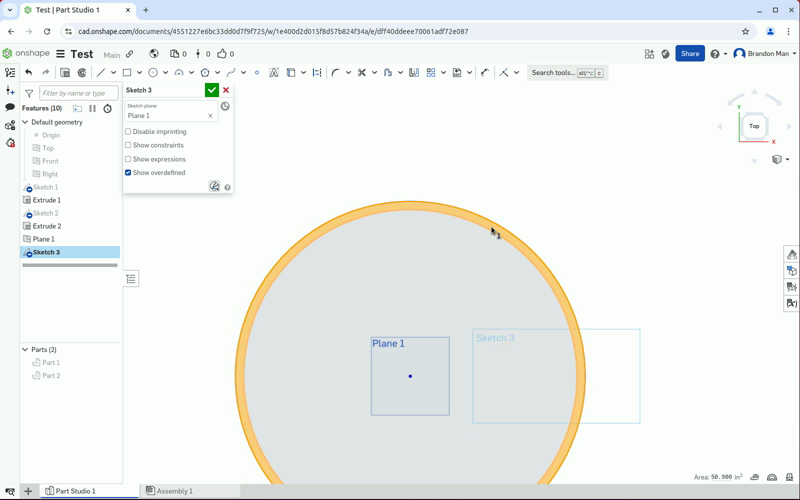
scroll(-6)
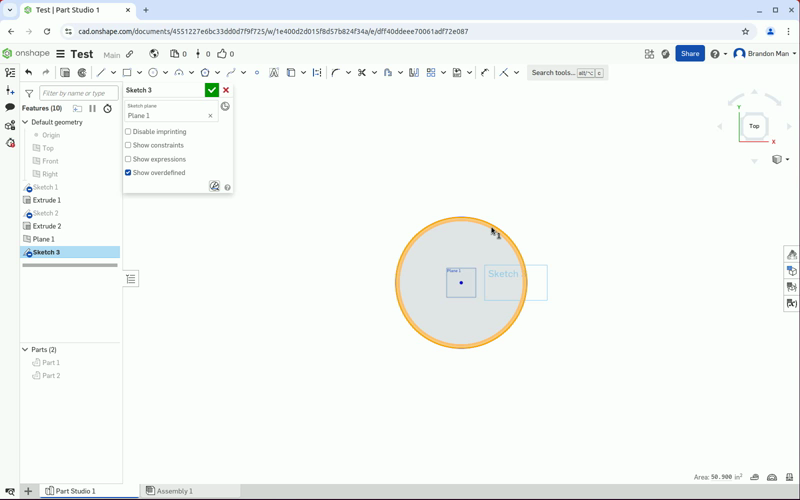
mouse_move(73, 352)
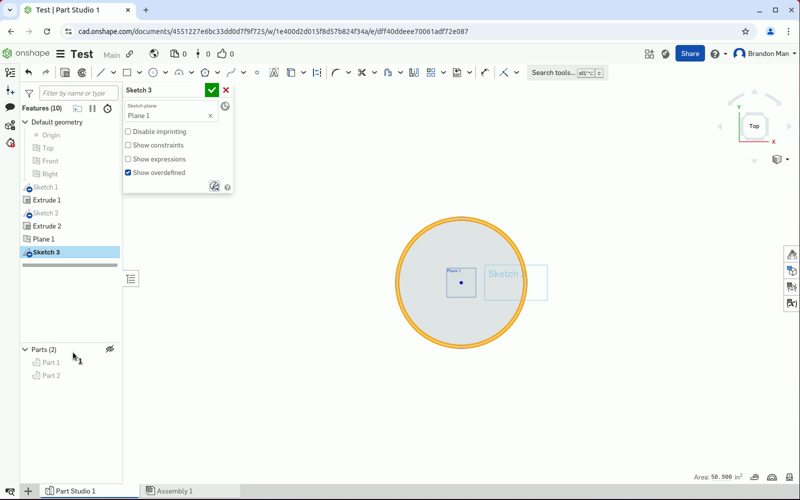
key(shift+y)
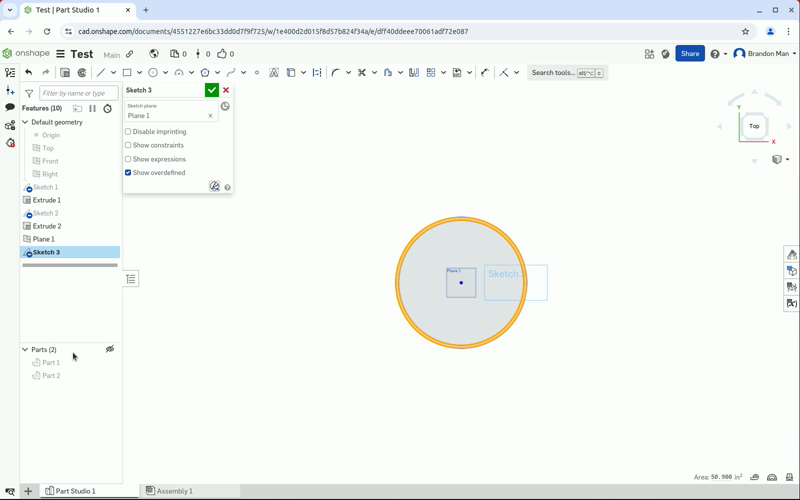
key(shift+e)
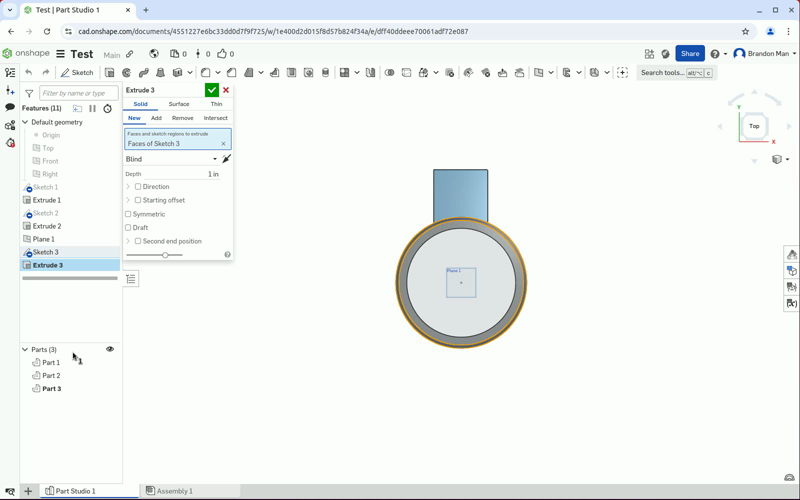
mouse_move(143, 106)
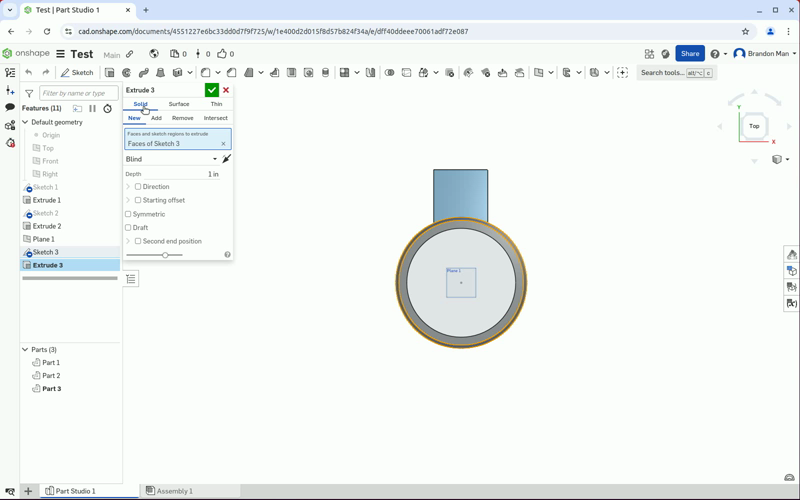
click(143, 106)
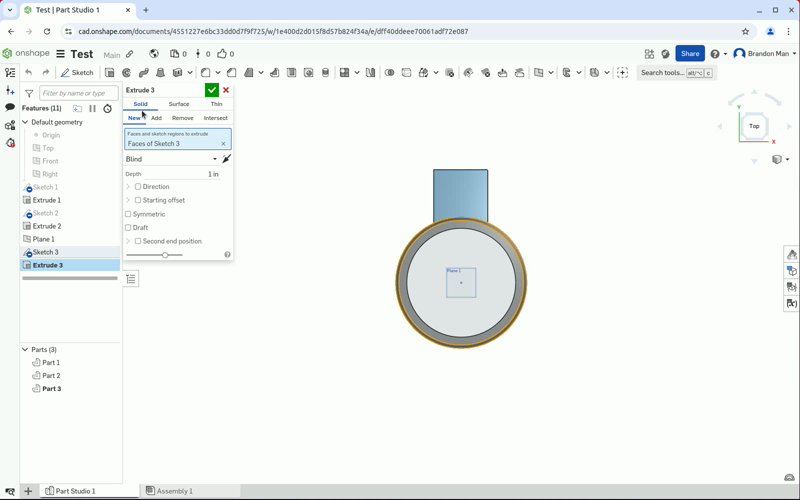
mouse_move(137, 120)
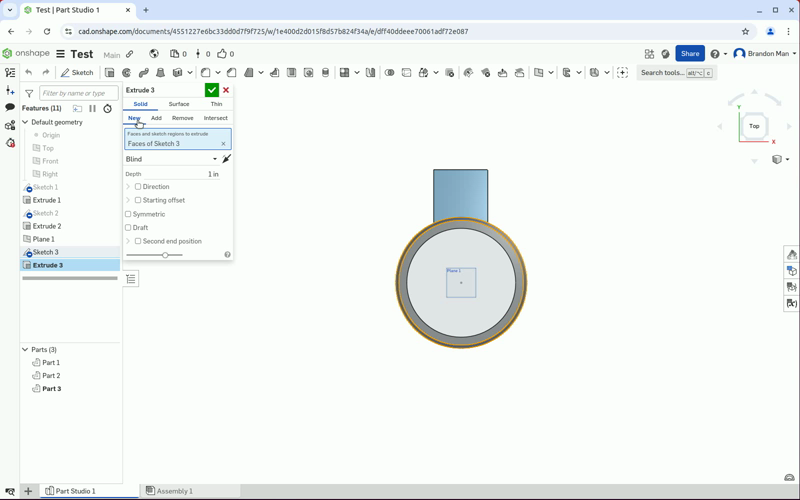
click(137, 120)
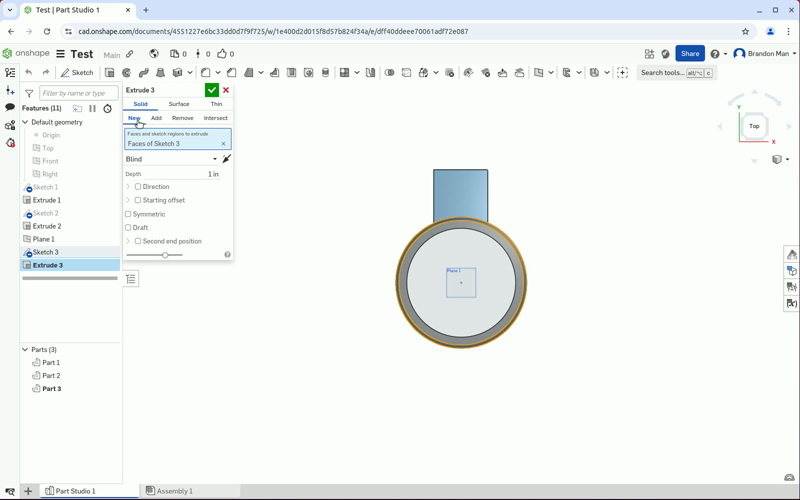
key(tab, 4)
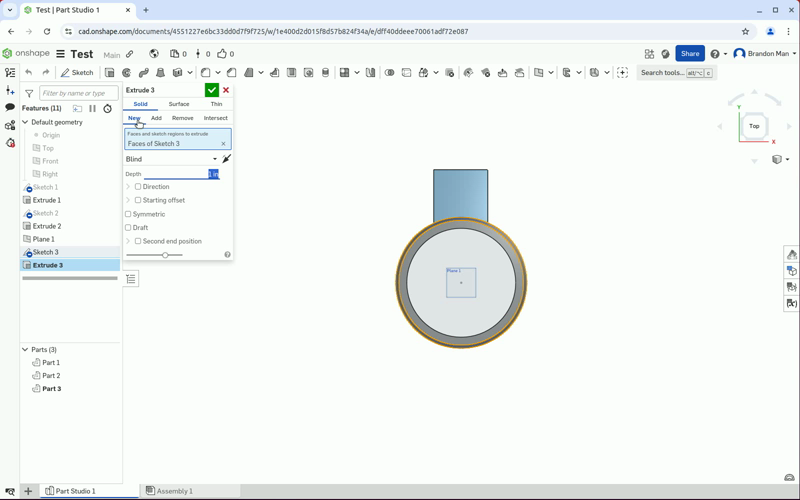
text(3.851)
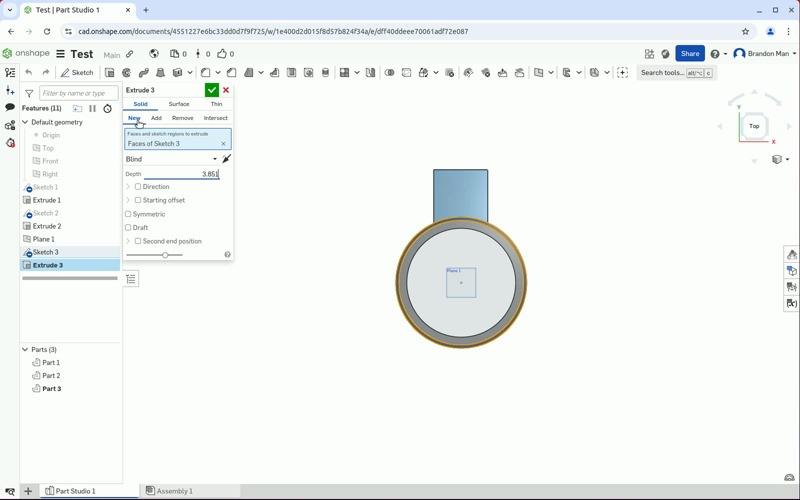
key(enter)
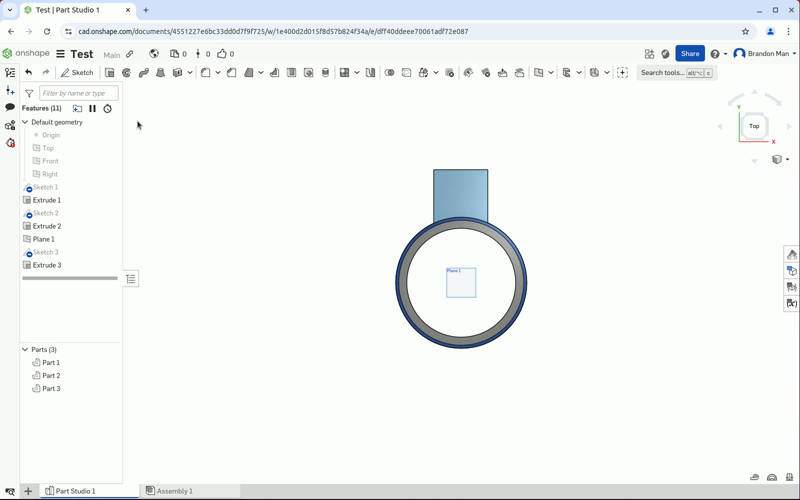
key(shift+h)
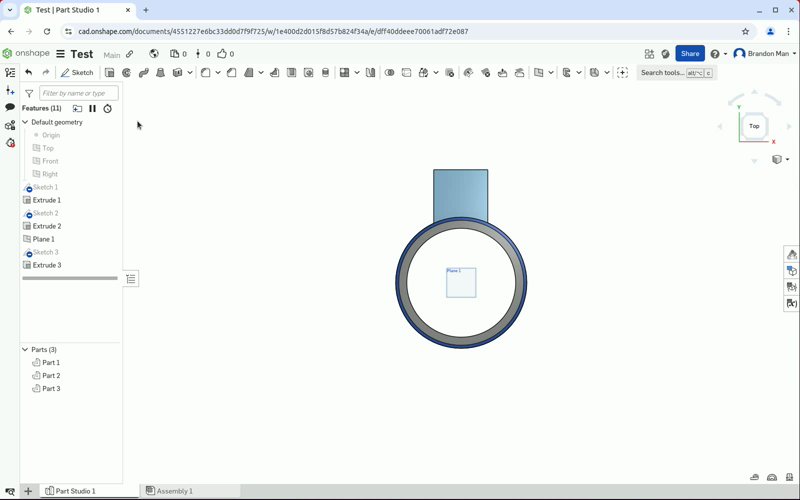
key(shift+h)
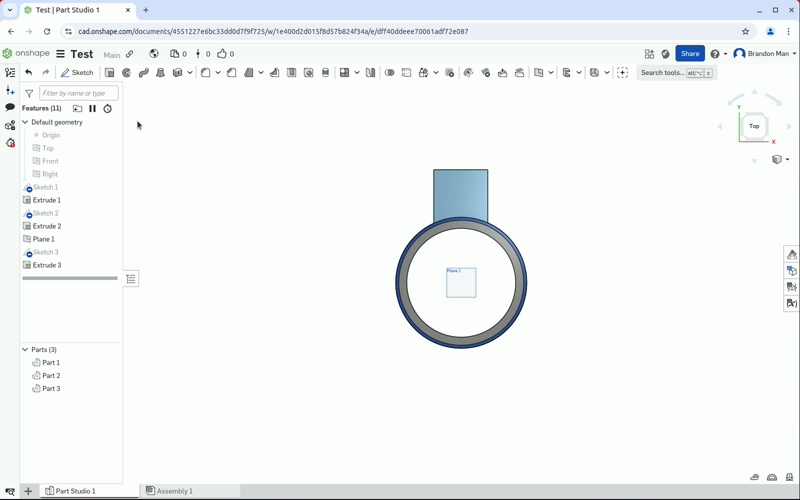
mouse_move(73, 189)
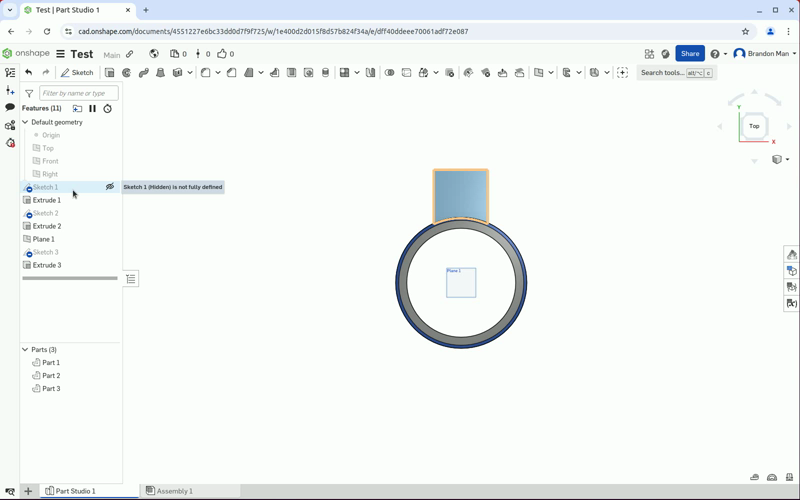
click(73, 189)
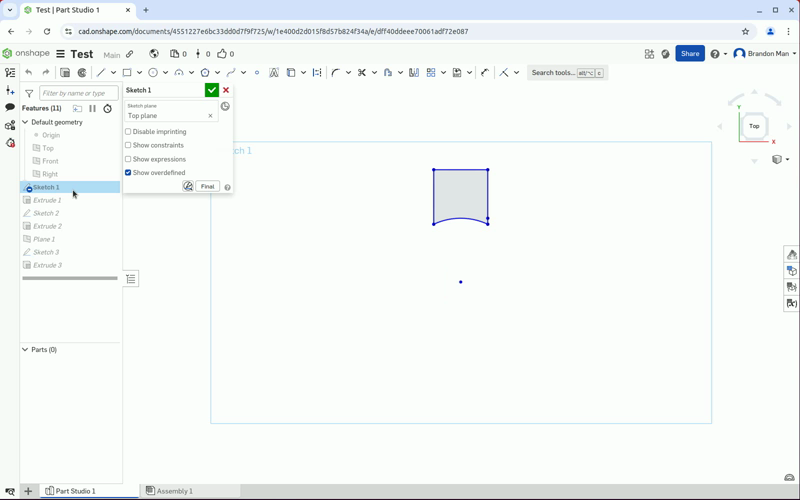
mouse_move(229, 92)
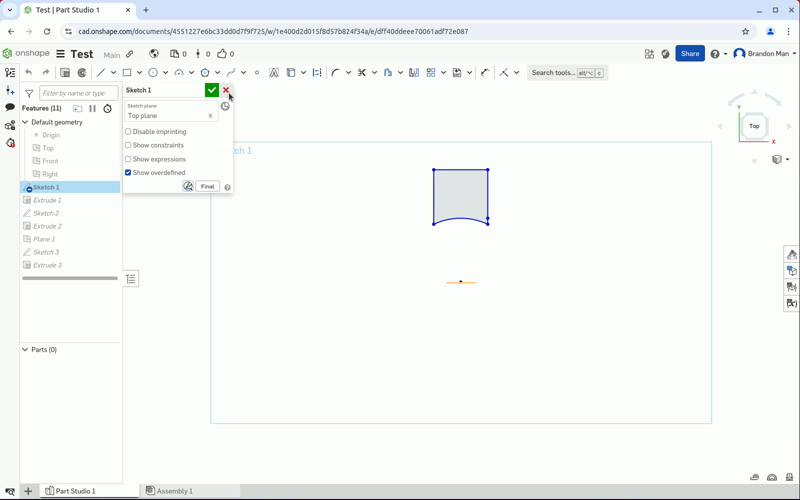
click(229, 92)
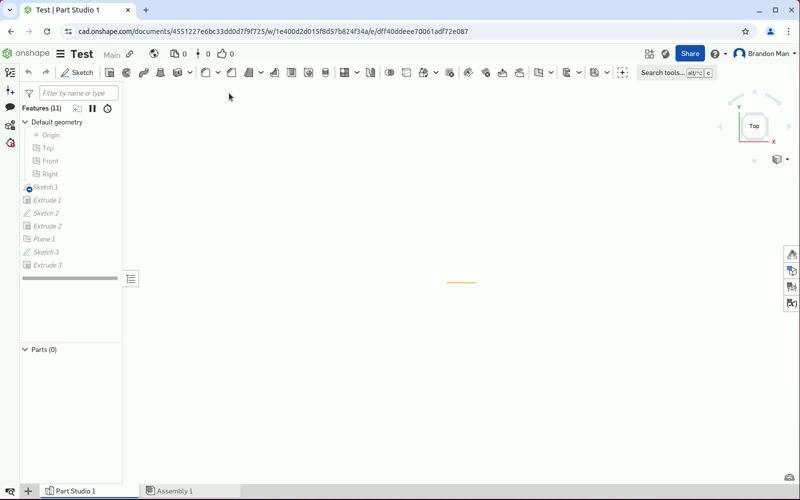
key(shift+s)
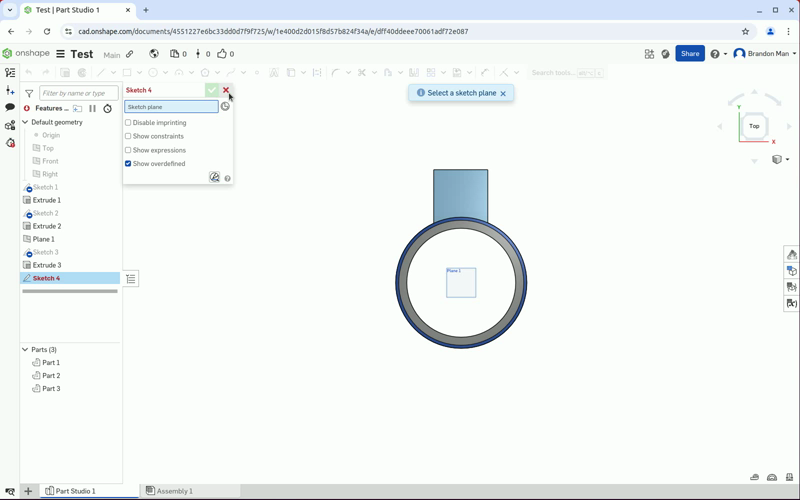
mouse_move(73, 241)
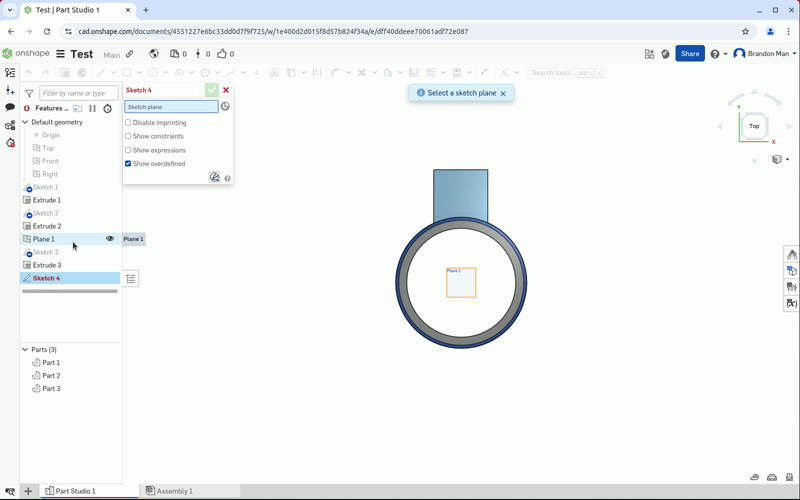
click(73, 241)
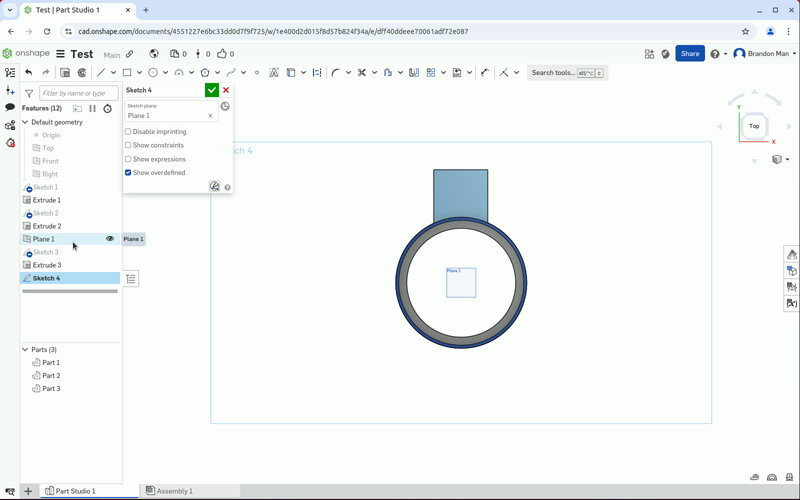
mouse_move(73, 352)
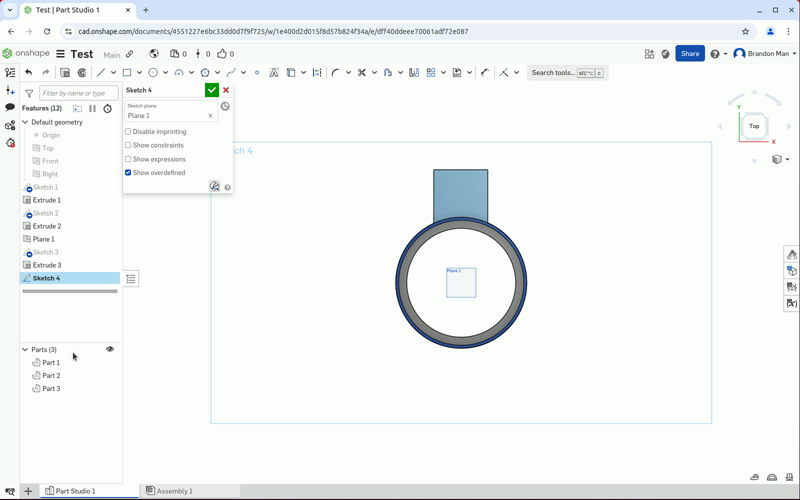
key(y)
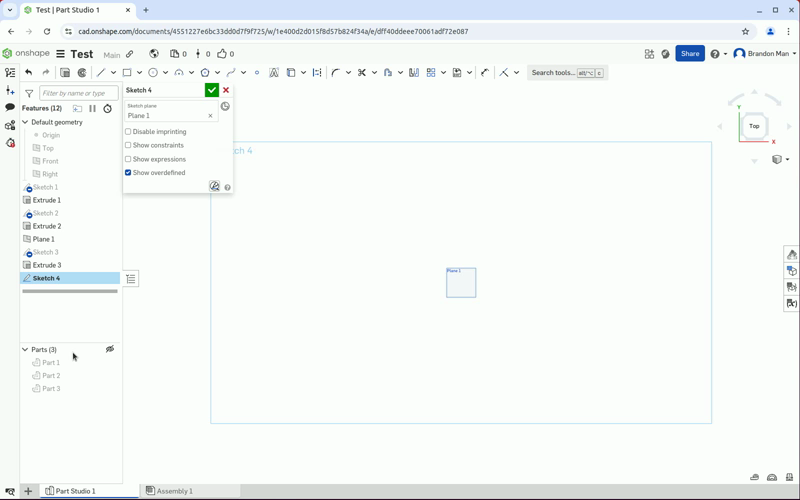
key(c)
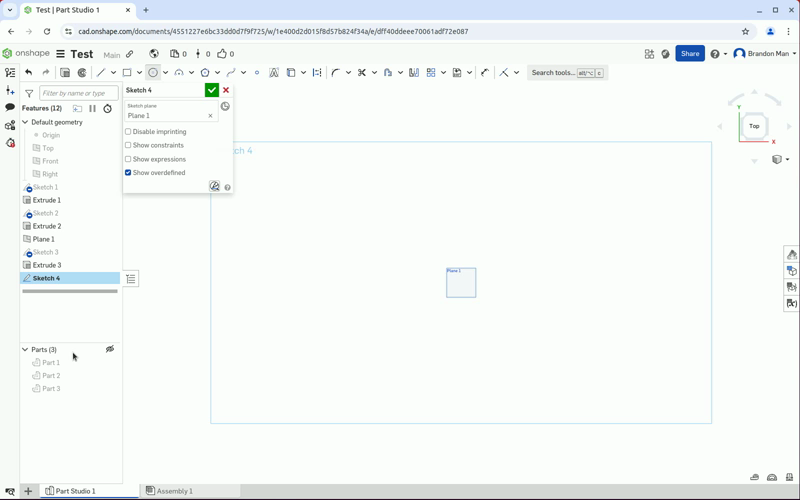
key_down(shift)
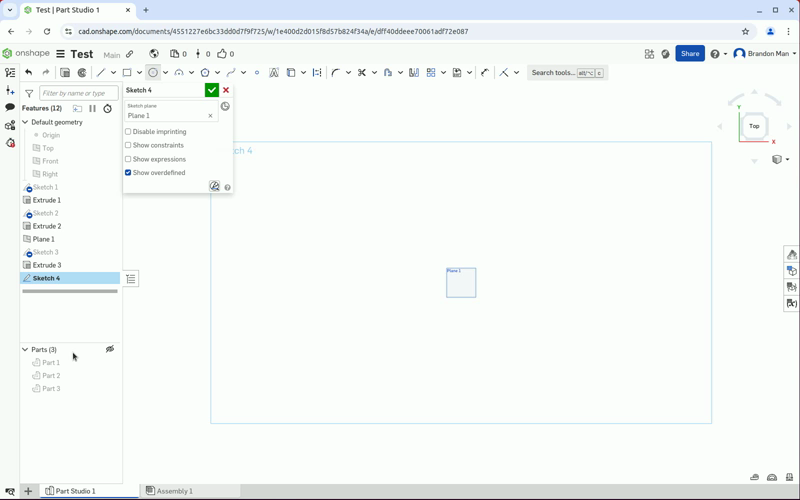
mouse_move(460, 282)
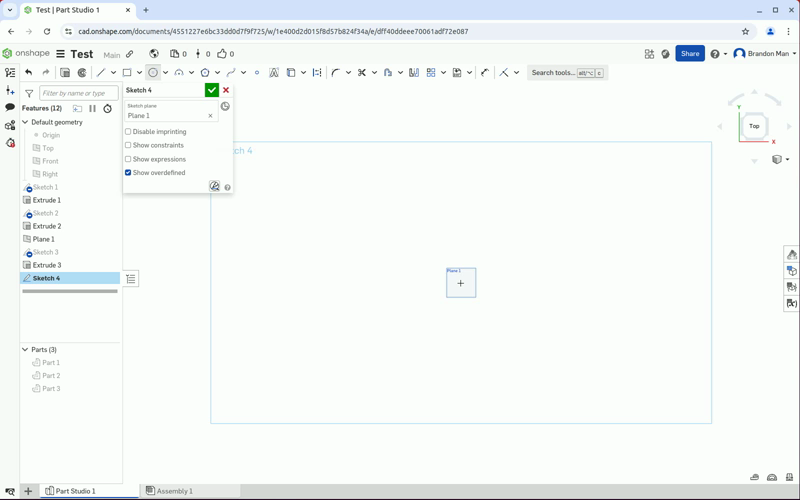
click(460, 282)
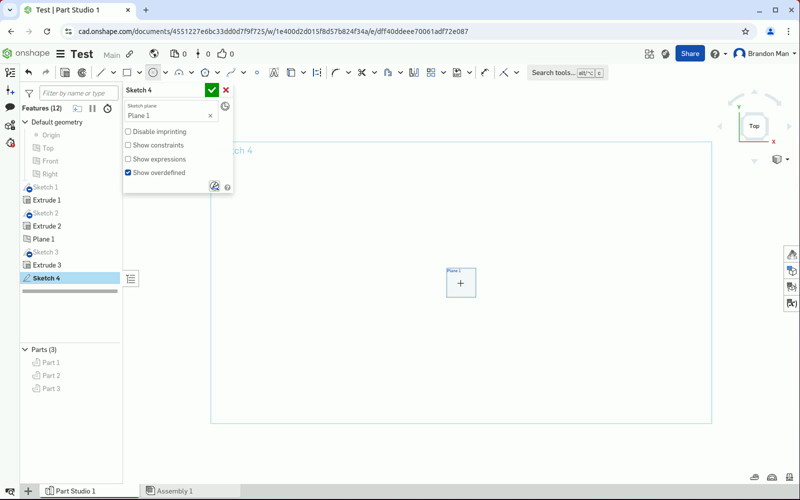
key_up(shift)
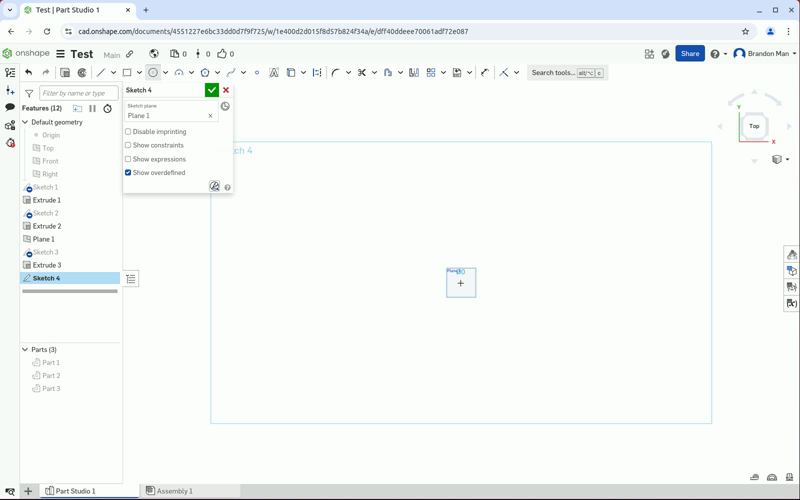
mouse_move(517, 282)
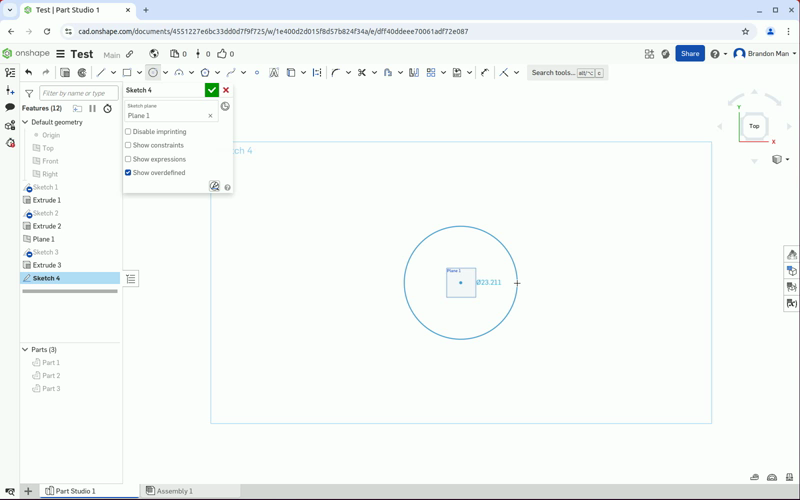
click(517, 282)
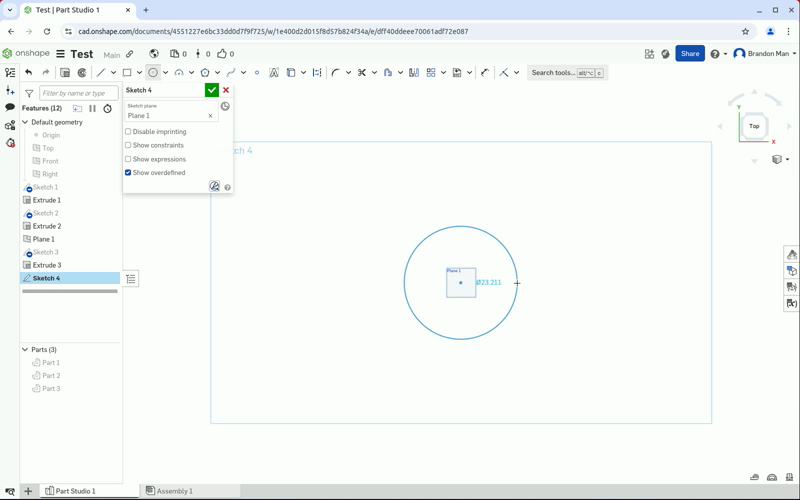
key(esc)
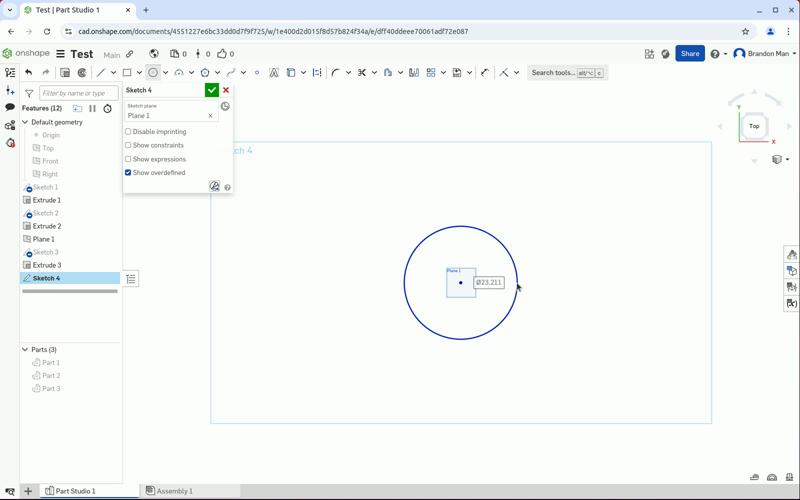
key(c)
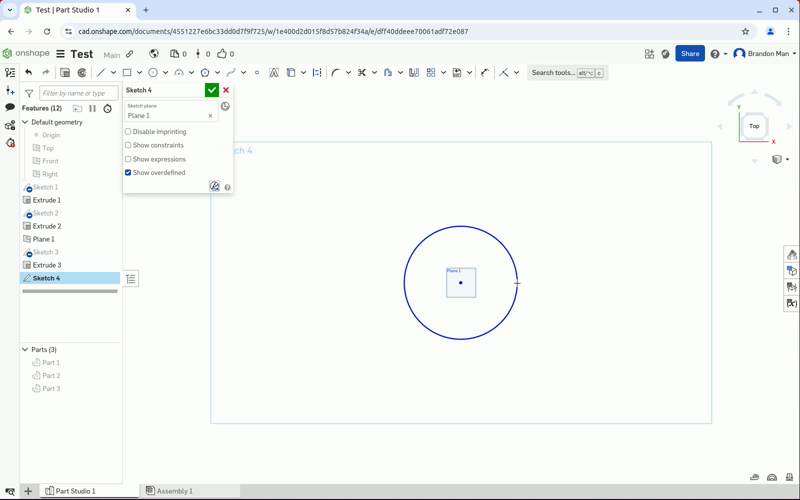
key_down(shift)
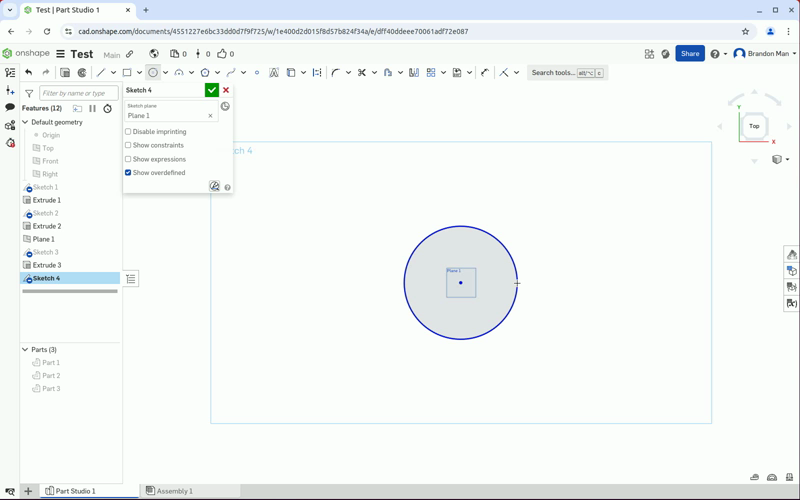
mouse_move(460, 282)
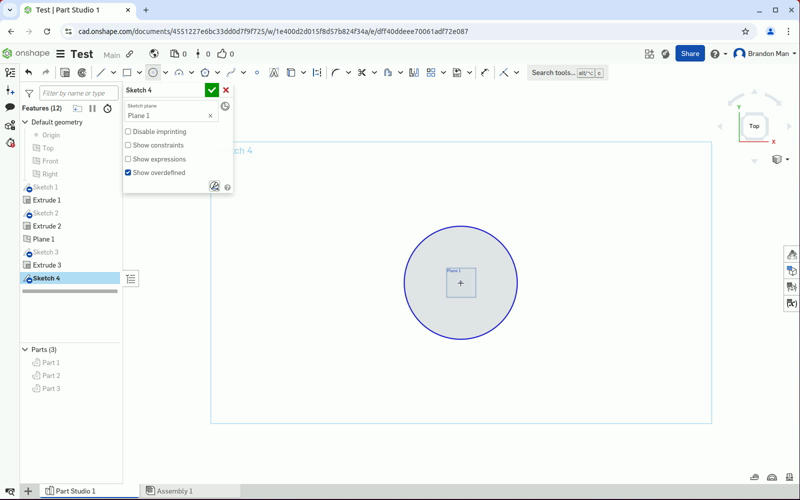
click(460, 282)
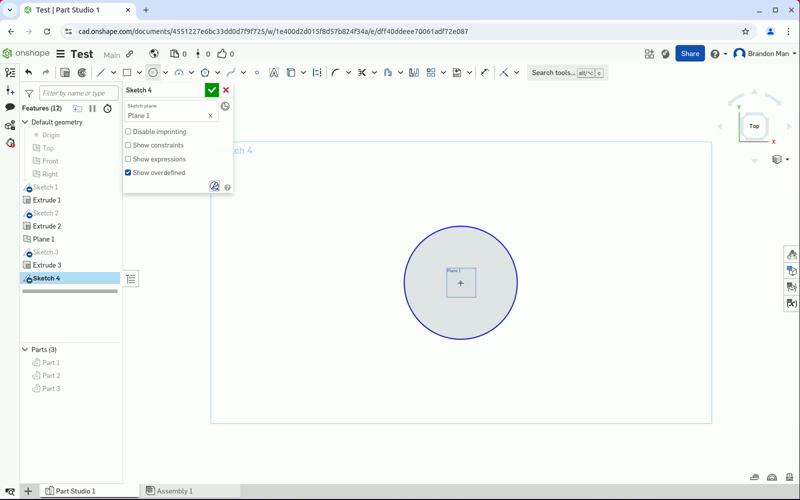
key_up(shift)
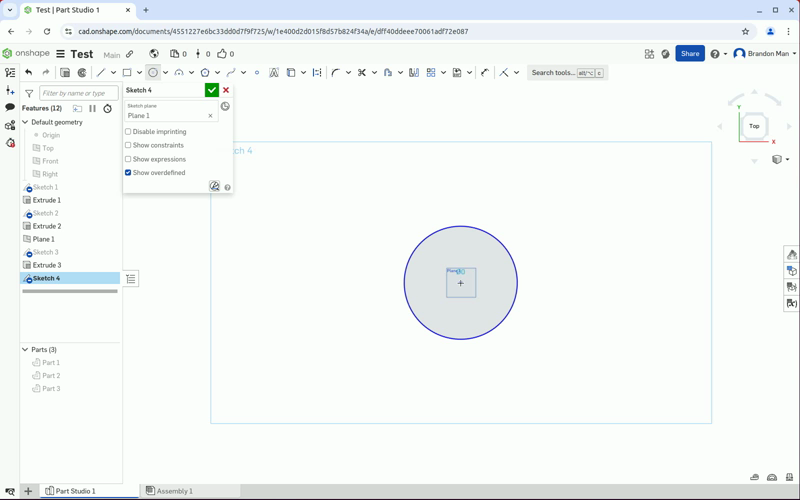
mouse_move(514, 282)
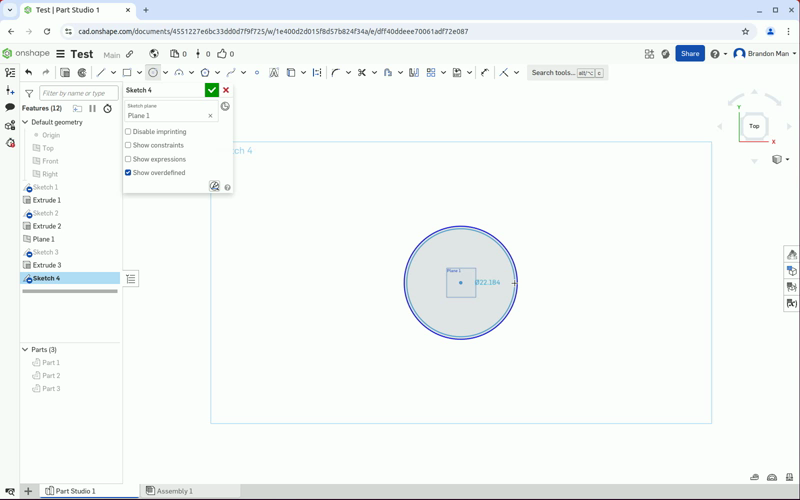
scroll(6)
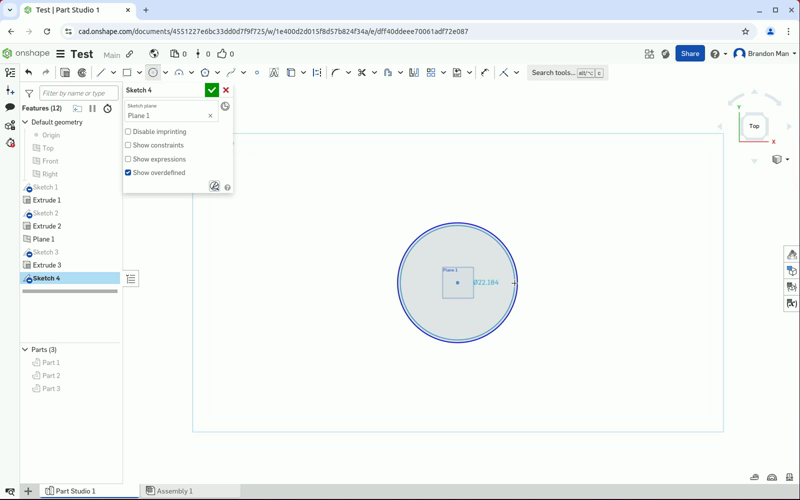
scroll(6)
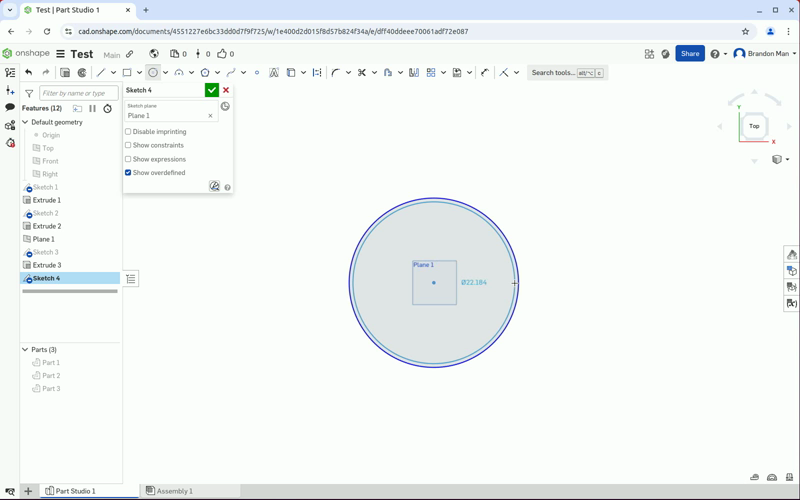
scroll(6)
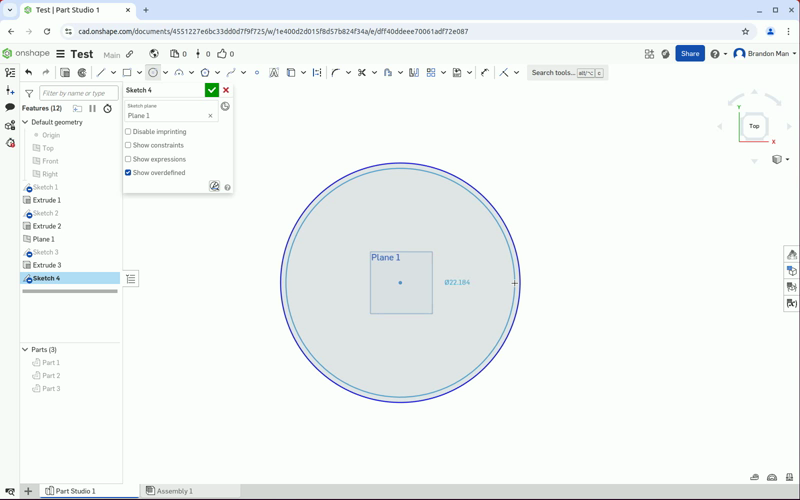
scroll(6)
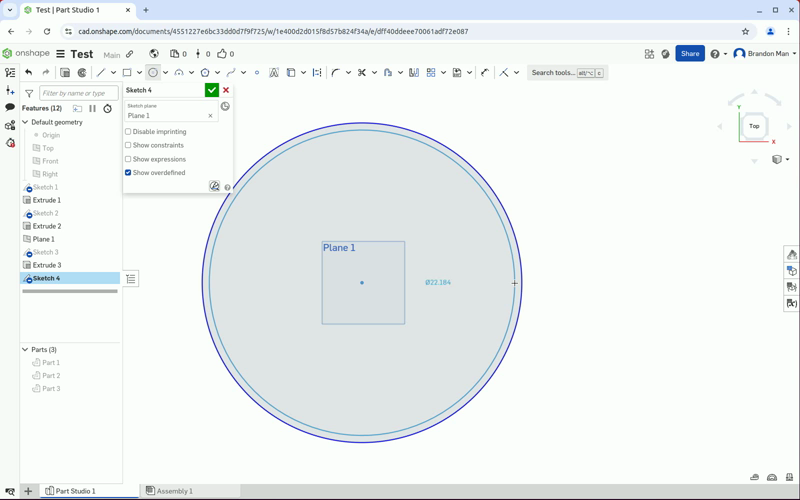
scroll(6)
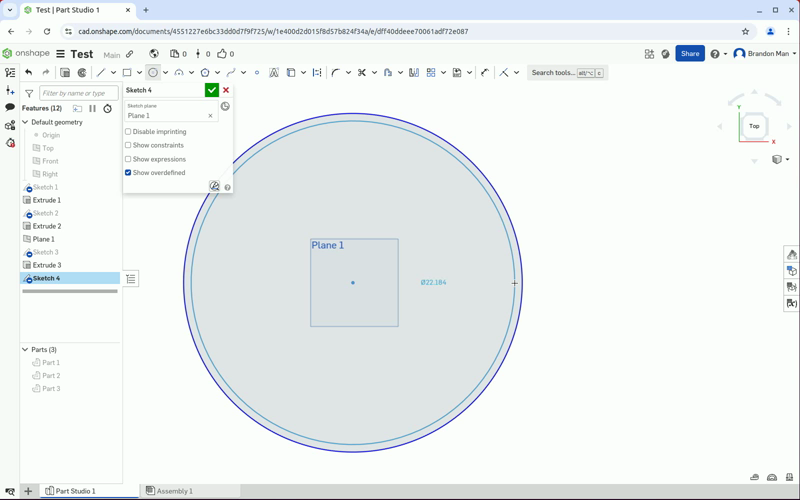
scroll(6)
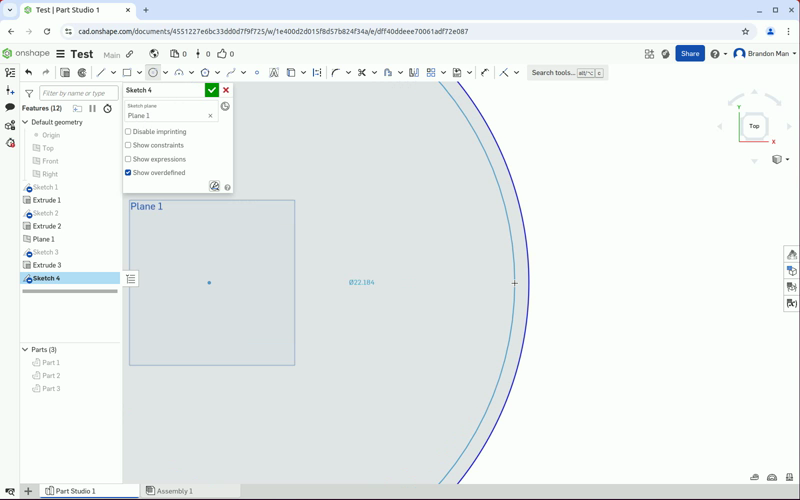
scroll(6)
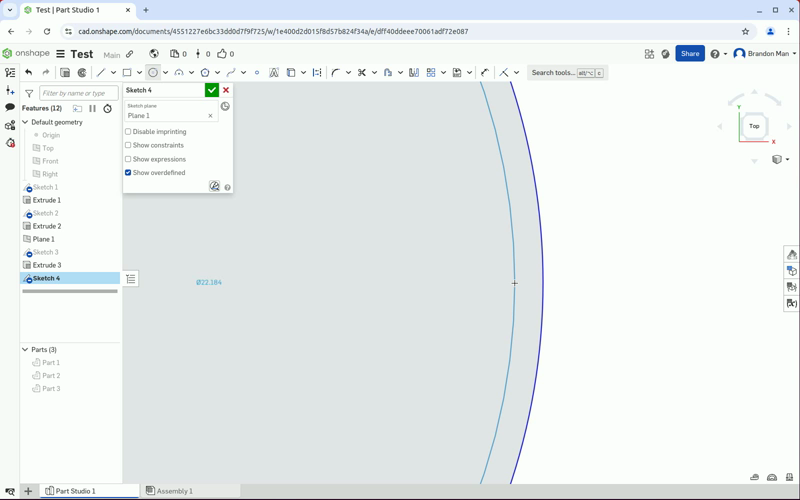
click(514, 282)
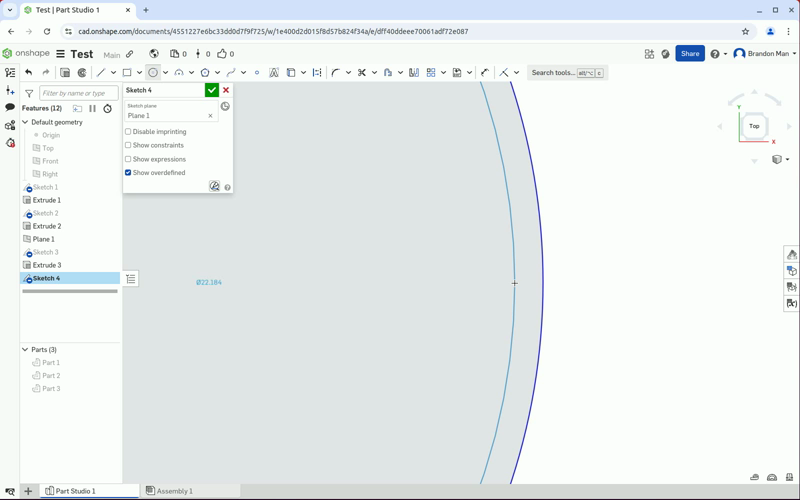
scroll(-6)
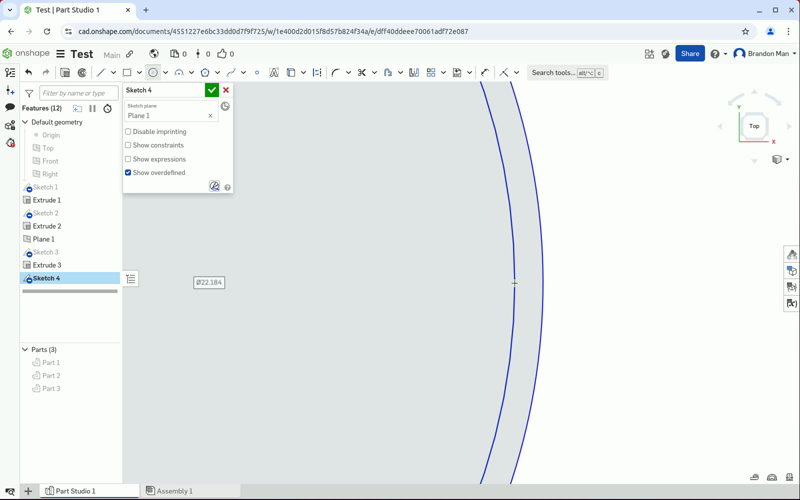
scroll(-6)
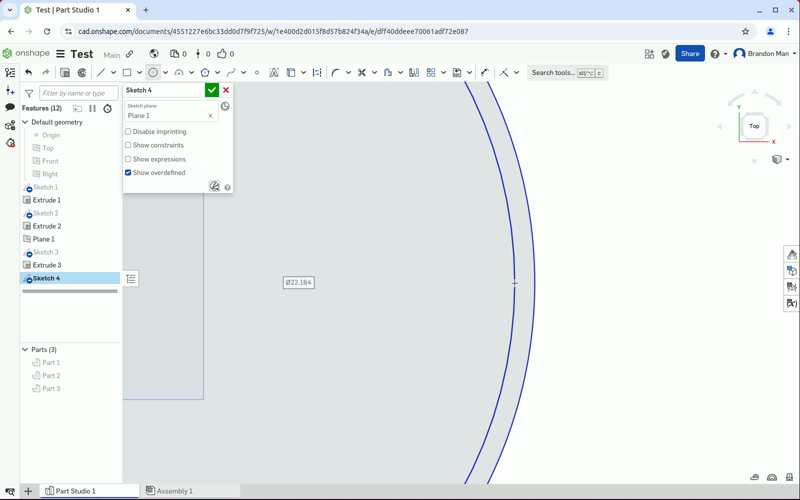
scroll(-6)
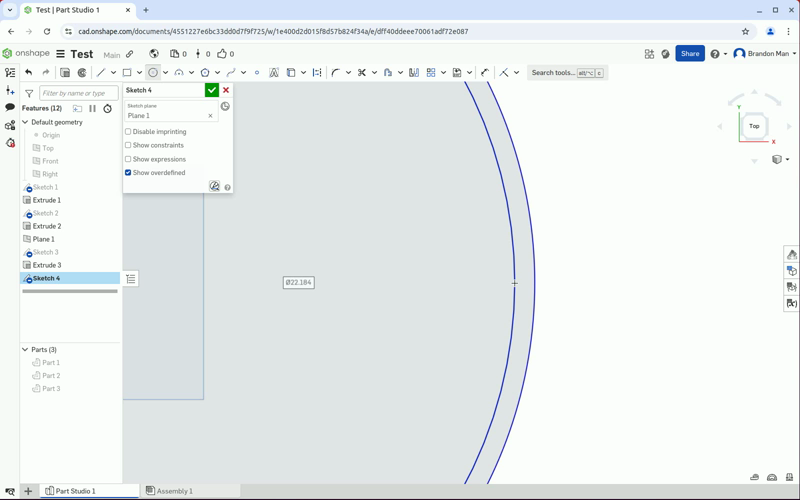
scroll(-6)
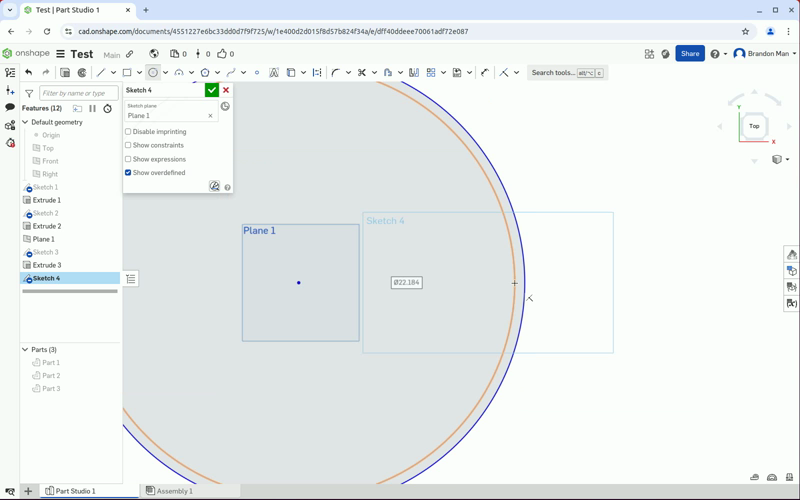
scroll(-6)
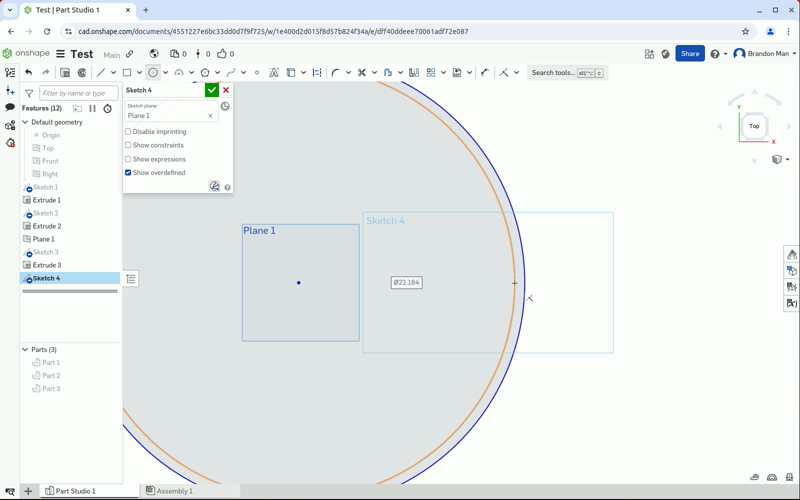
scroll(-6)
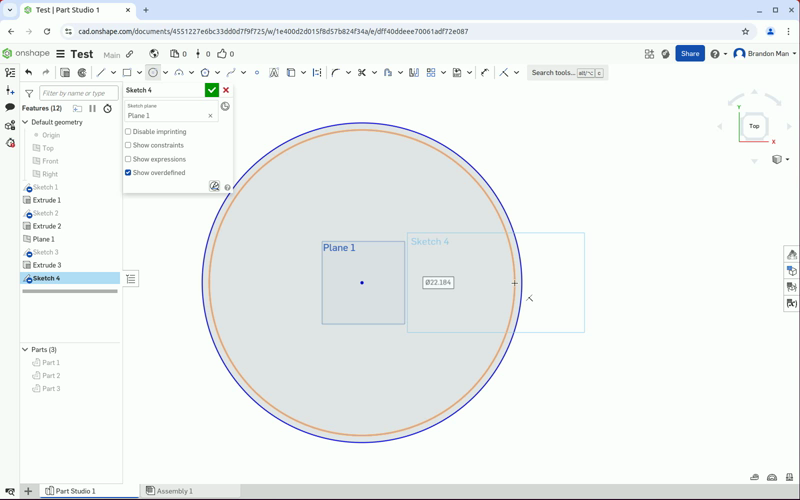
scroll(-6)
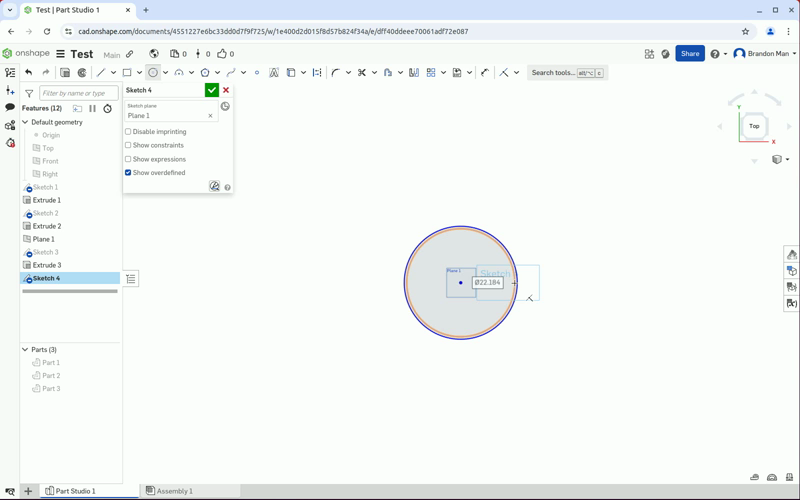
key(esc)
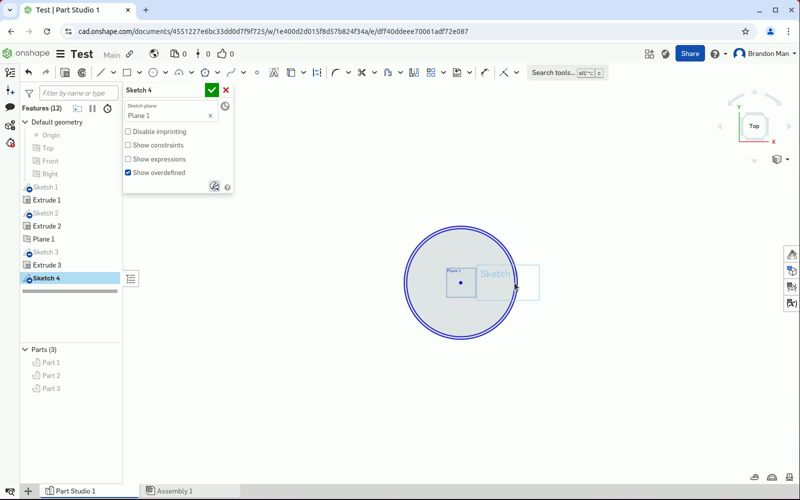
mouse_move(507, 311)
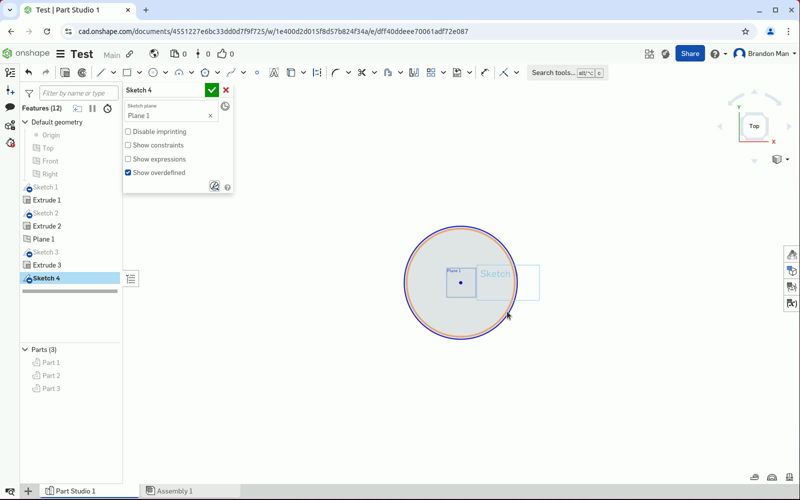
scroll(6)
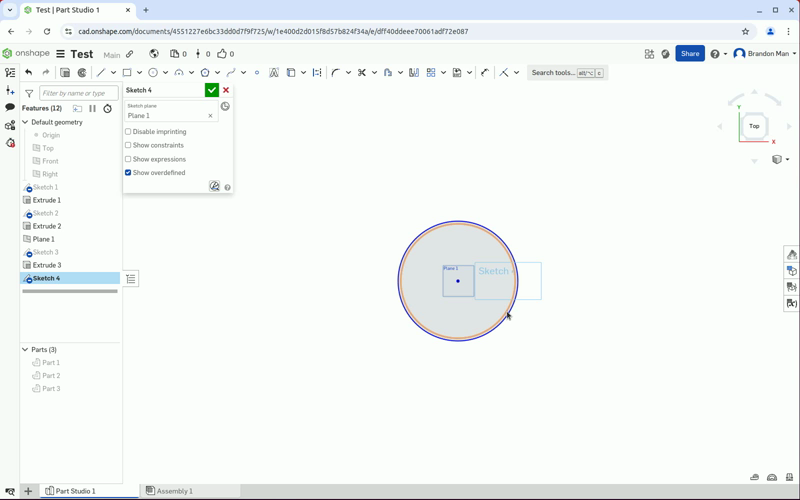
scroll(6)
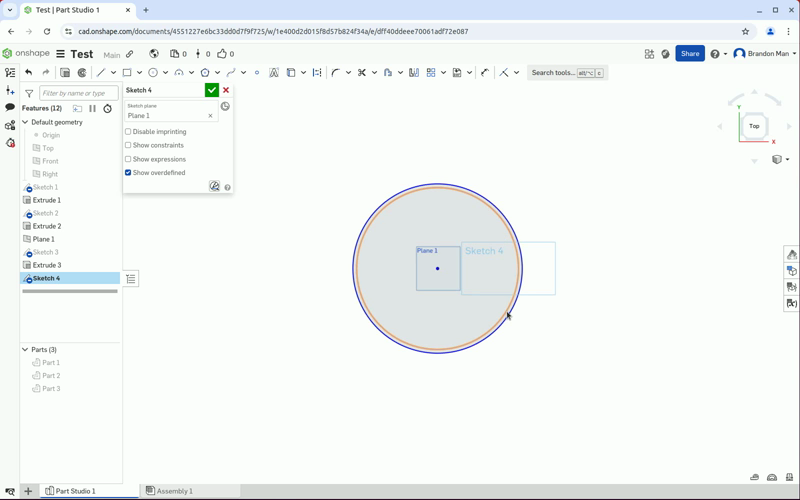
scroll(6)
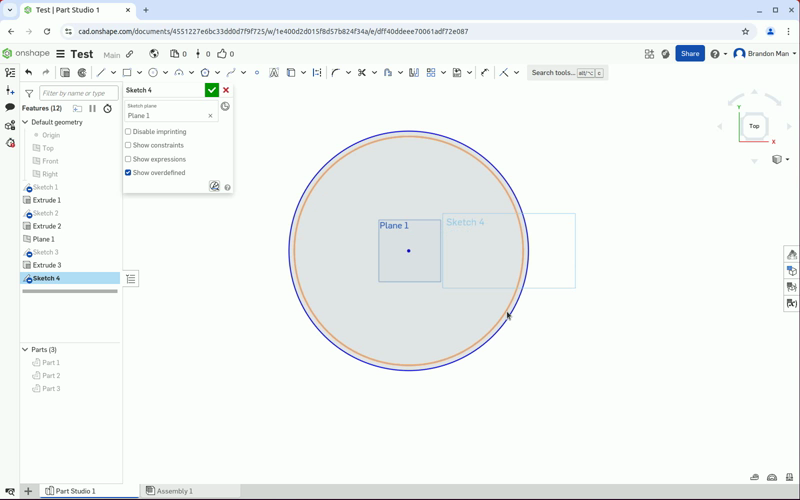
scroll(6)
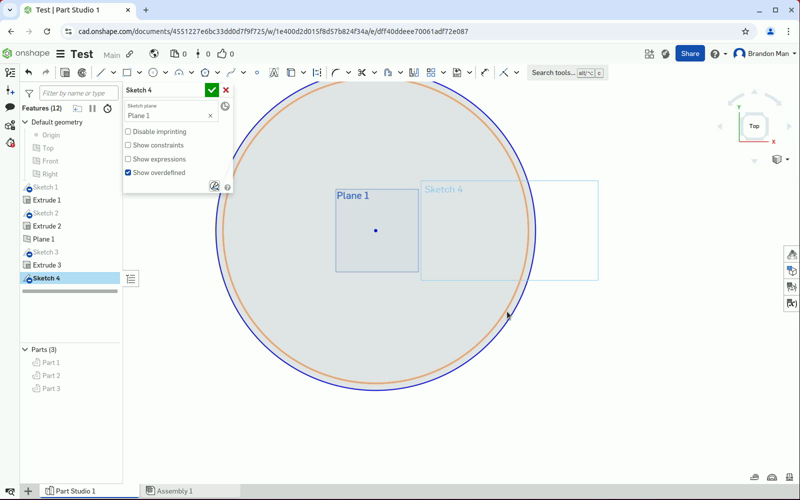
scroll(6)
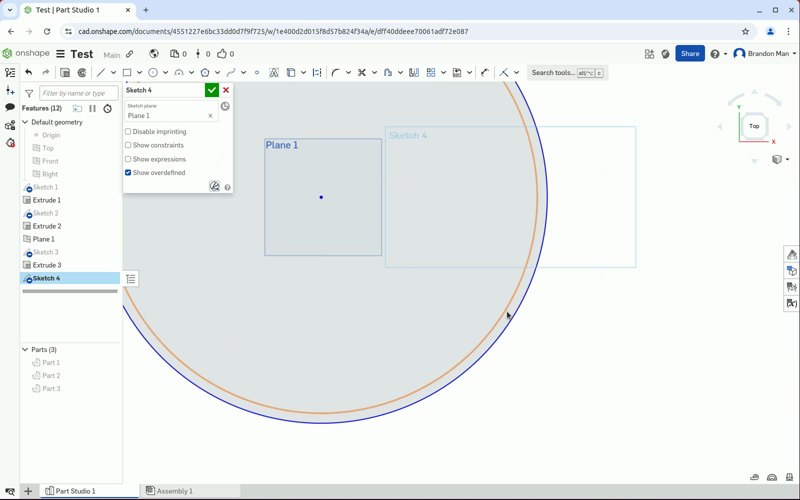
scroll(6)
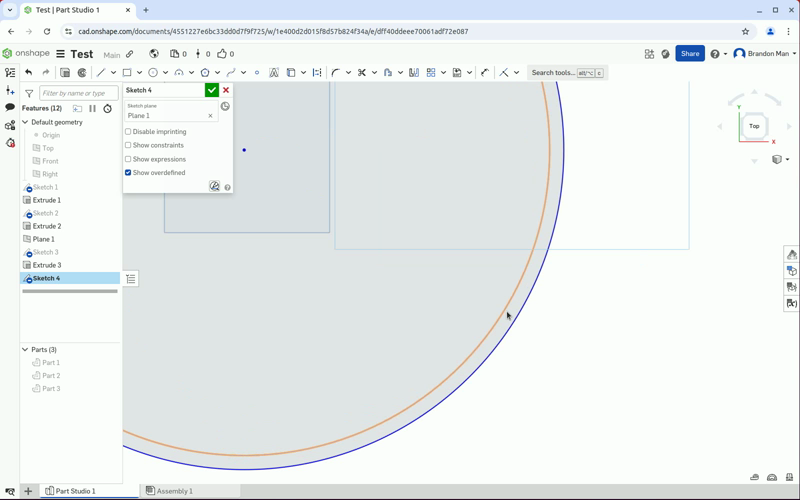
scroll(6)
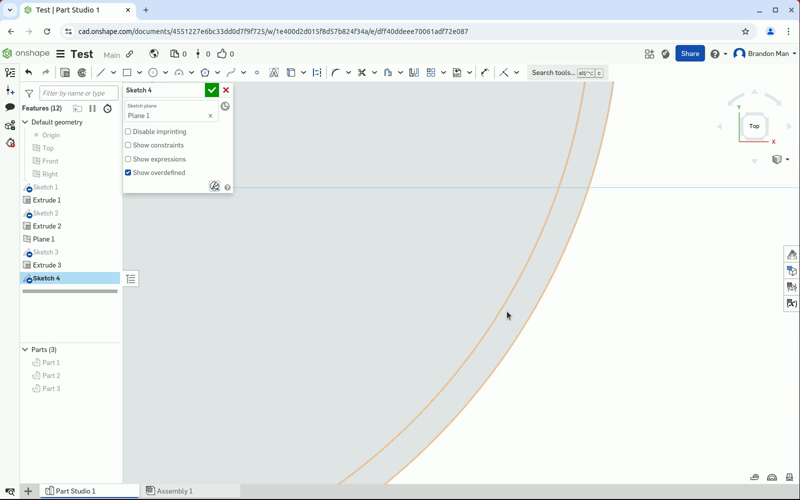
click(507, 311)
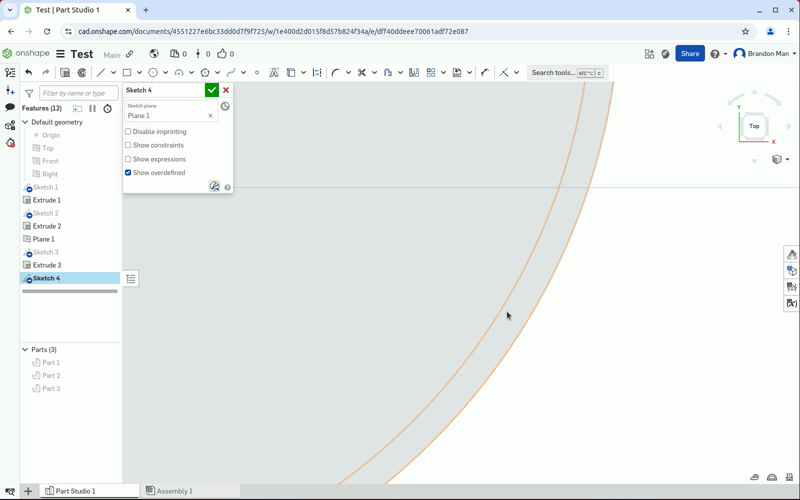
scroll(-6)
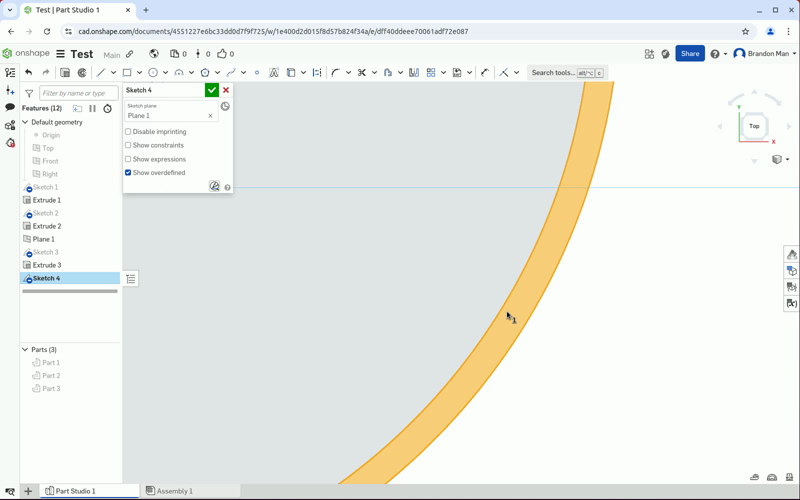
scroll(-6)
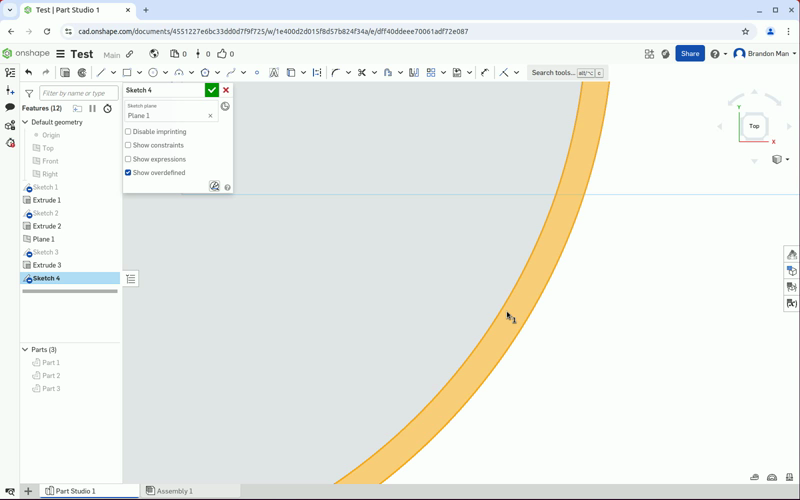
scroll(-6)
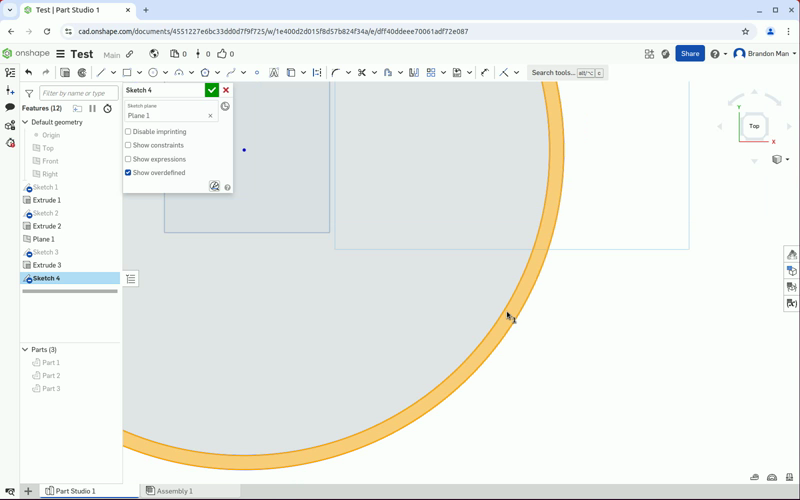
scroll(-6)
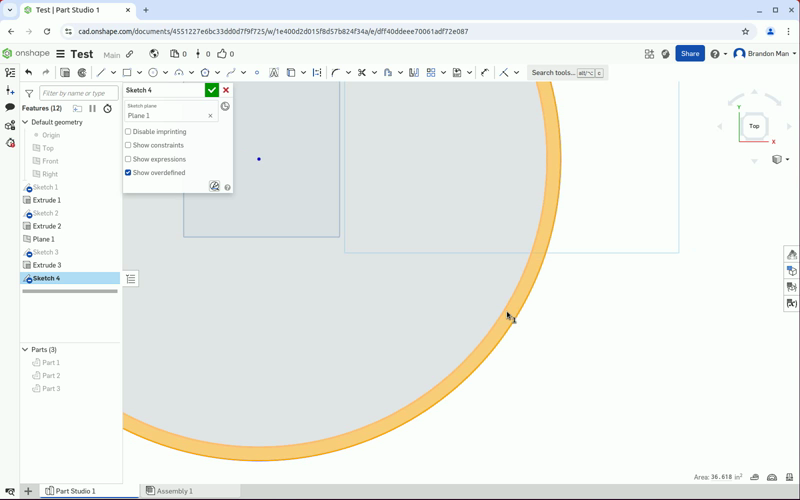
scroll(-6)
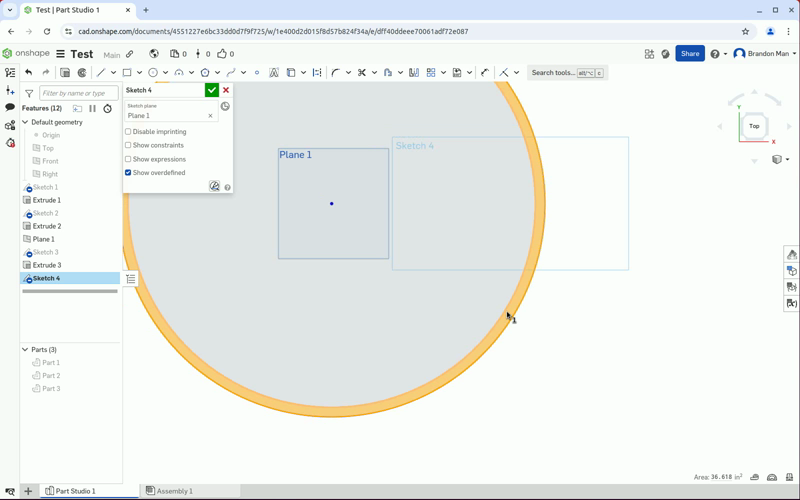
scroll(-6)
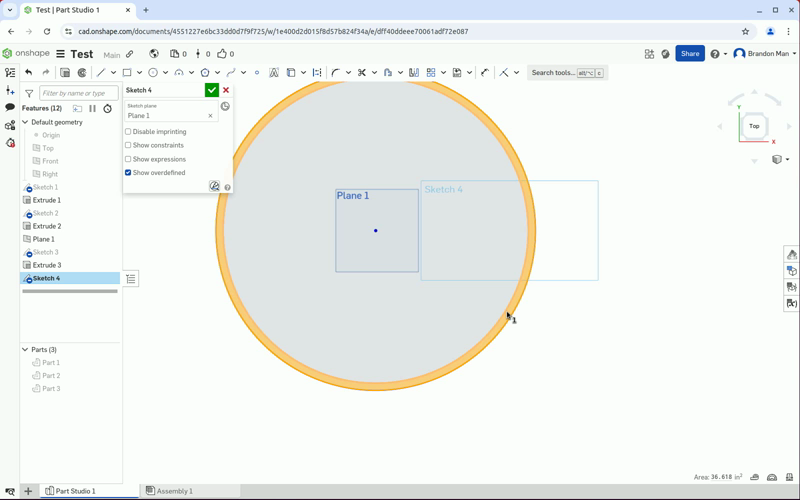
scroll(-6)
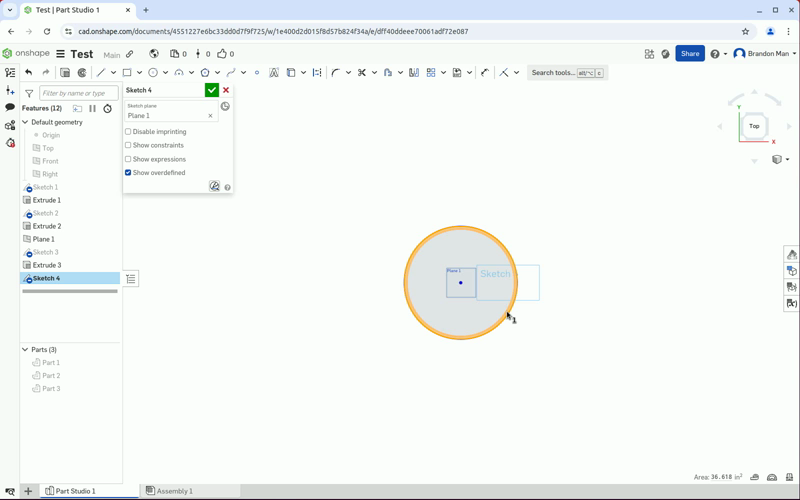
mouse_move(73, 352)
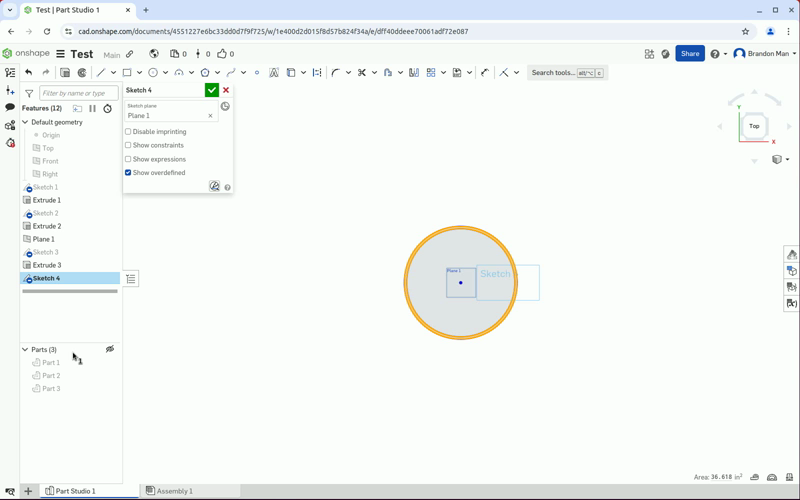
key(shift+y)
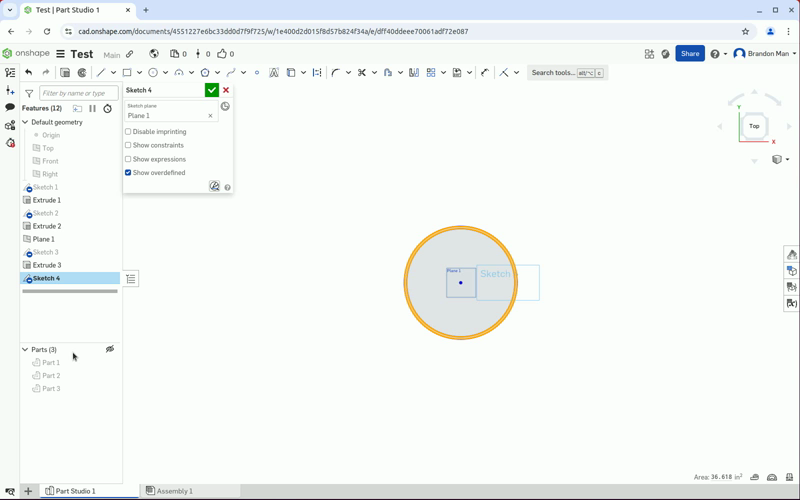
key(shift+e)
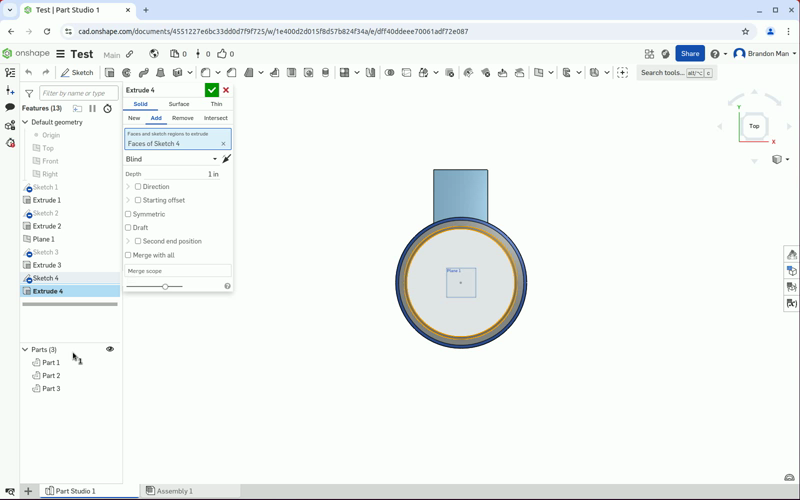
mouse_move(143, 106)
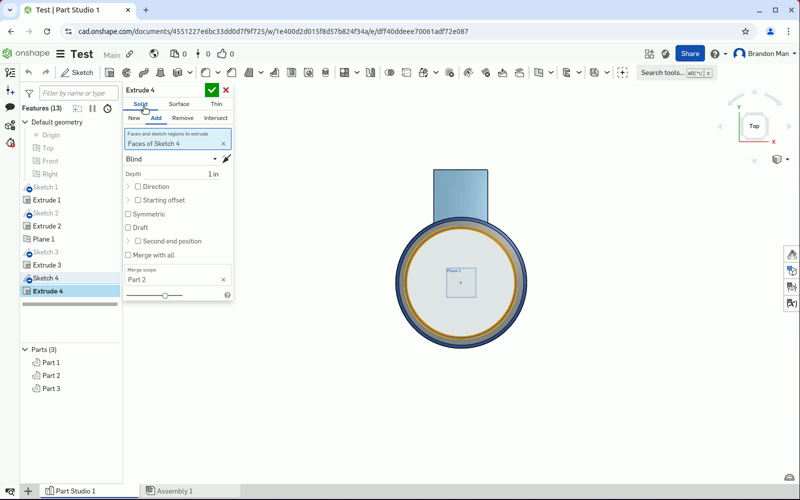
click(143, 106)
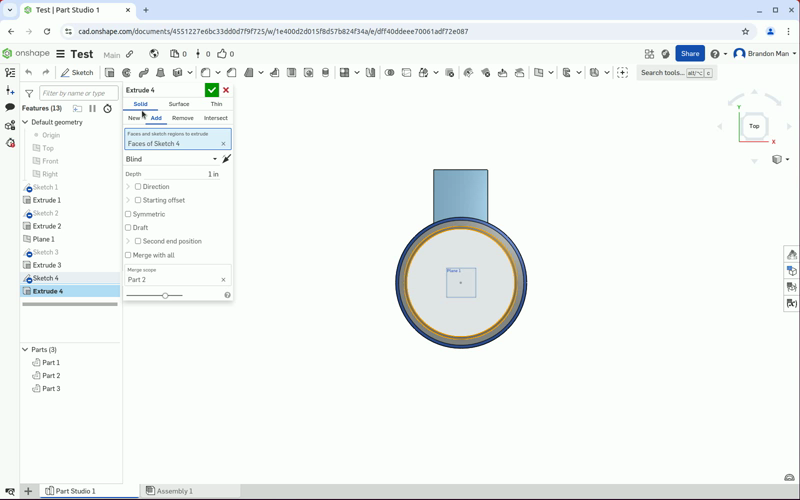
mouse_move(137, 120)
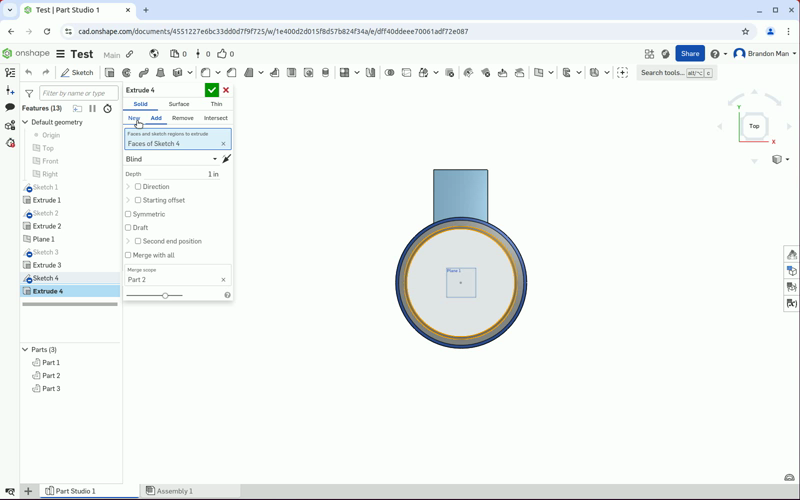
click(137, 120)
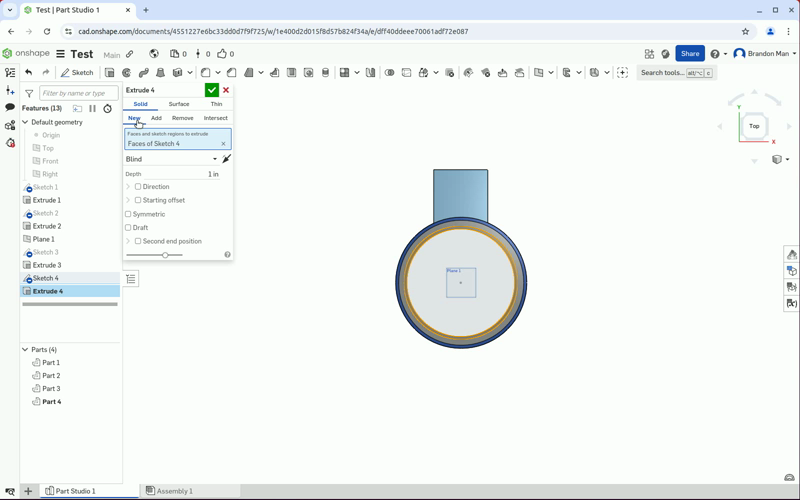
key(tab, 4)
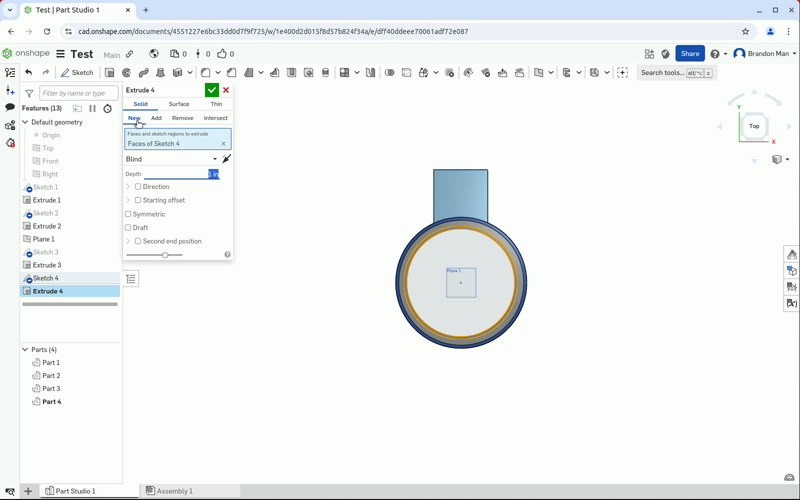
text(3.851)
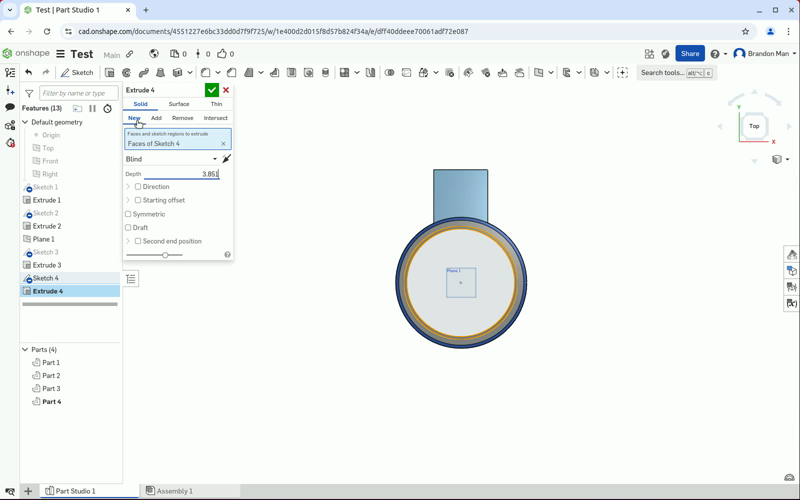
key(enter)
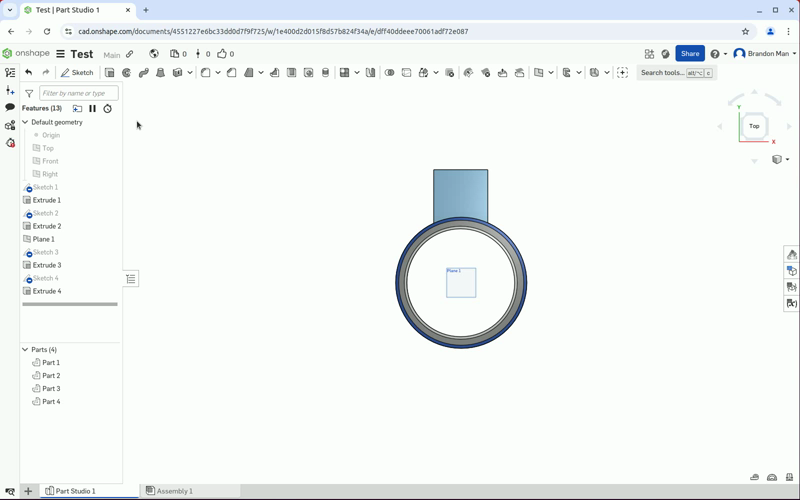
key(shift+h)
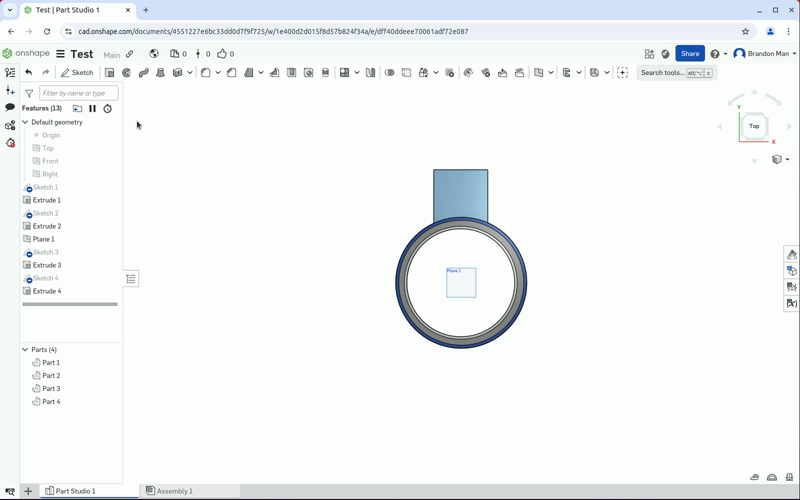
key(shift+h)
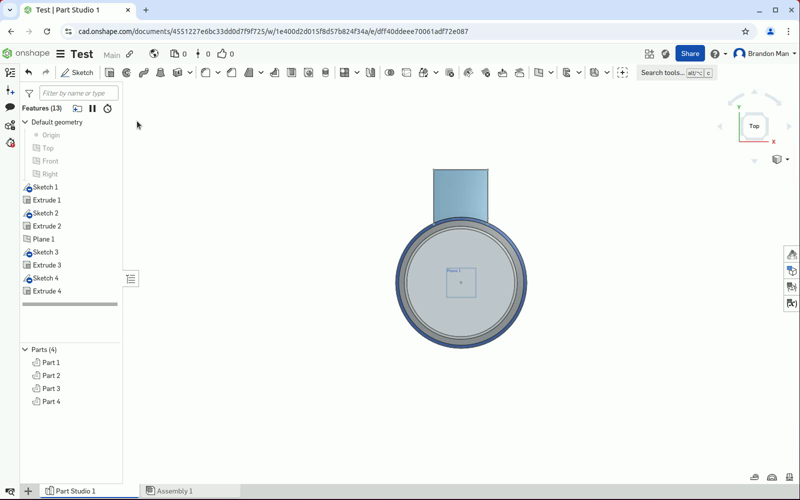
key(shift+7)
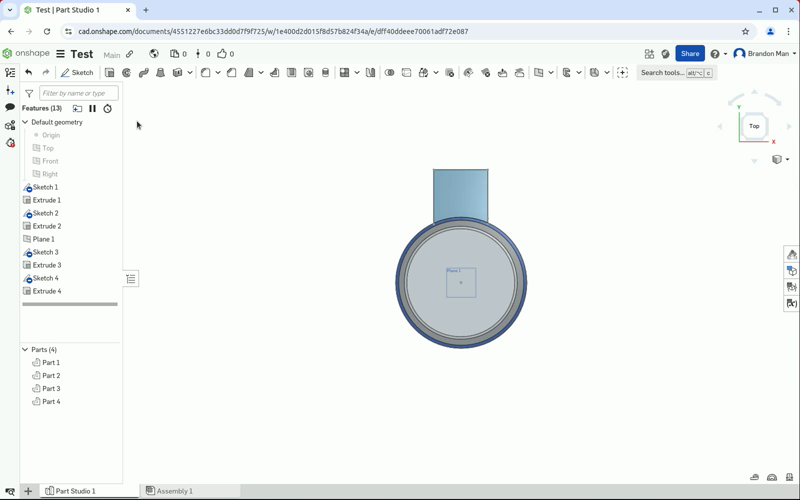
key(up, 3)
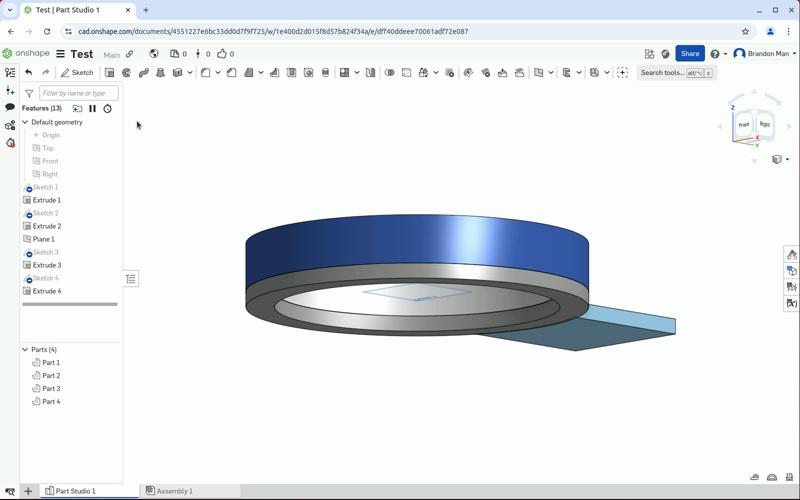
key(left, 3)
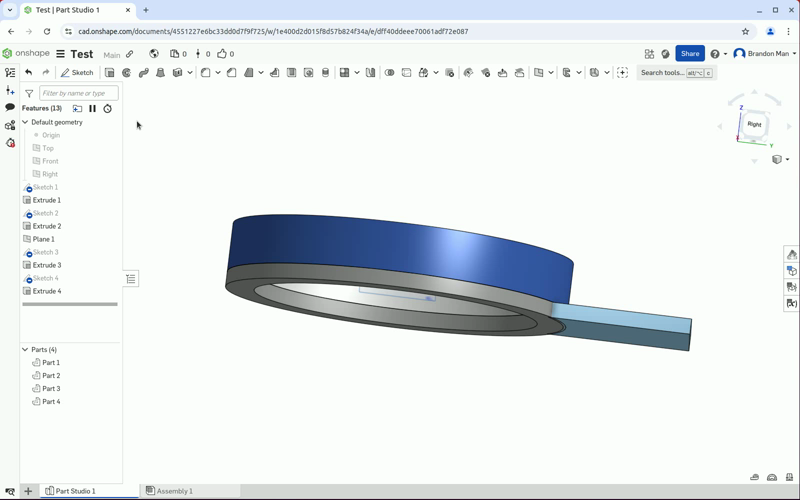
key(right, 3)
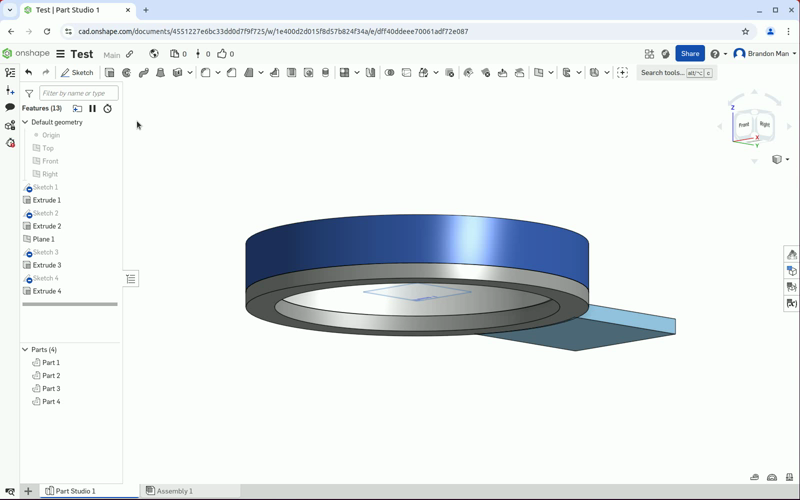
key(down, 3)
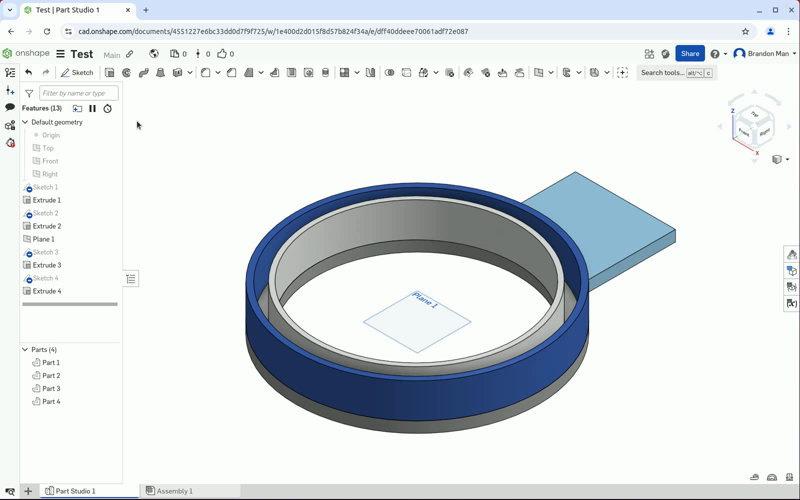
mouse_move(73, 189)
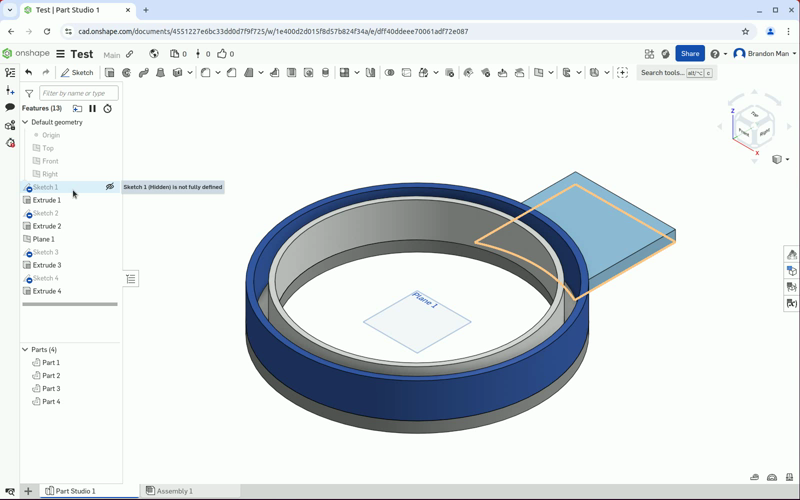
click(73, 189)